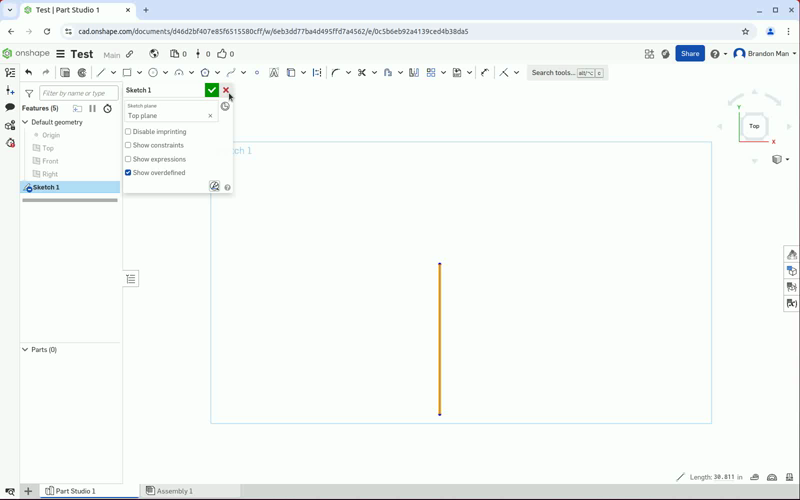
key(shift+h)
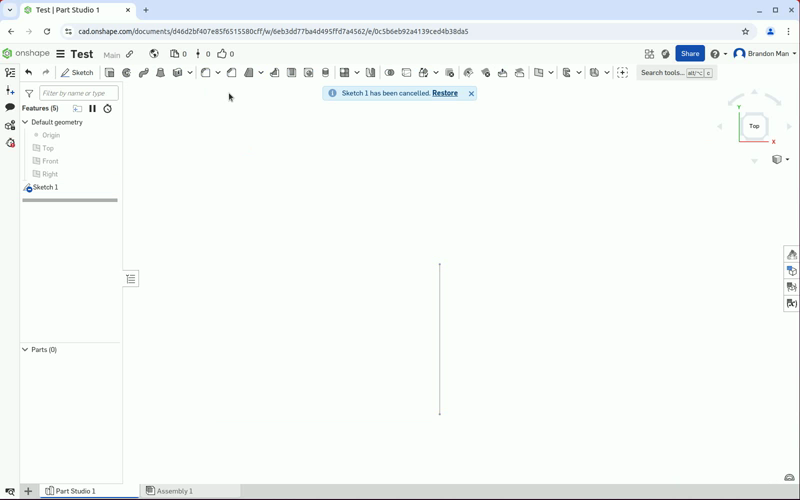
key(shift+s)
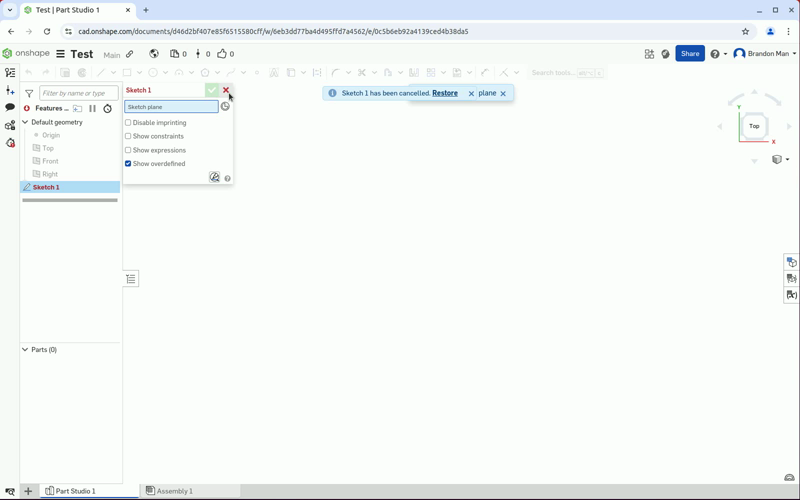
mouse_move(73, 150)
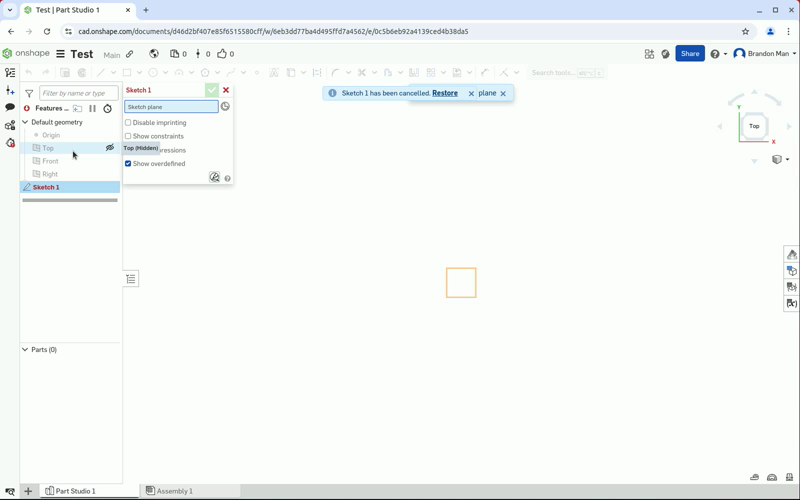
click(73, 150)
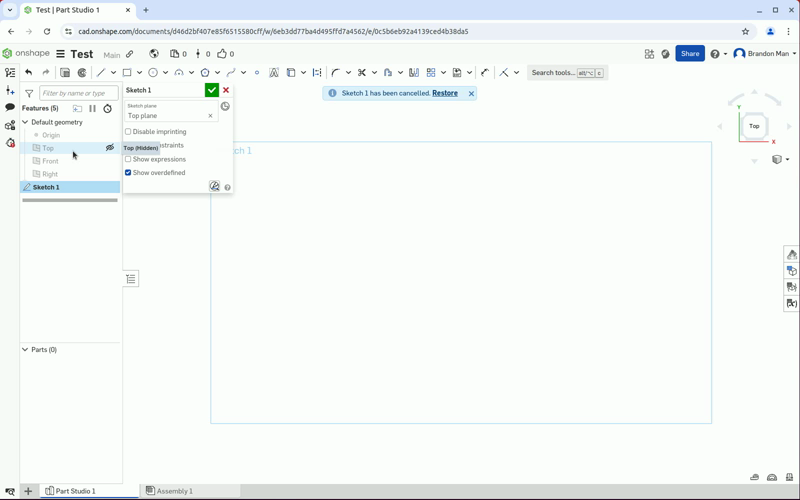
mouse_move(73, 352)
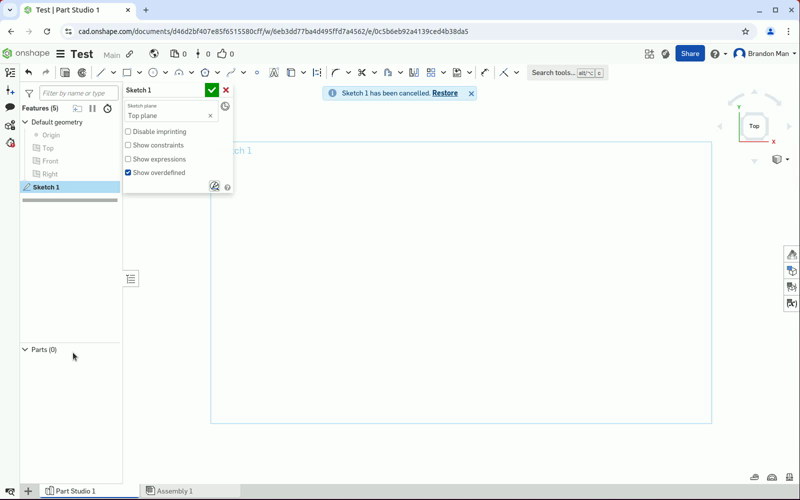
key(y)
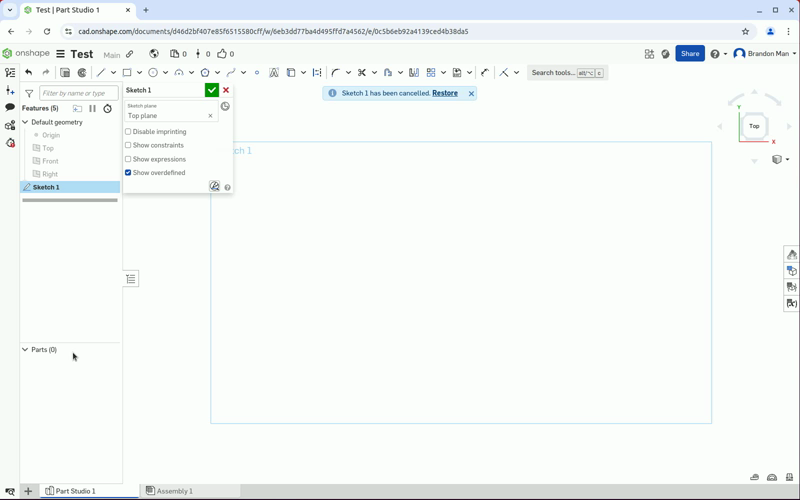
key(l)
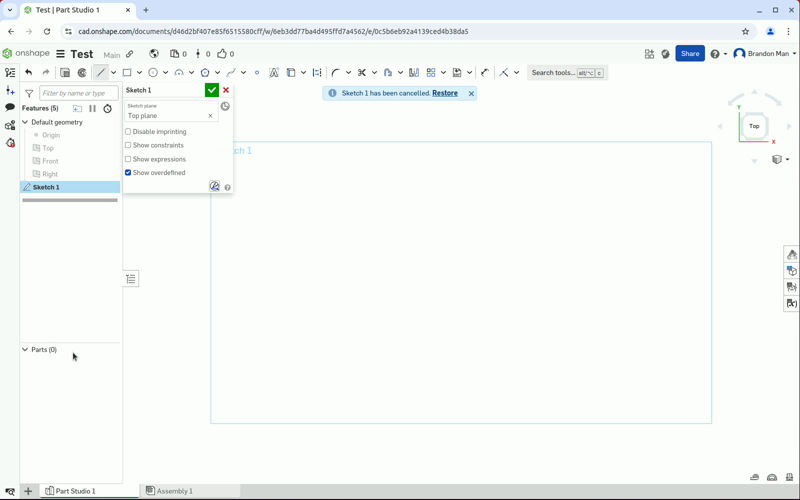
key_down(shift)
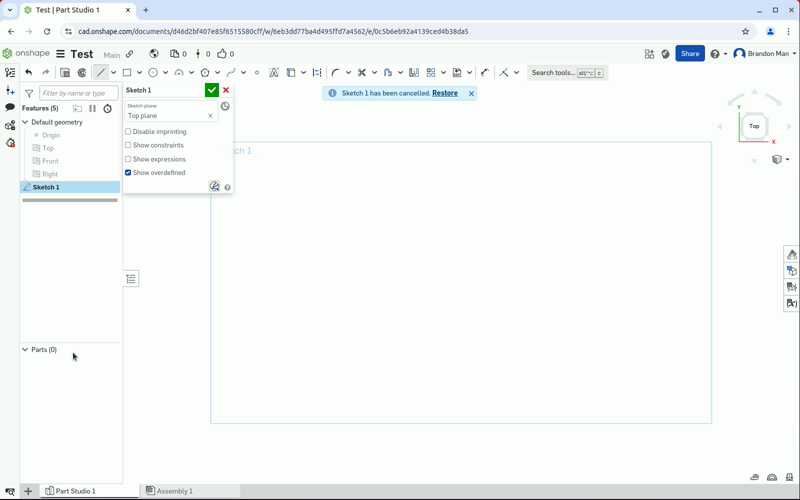
mouse_move(460, 213)
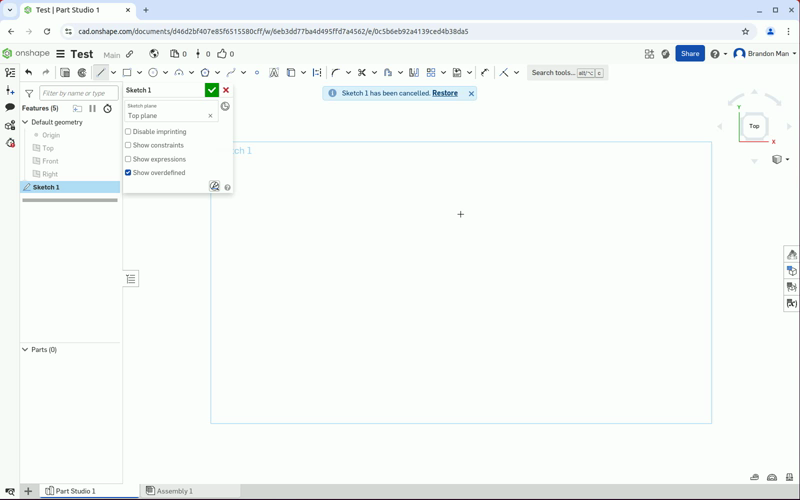
click(460, 213)
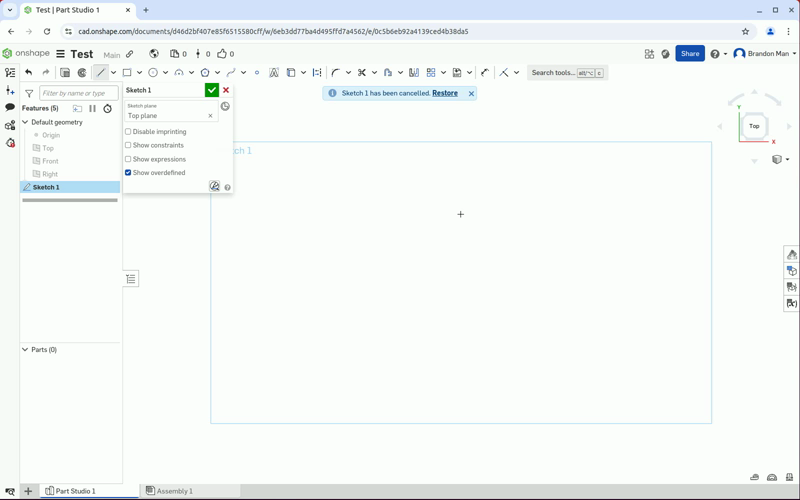
key_up(shift)
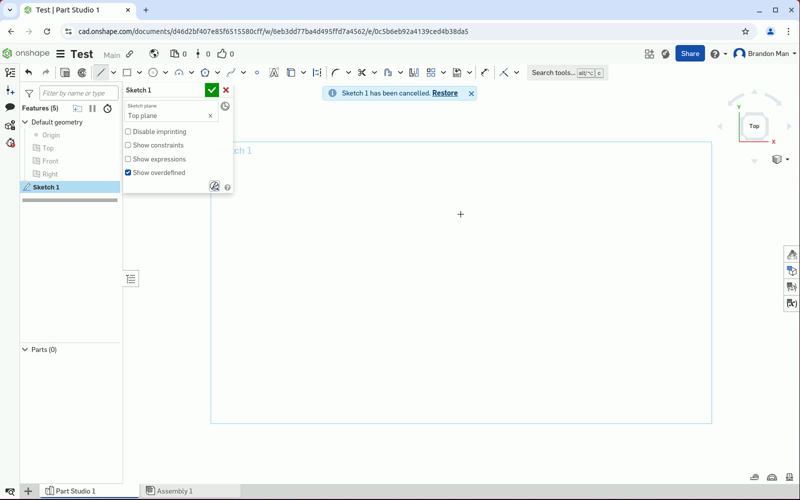
key_down(shift)
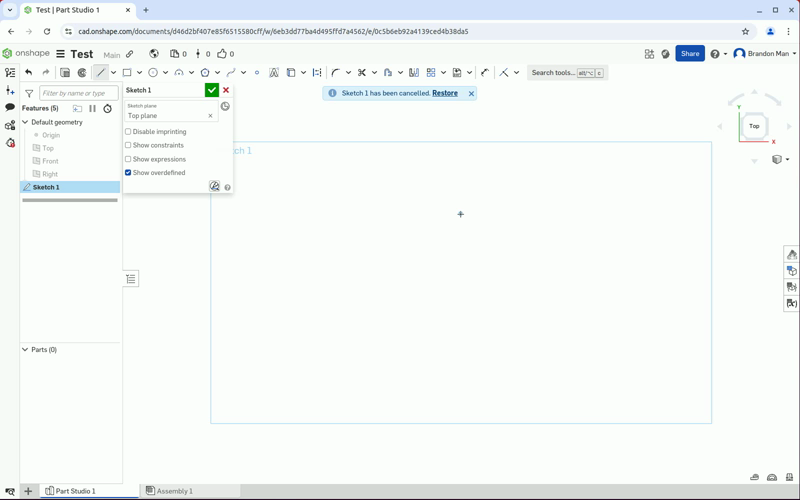
mouse_move(573, 213)
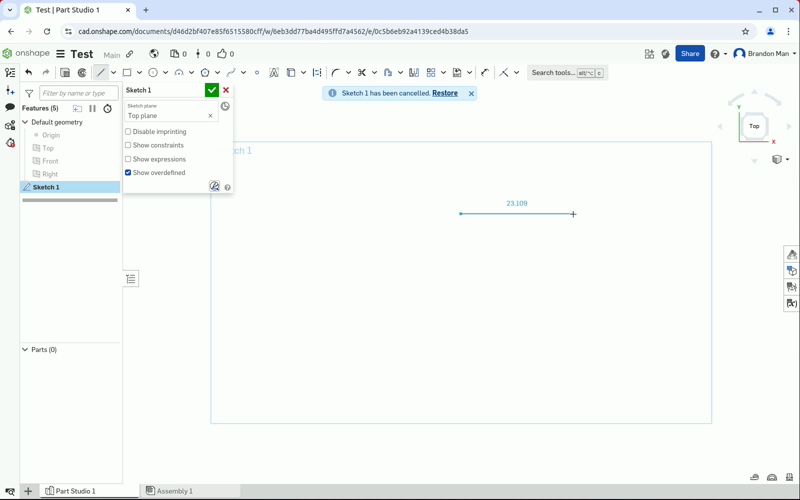
click(573, 213)
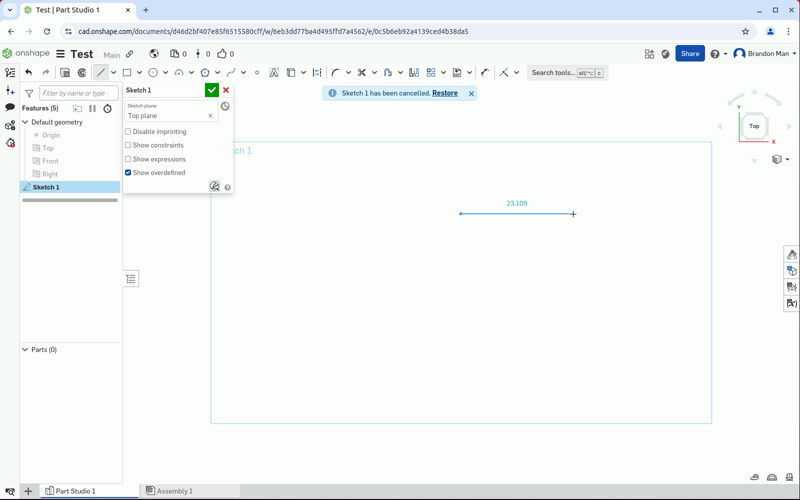
key_up(shift)
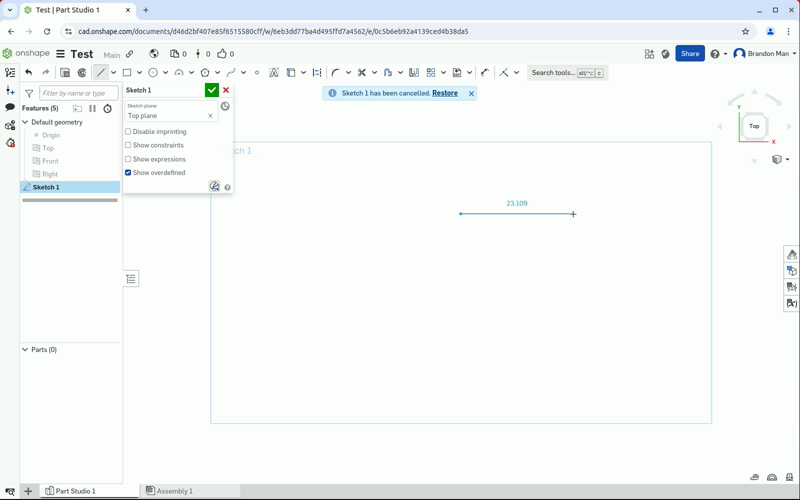
key_down(shift)
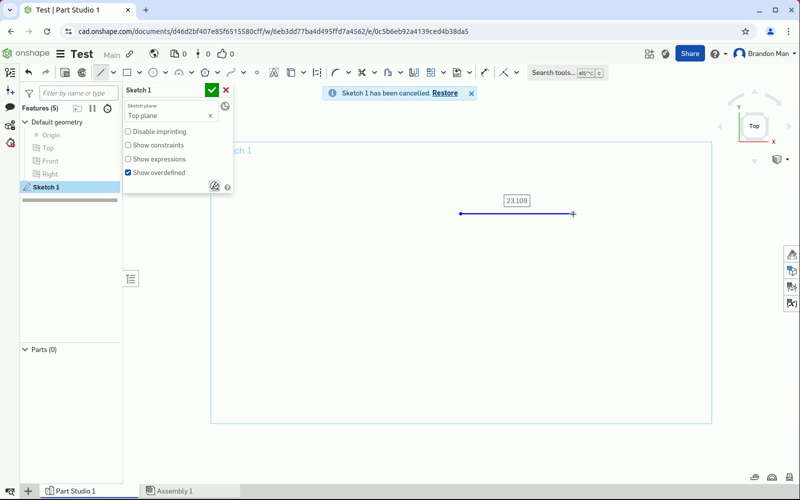
mouse_move(589, 213)
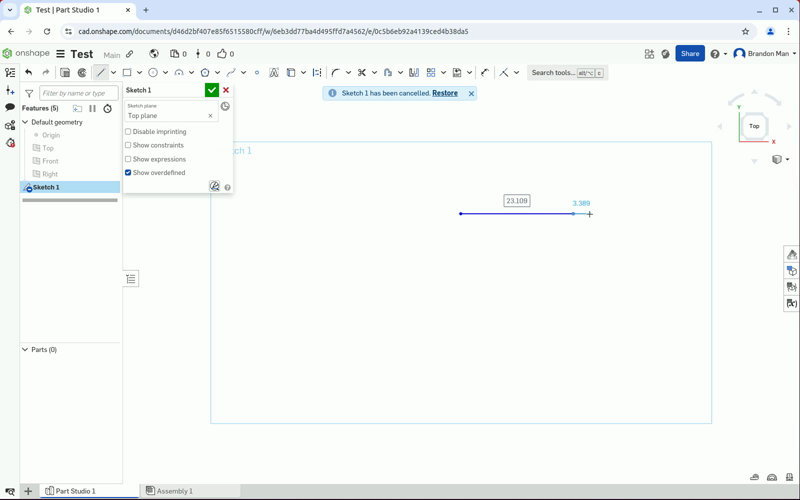
mouse_move(573, 175)
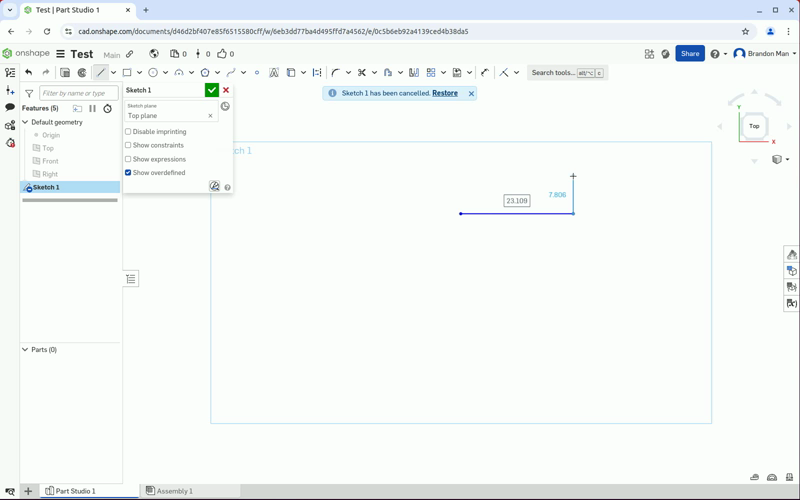
click(573, 175)
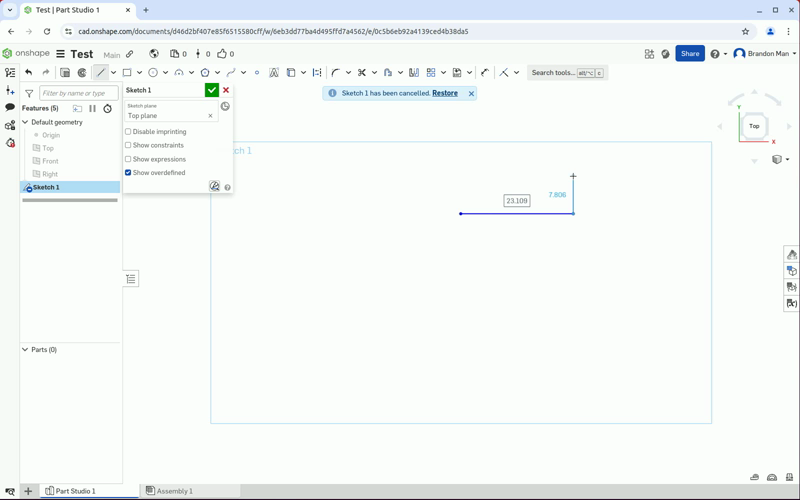
key_up(shift)
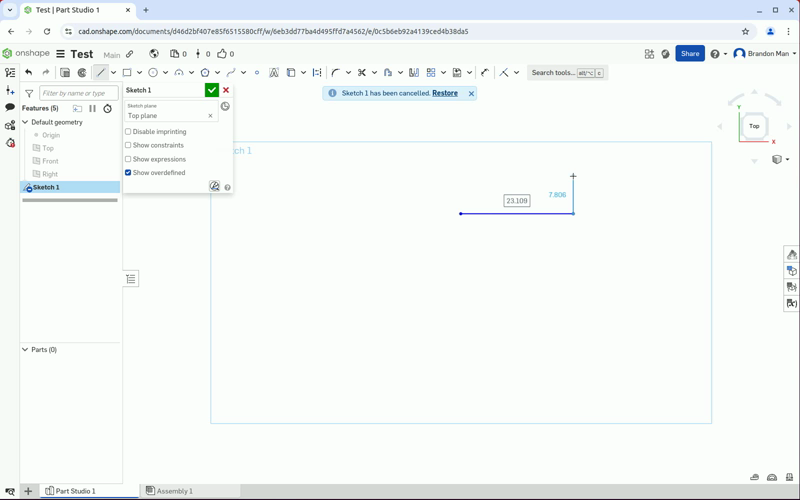
key_down(shift)
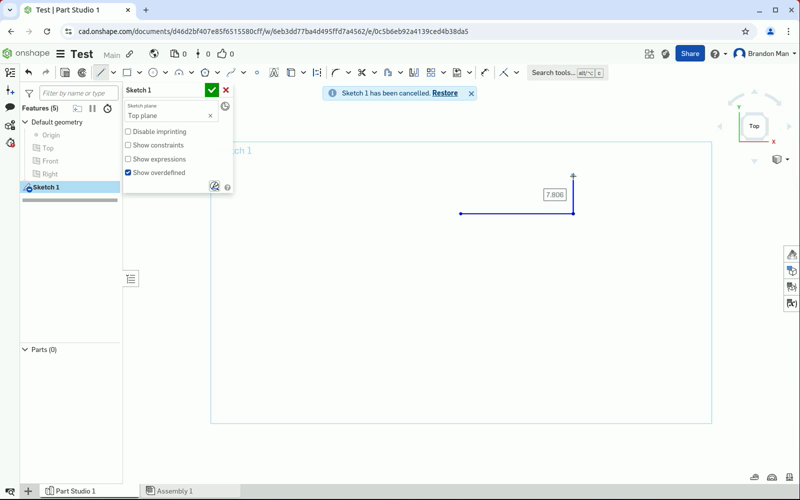
mouse_move(460, 175)
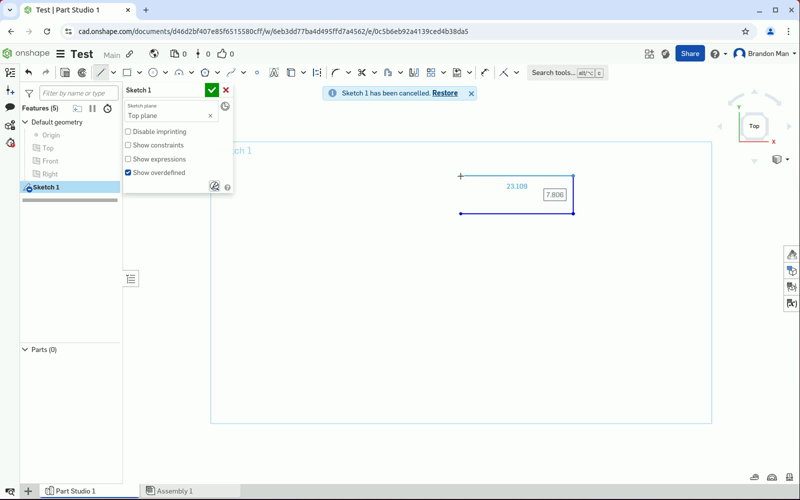
click(460, 175)
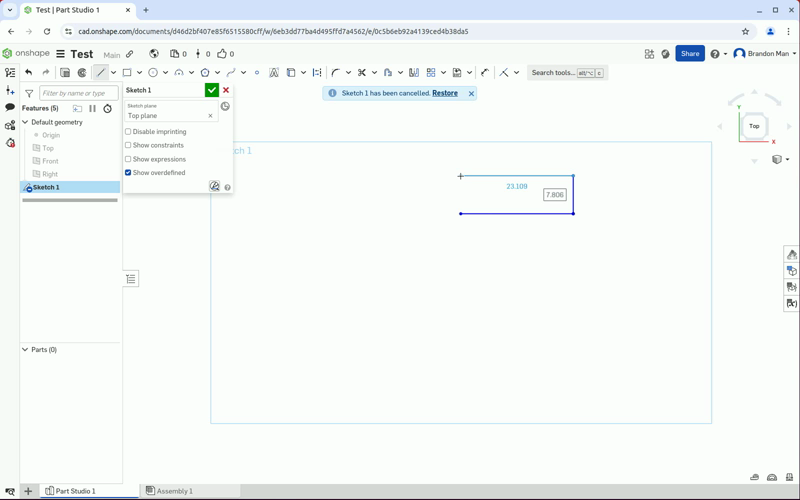
key_up(shift)
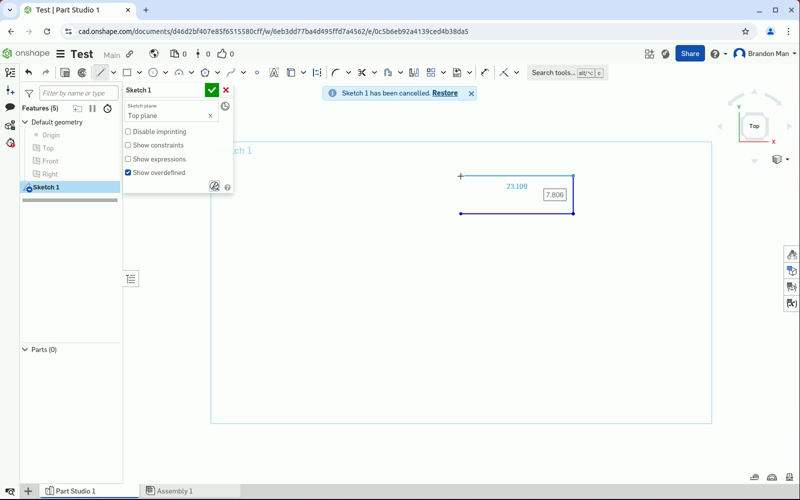
mouse_move(490, 175)
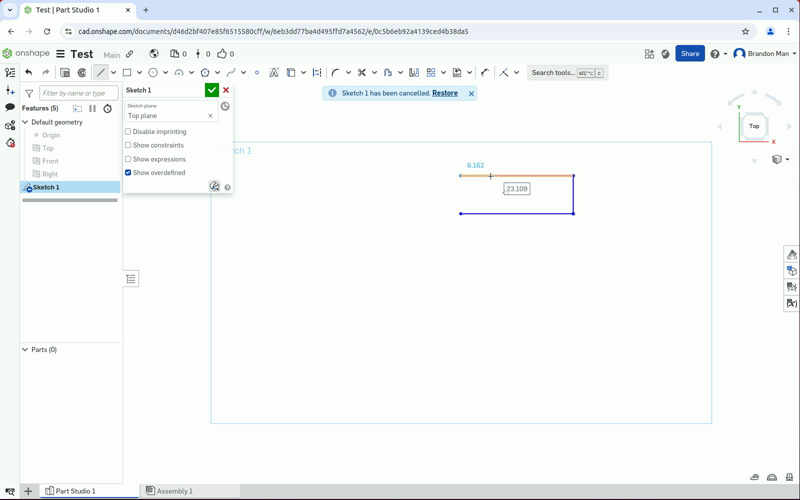
key_down(shift)
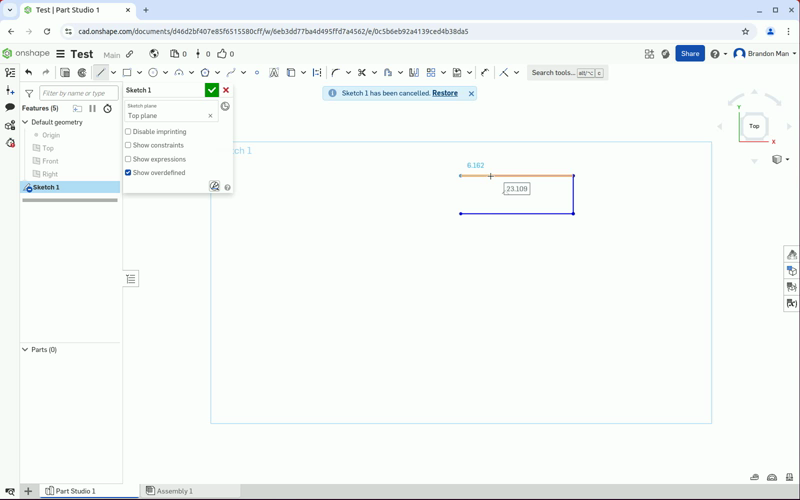
mouse_move(460, 213)
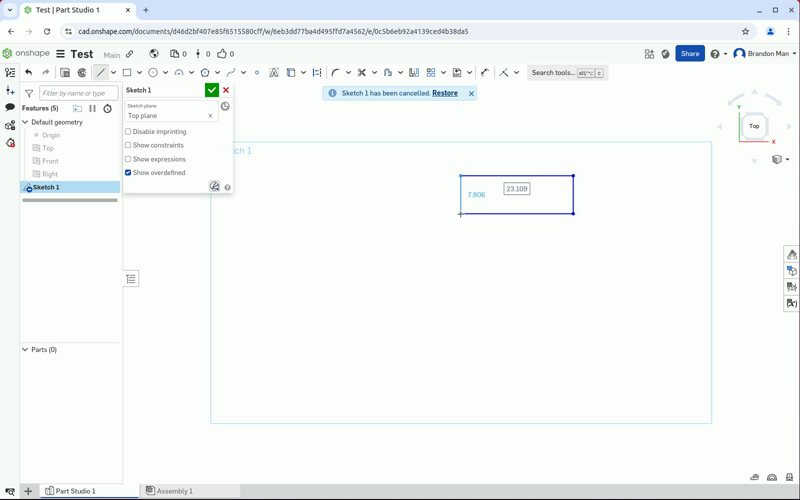
key_up(shift)
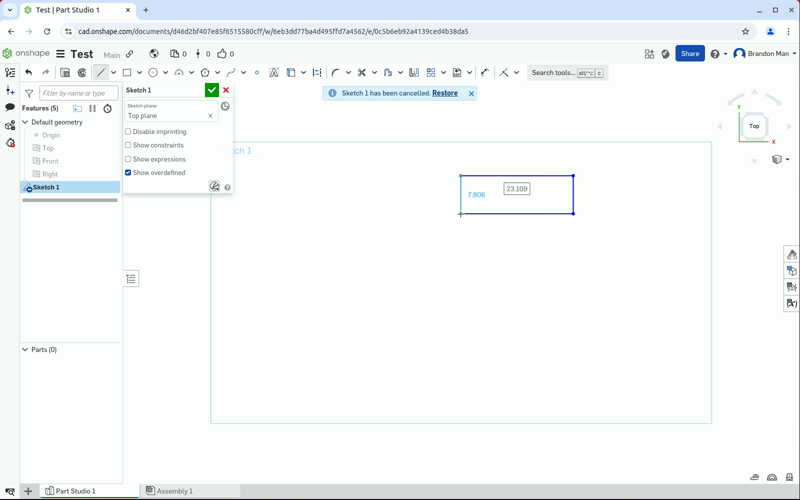
click(460, 213)
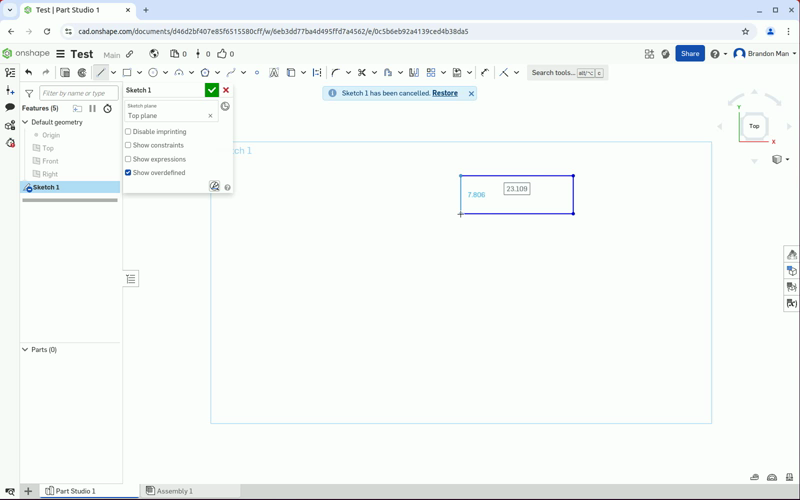
key(esc)
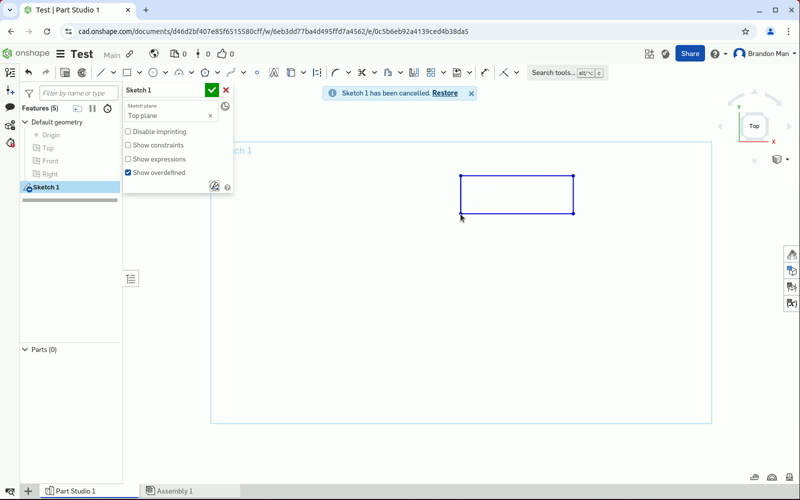
key(c)
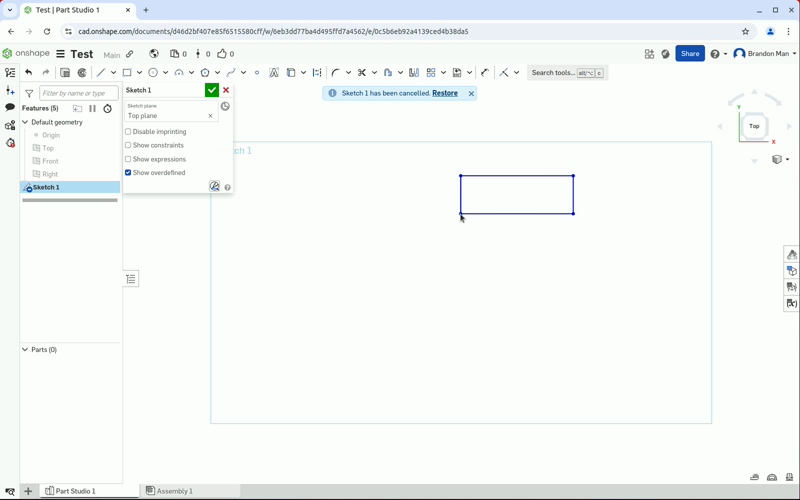
key_down(shift)
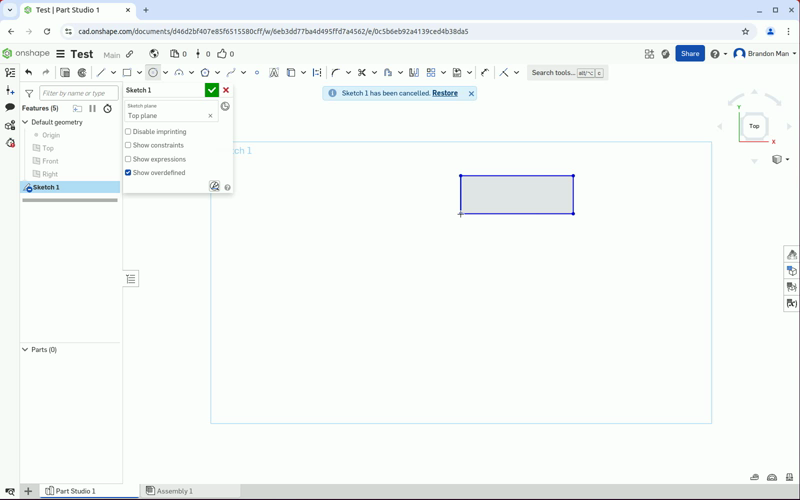
mouse_move(477, 192)
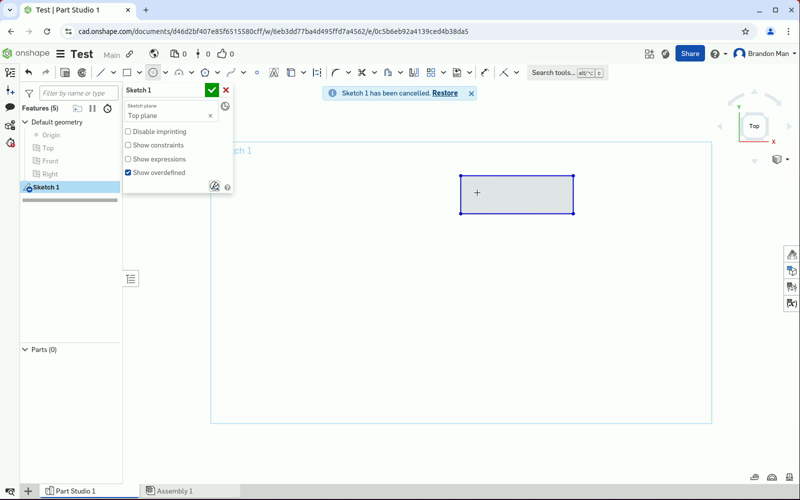
click(477, 192)
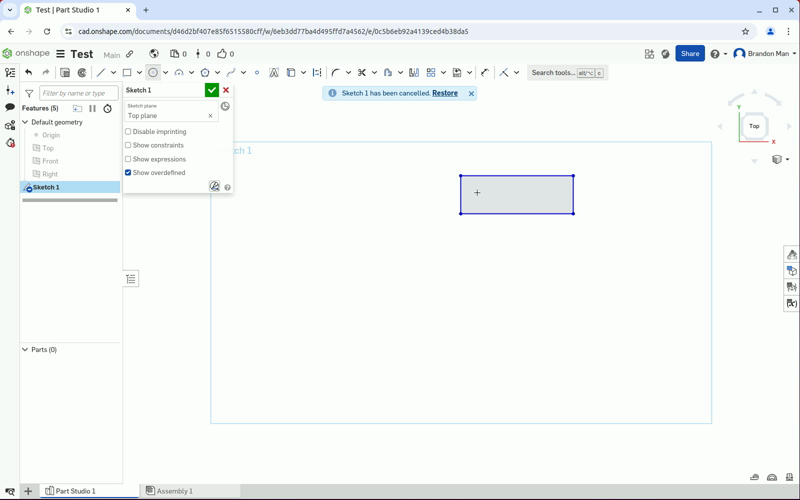
key_up(shift)
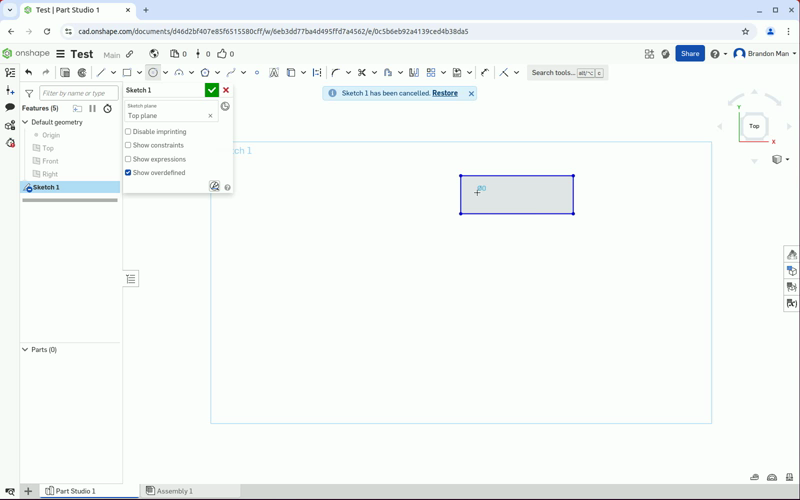
mouse_move(485, 192)
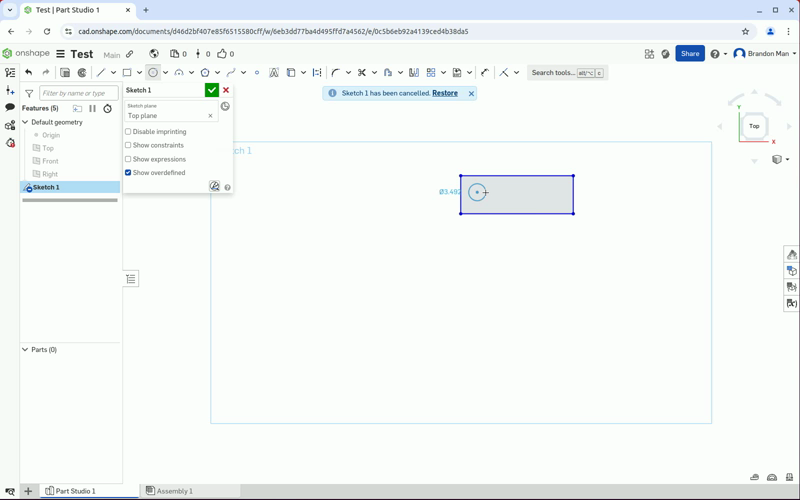
click(485, 192)
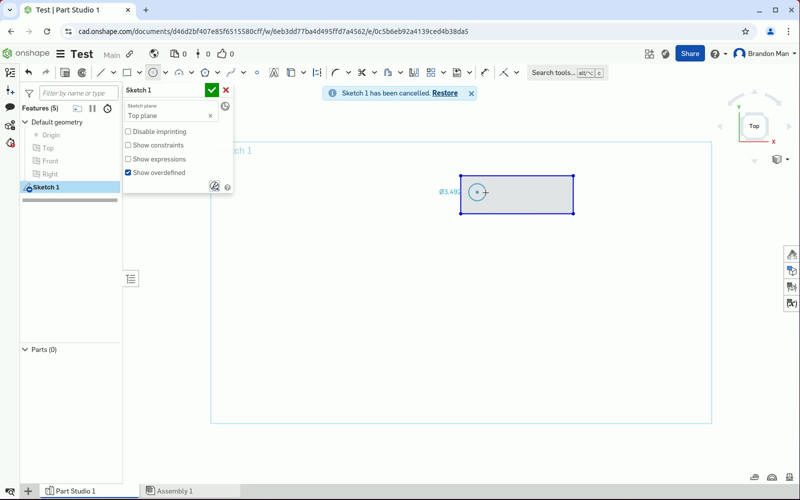
key(esc)
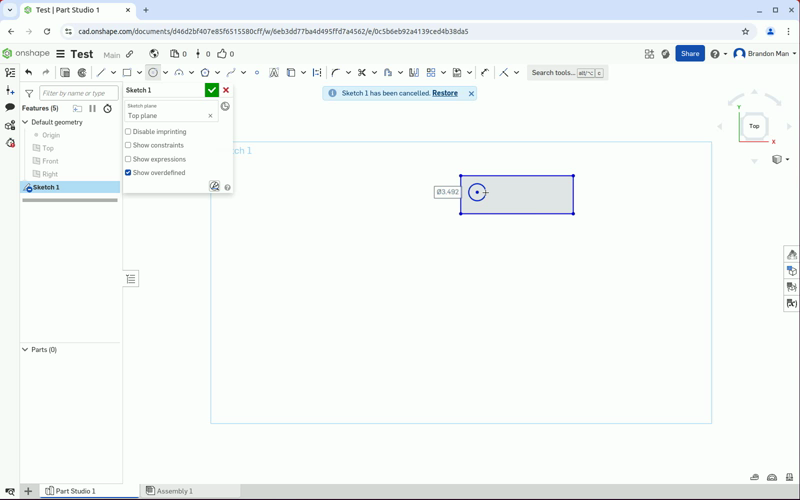
key(c)
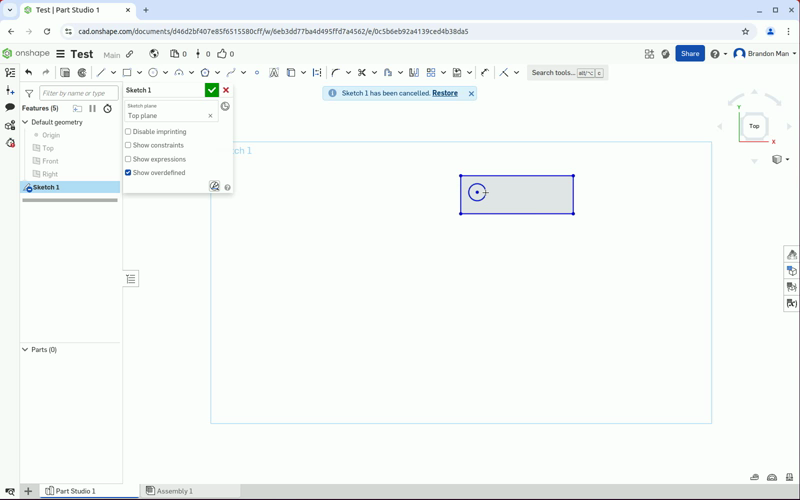
key_down(shift)
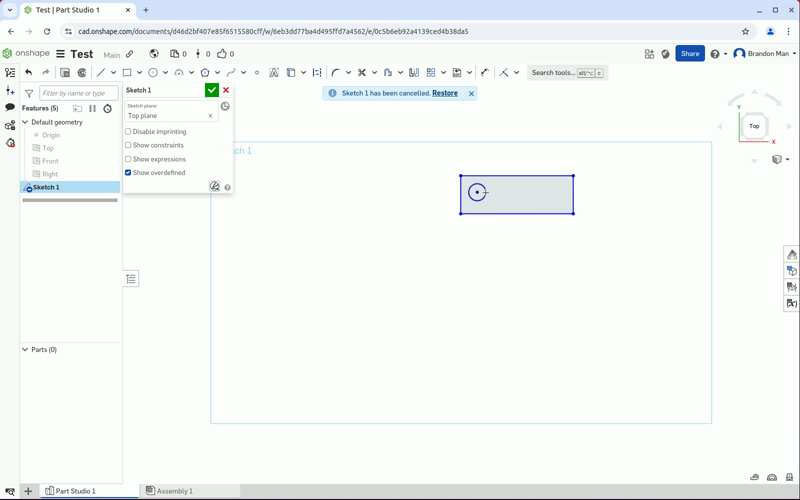
mouse_move(556, 192)
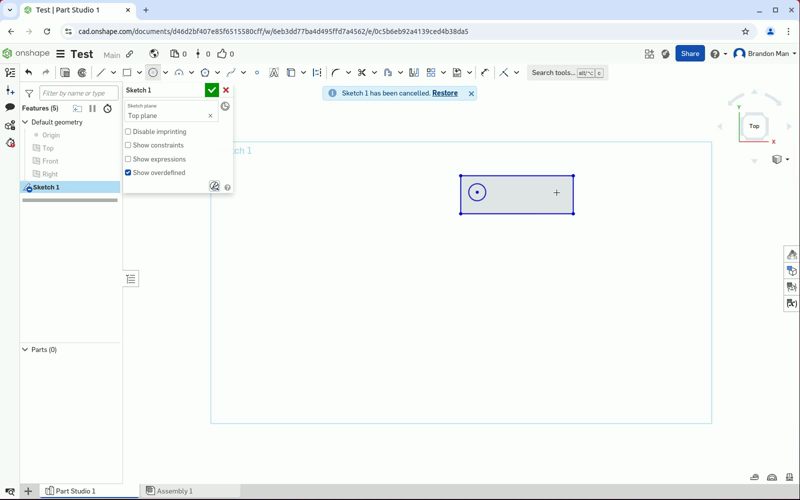
click(556, 192)
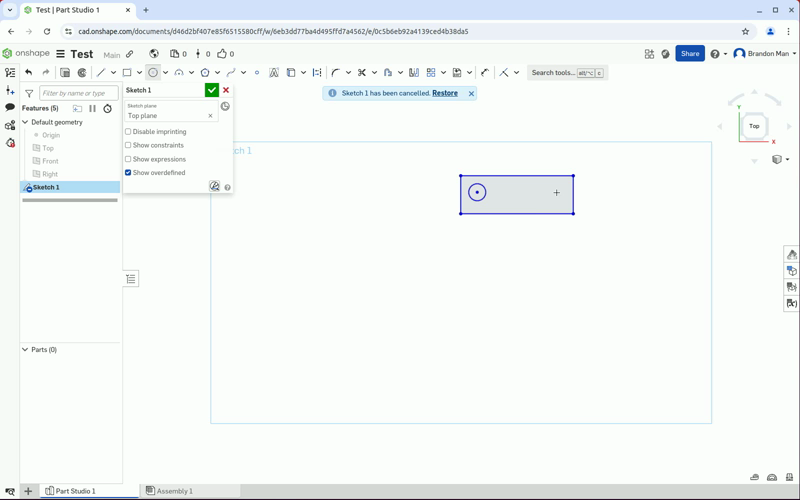
key_up(shift)
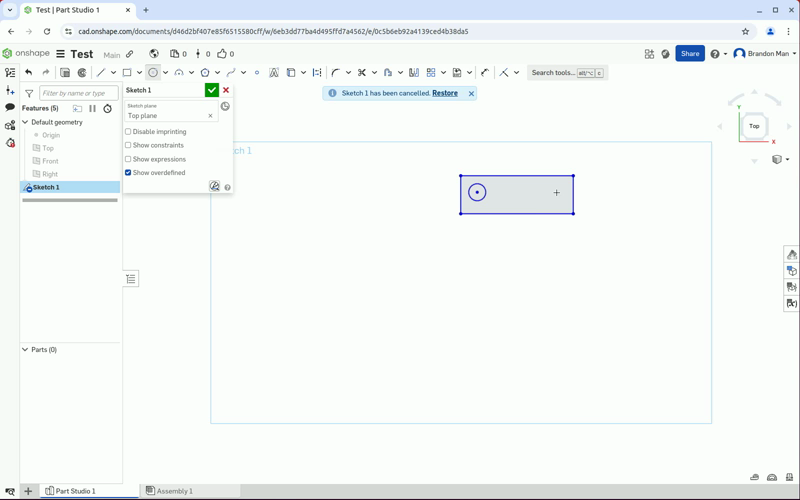
mouse_move(565, 192)
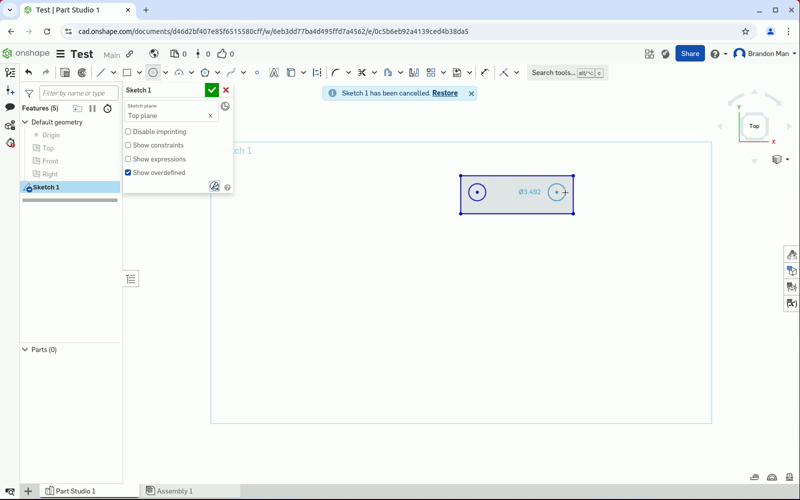
click(565, 192)
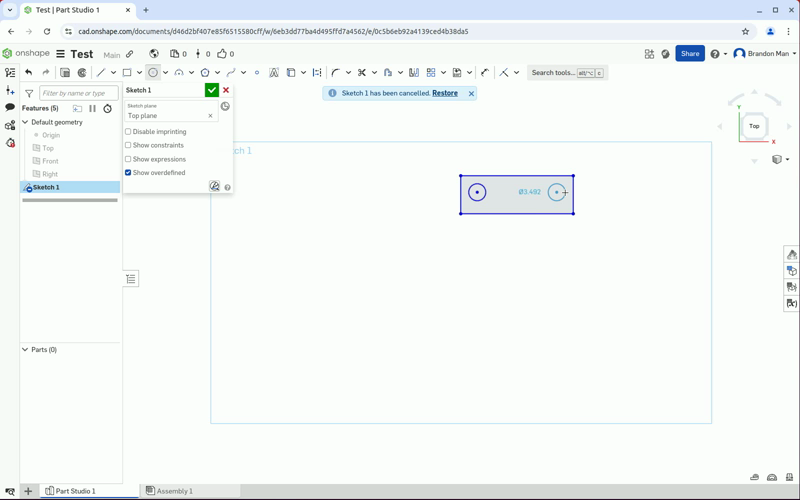
key(esc)
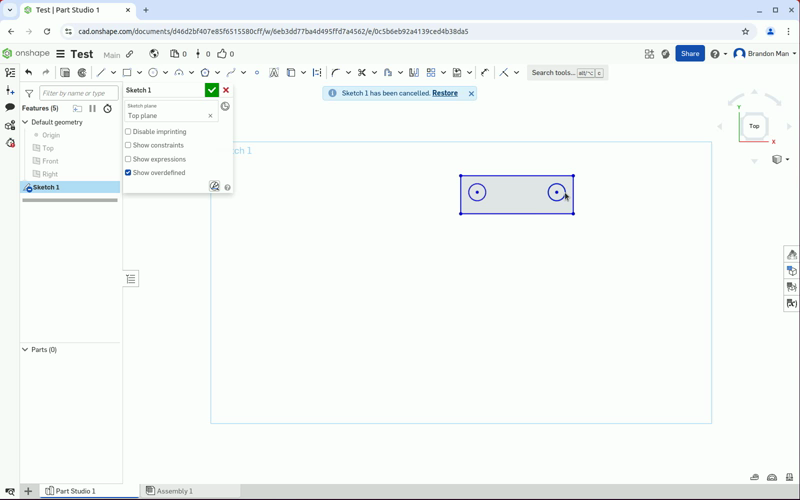
mouse_move(517, 209)
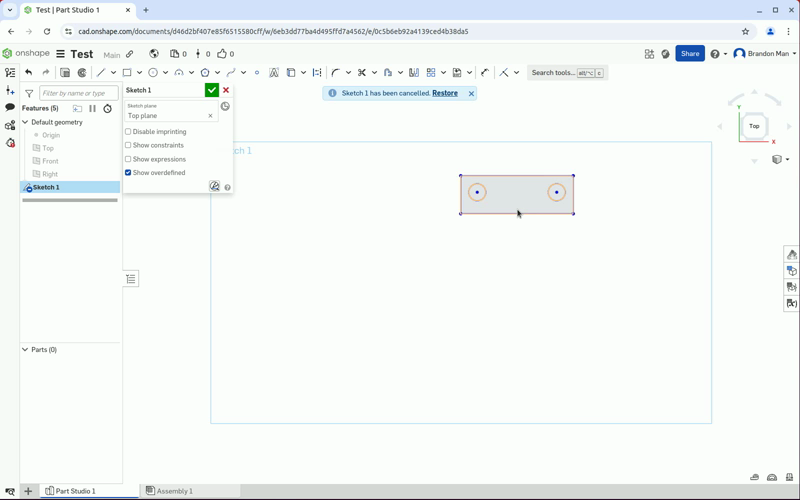
click(517, 209)
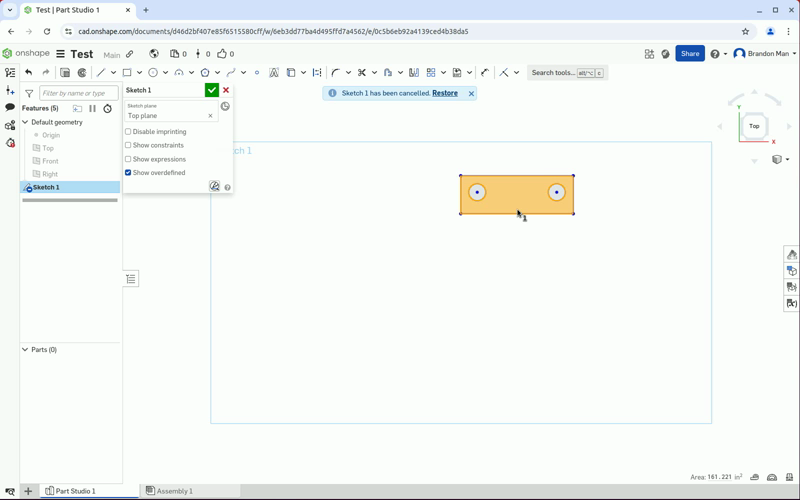
mouse_move(73, 352)
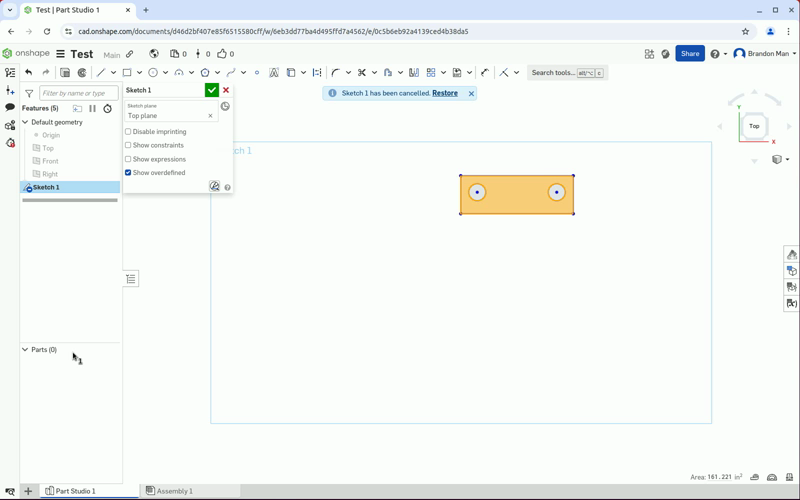
key(shift+y)
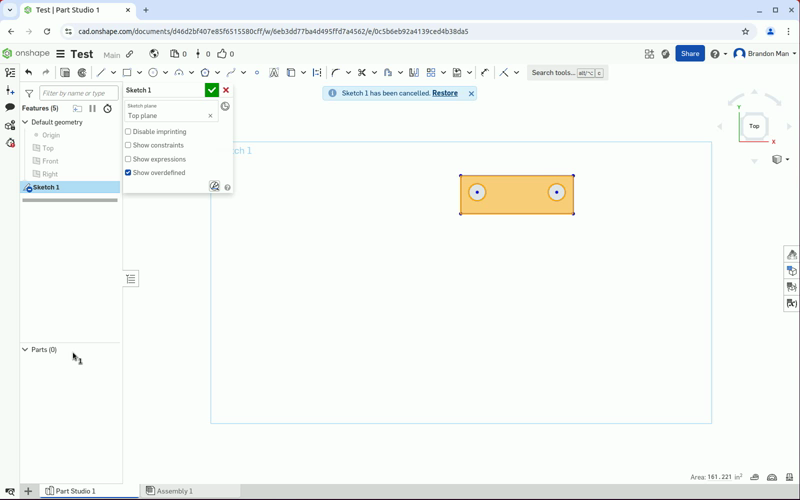
key(shift+e)
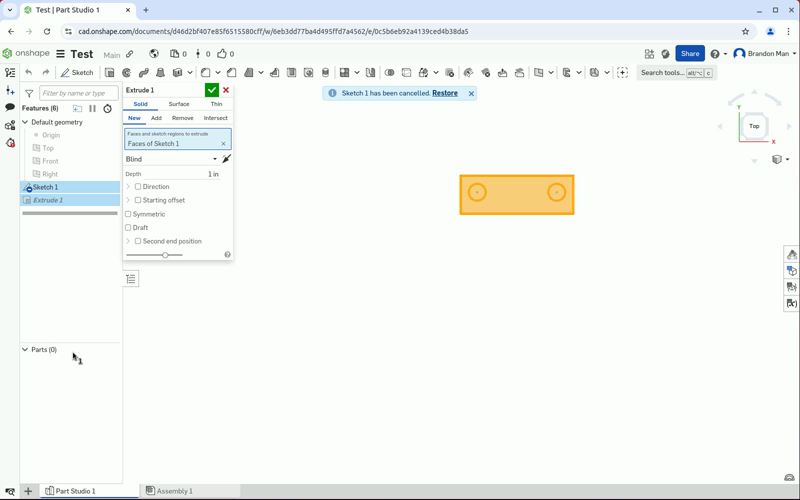
mouse_move(143, 106)
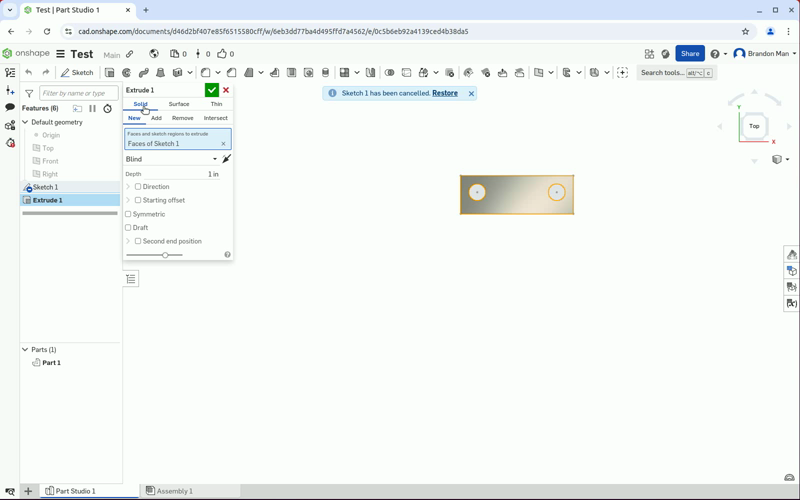
click(143, 106)
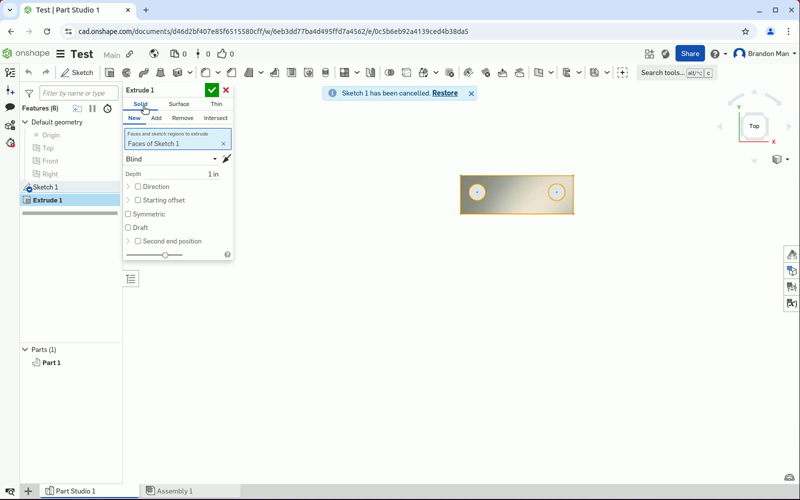
mouse_move(137, 120)
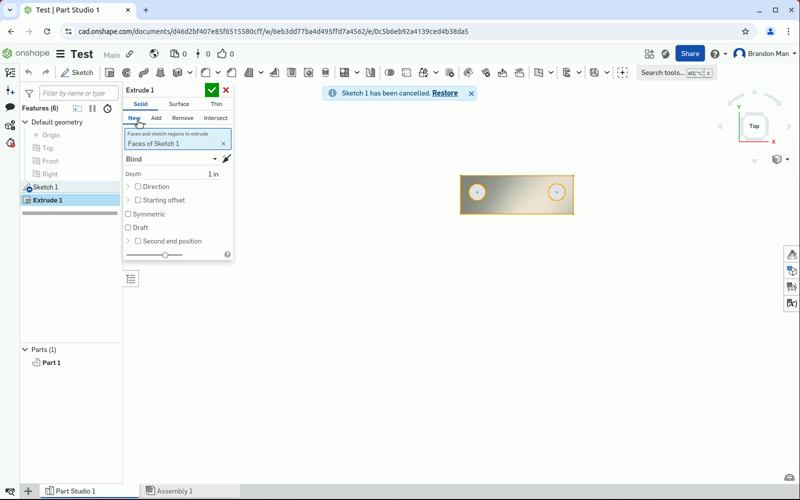
click(137, 120)
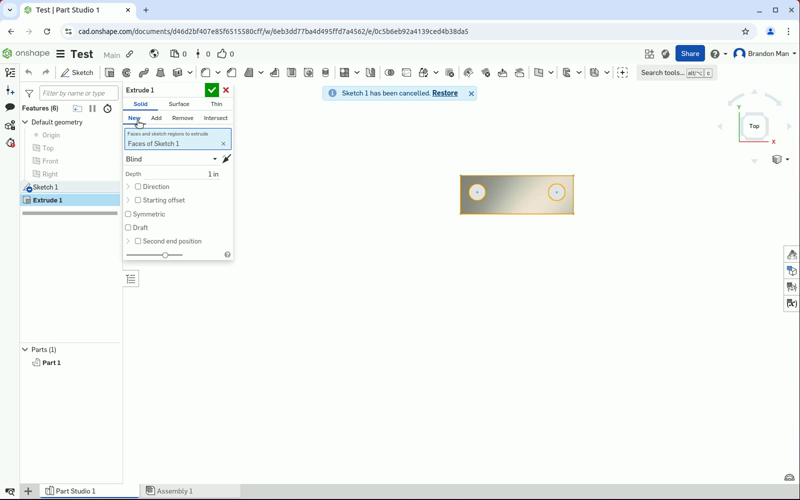
key(tab, 4)
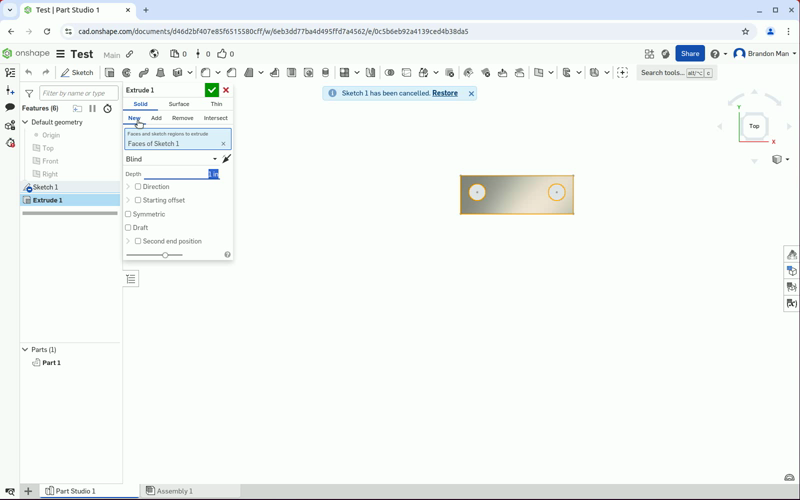
text(5.536)
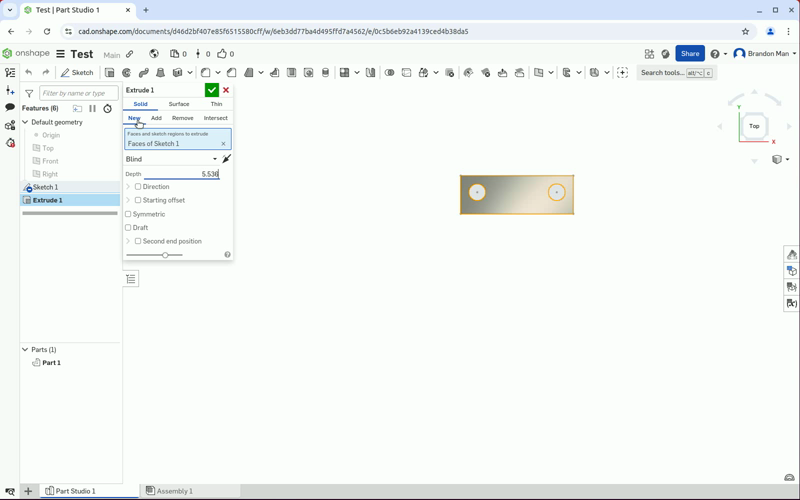
key(enter)
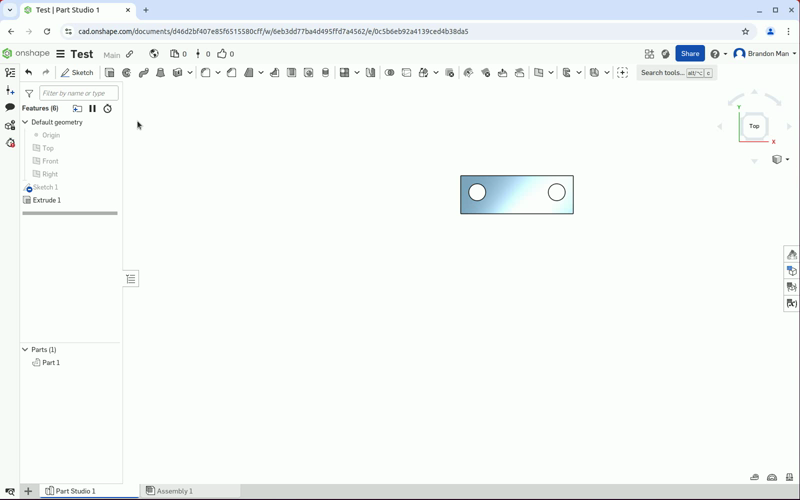
key(shift+h)
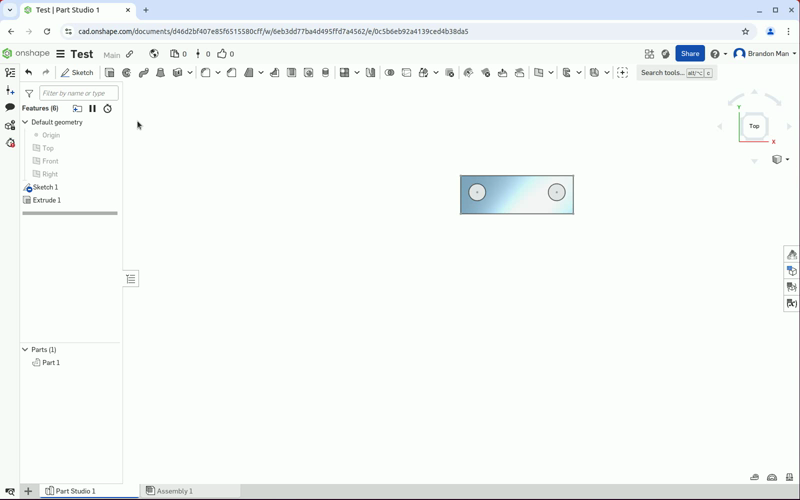
key(shift+h)
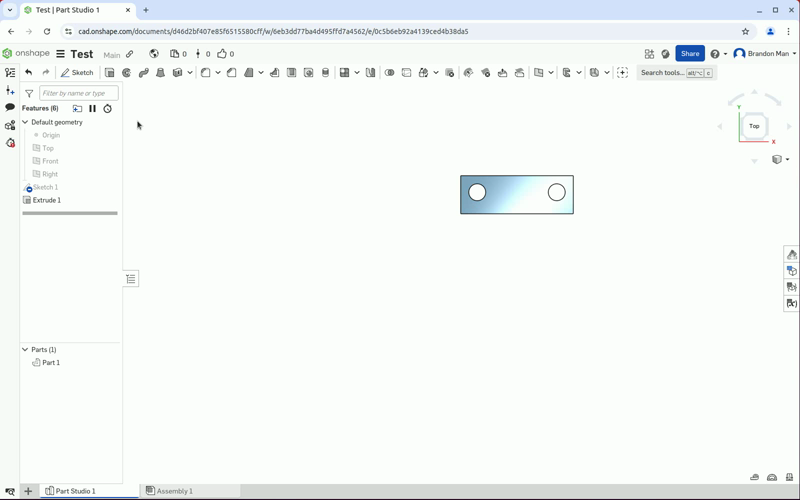
mouse_move(73, 189)
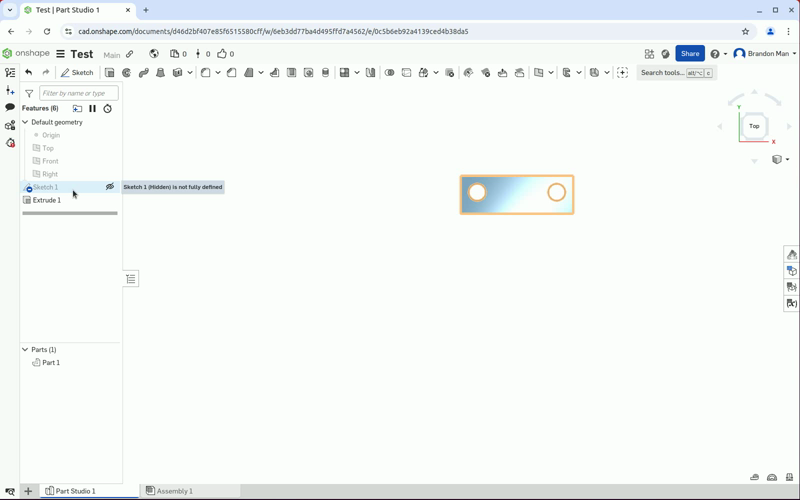
click(73, 189)
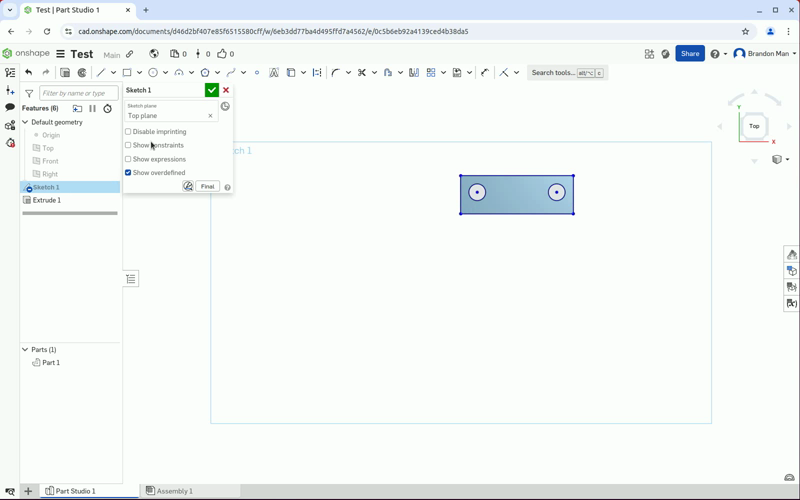
mouse_move(229, 92)
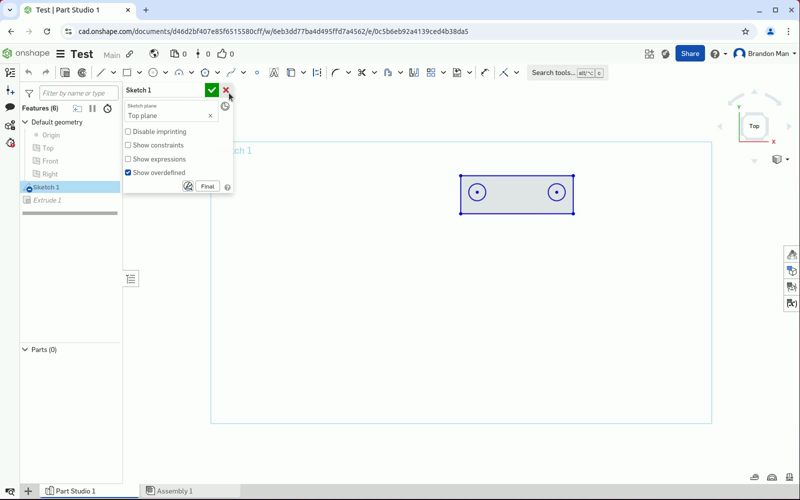
click(229, 92)
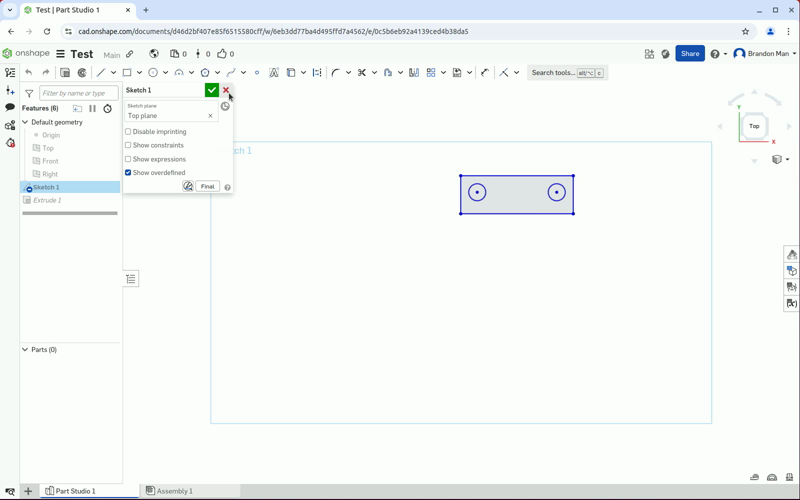
key(shift+s)
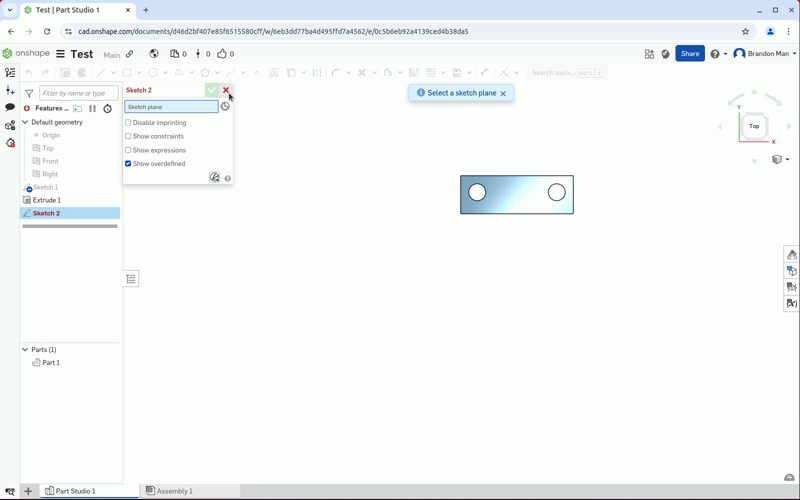
mouse_move(73, 150)
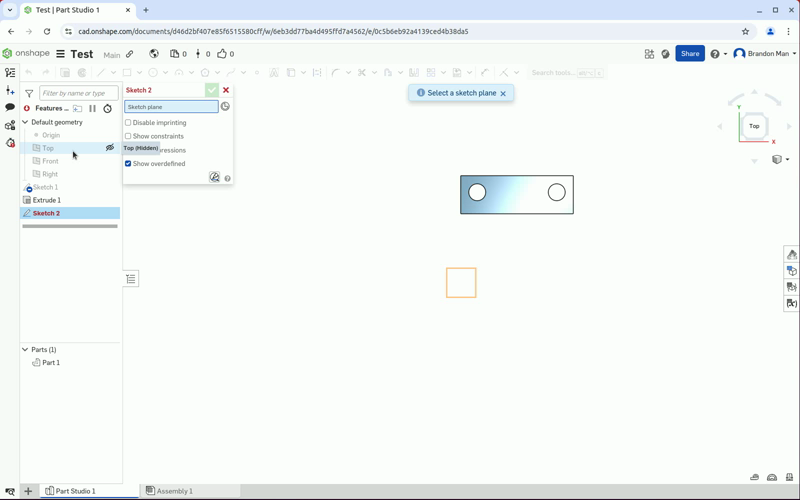
click(73, 150)
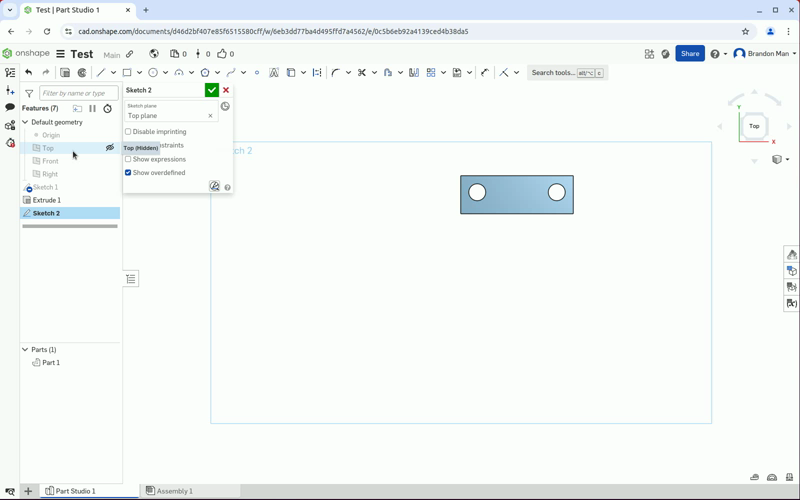
mouse_move(73, 352)
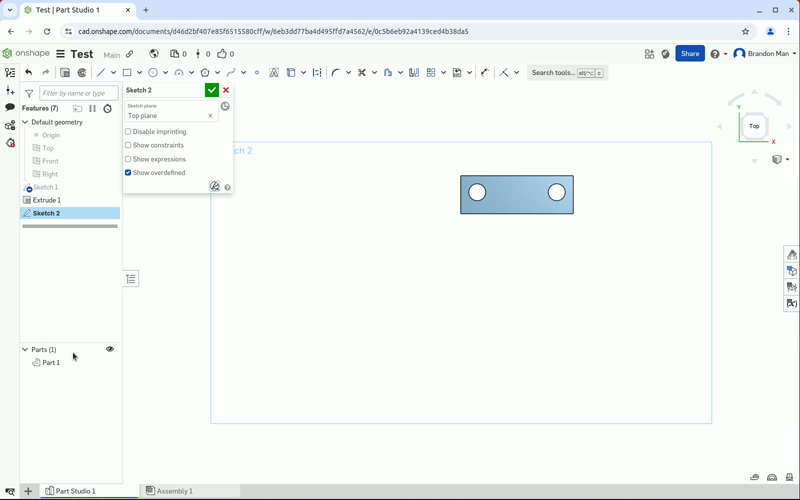
key(y)
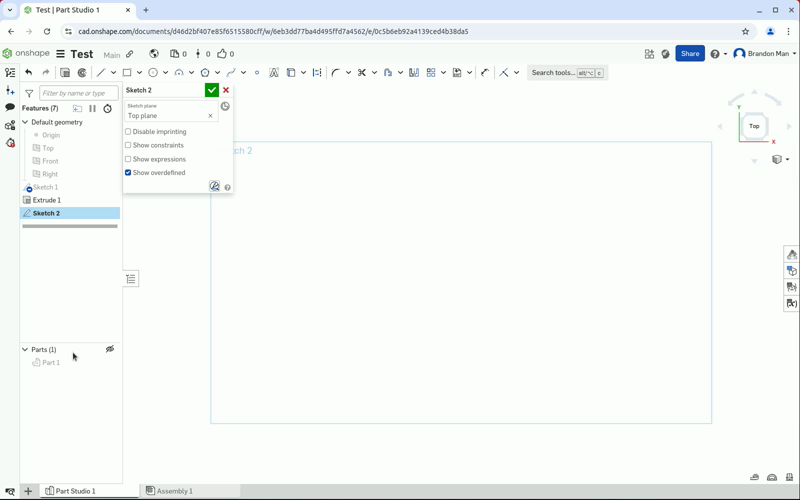
key(l)
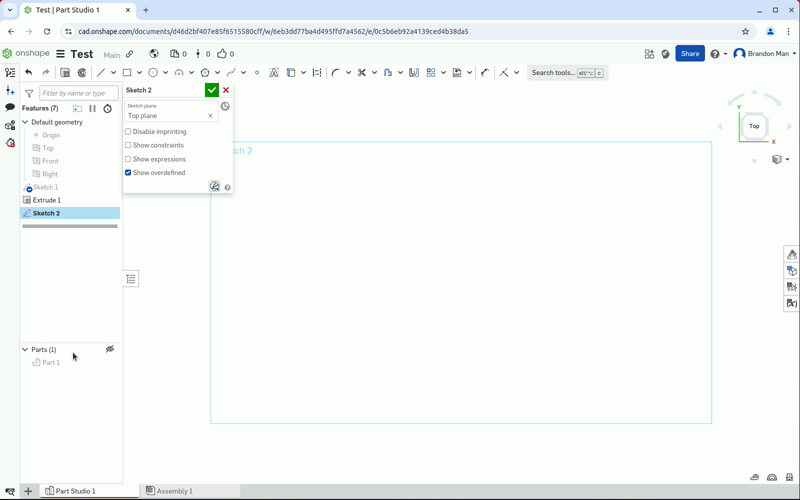
key_down(shift)
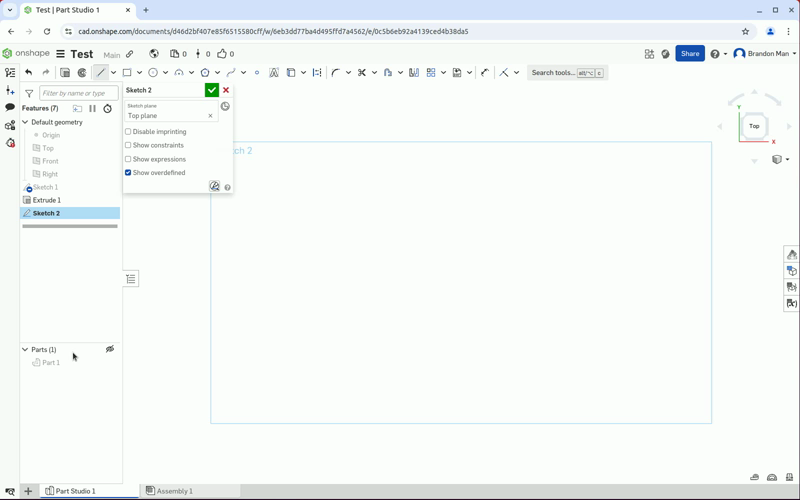
mouse_move(460, 282)
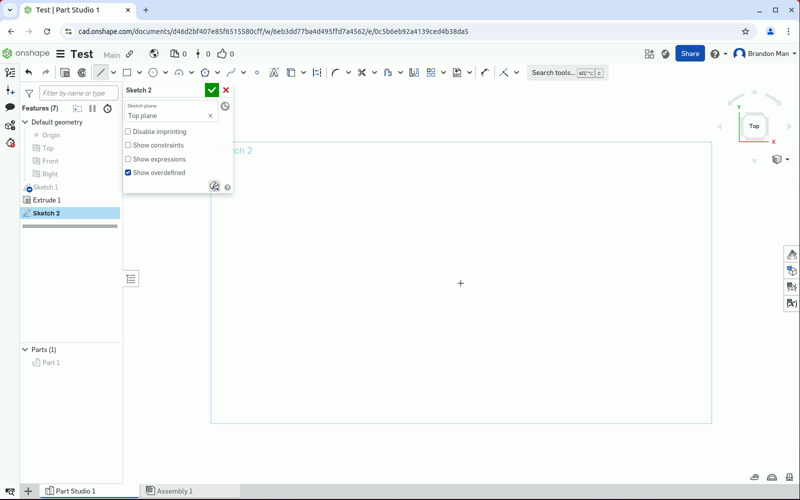
click(460, 282)
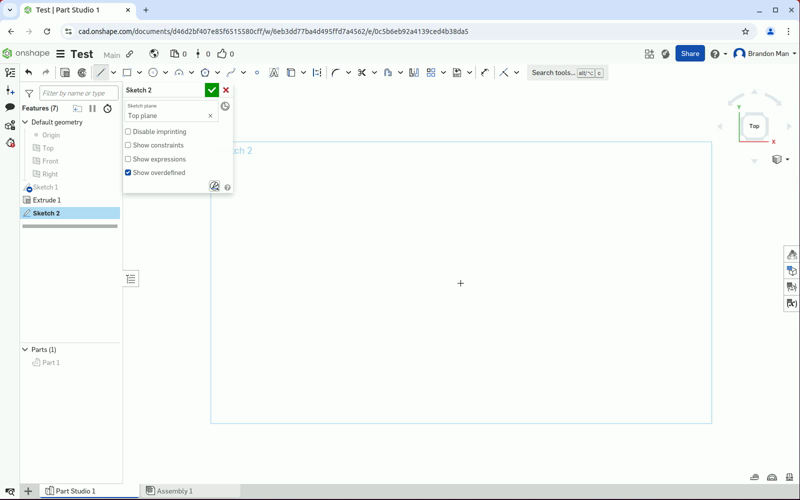
key_up(shift)
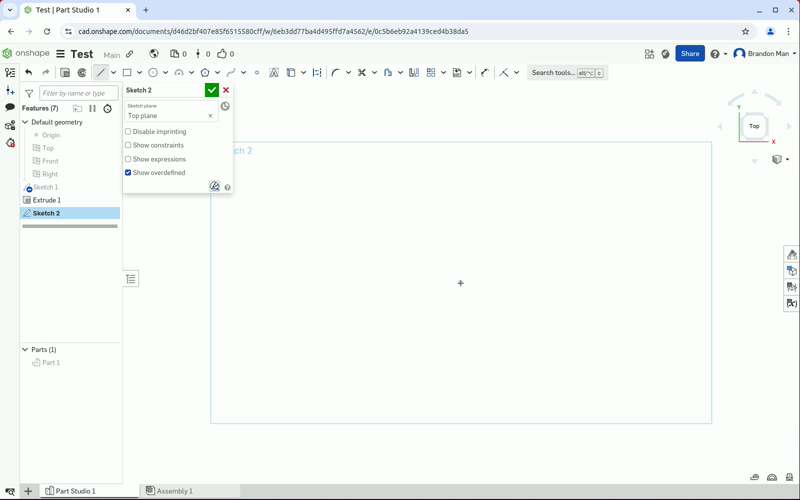
key_down(shift)
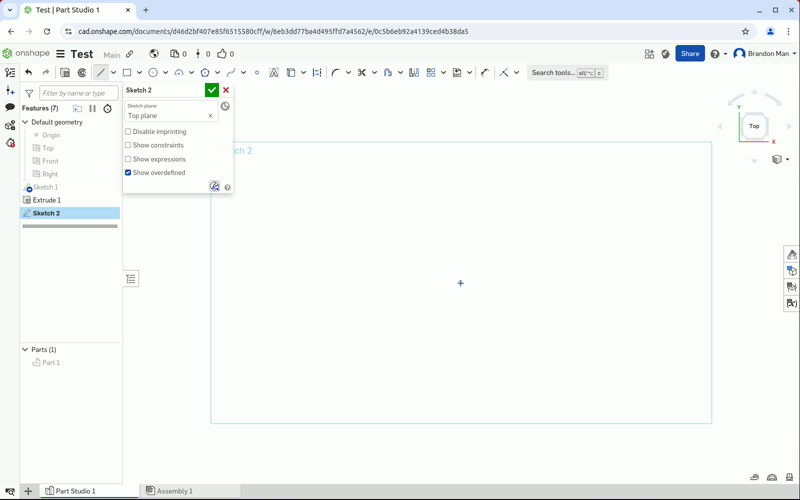
mouse_move(490, 282)
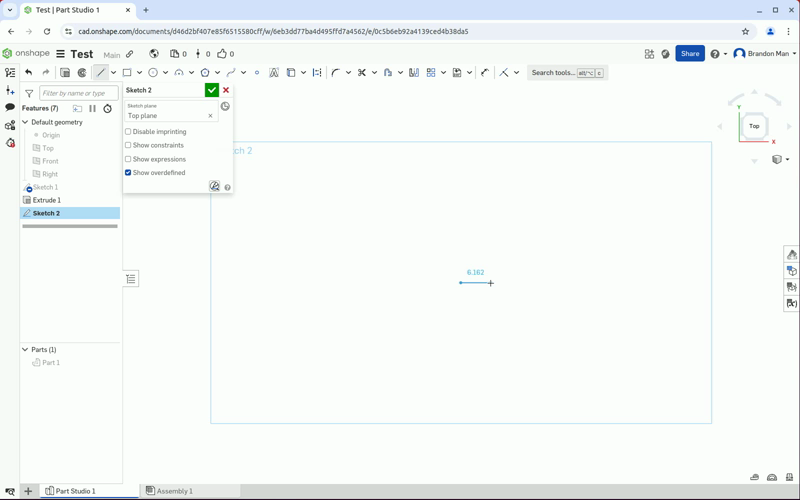
mouse_move(515, 282)
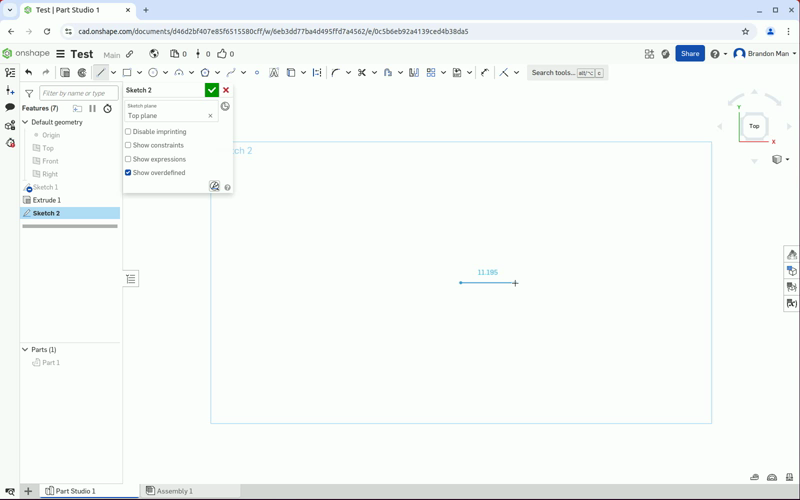
click(515, 282)
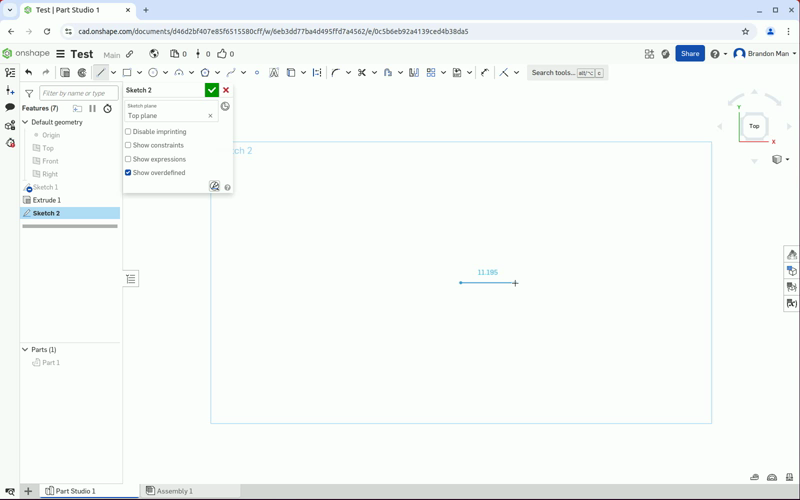
key_up(shift)
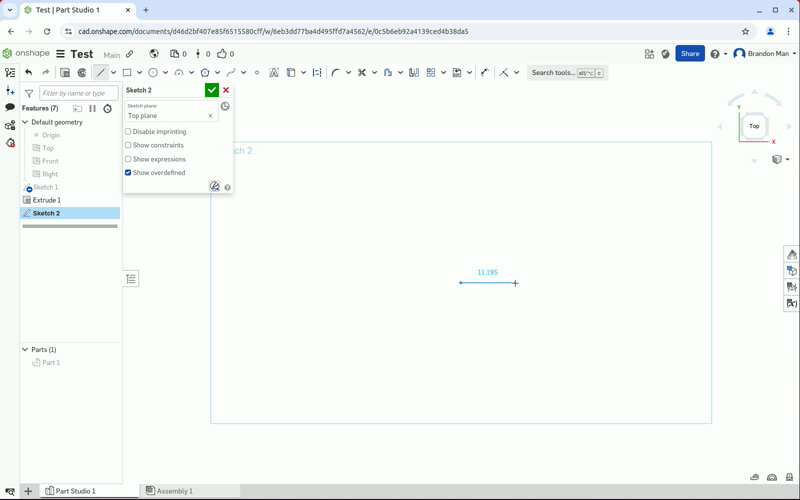
key_down(shift)
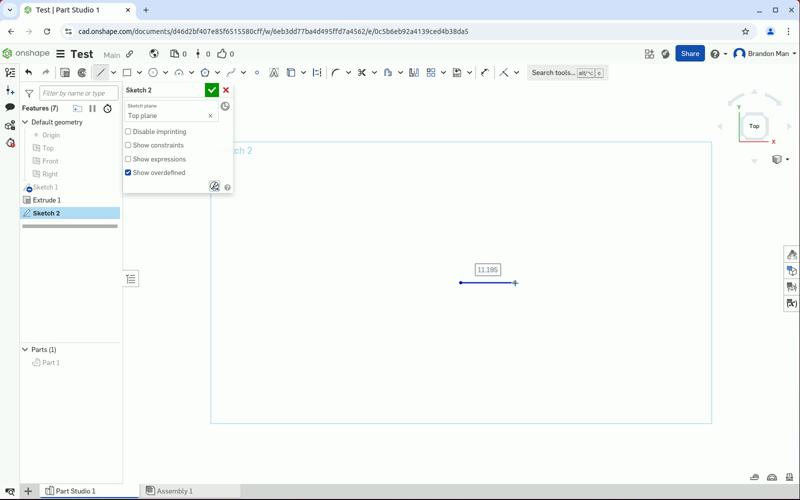
mouse_move(545, 282)
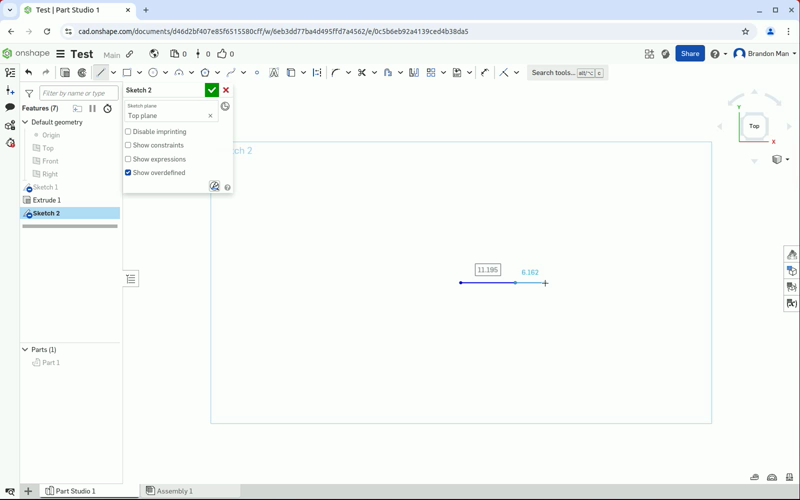
mouse_move(515, 266)
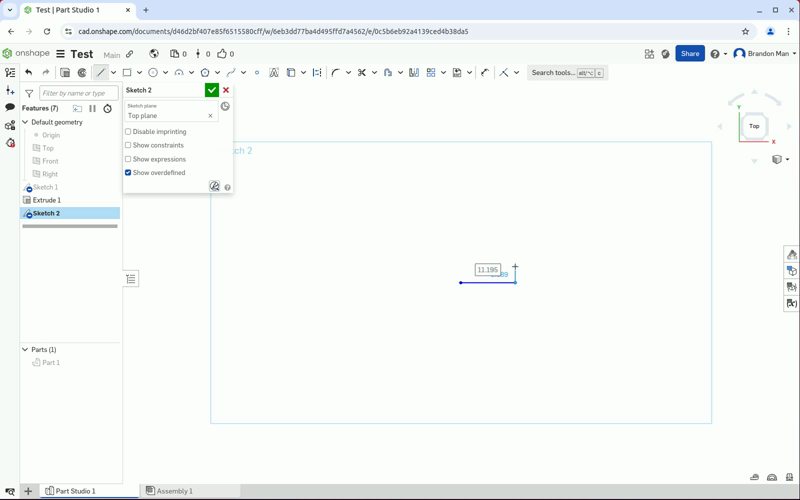
click(515, 266)
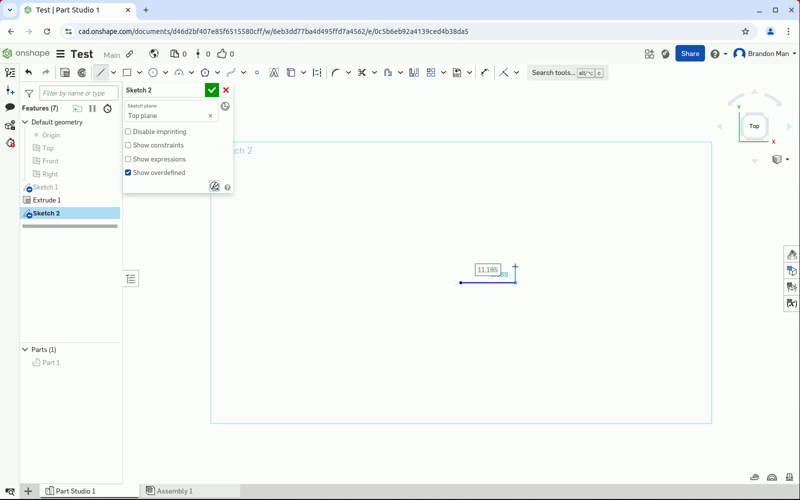
key_up(shift)
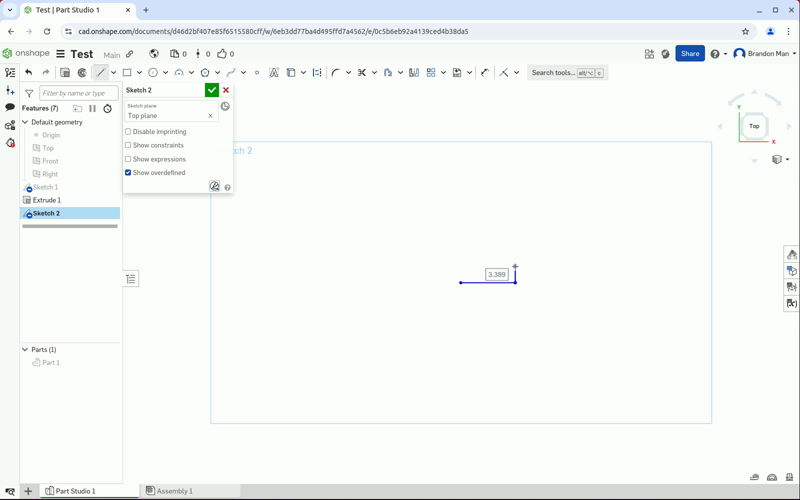
key(esc)
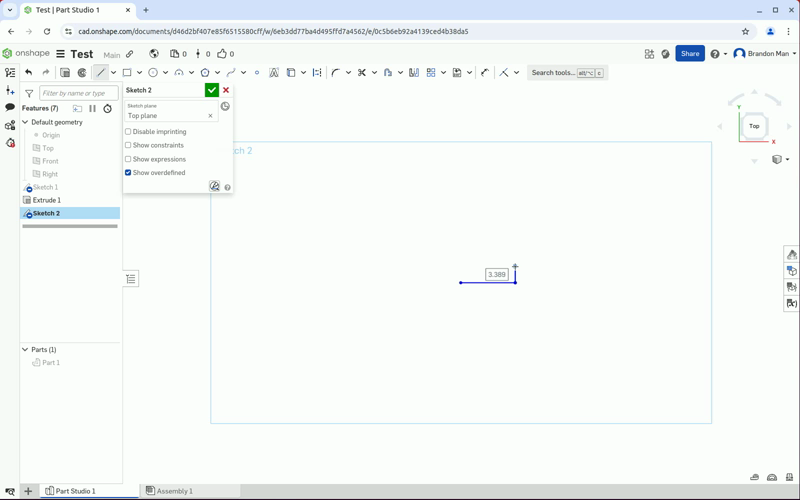
key(a)
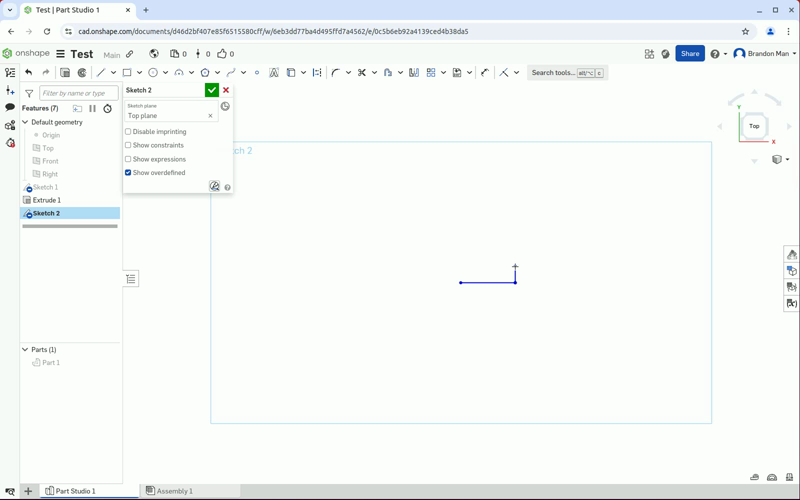
mouse_move(515, 266)
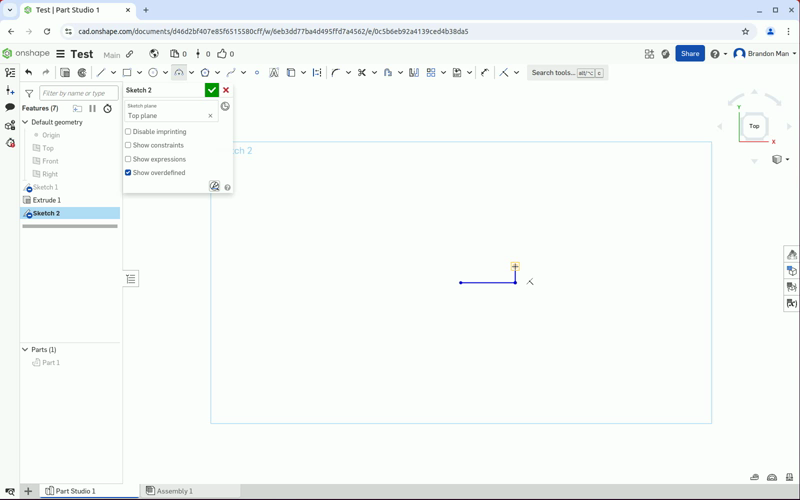
click(515, 266)
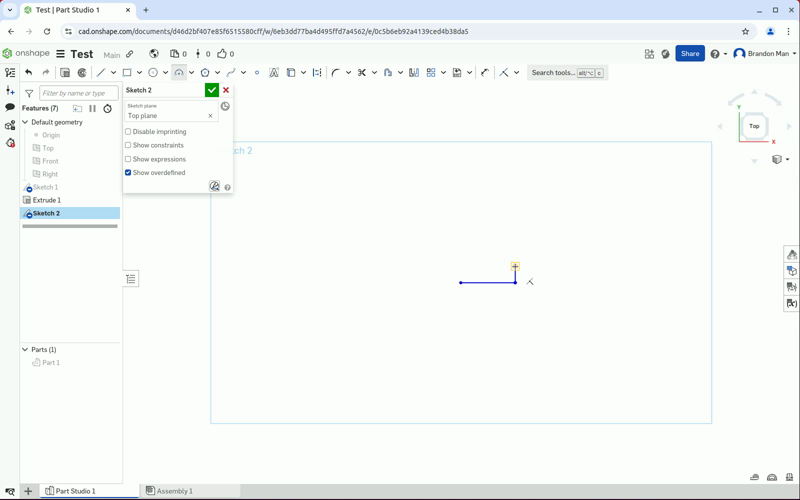
key_down(shift)
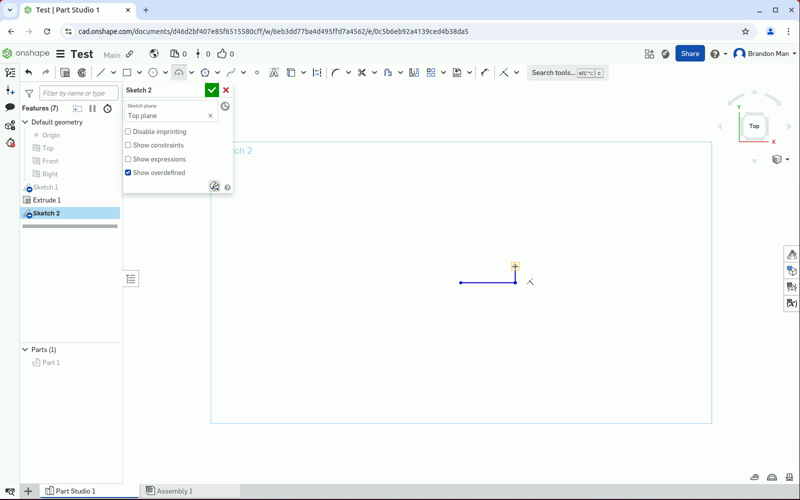
mouse_move(517, 266)
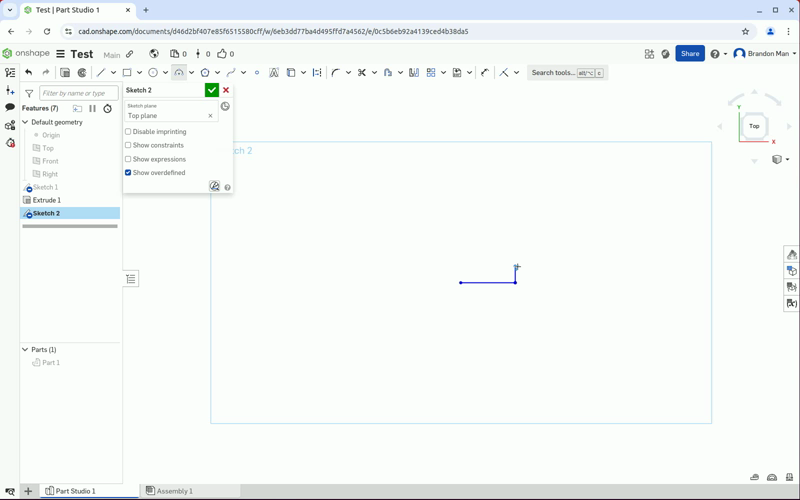
scroll(6)
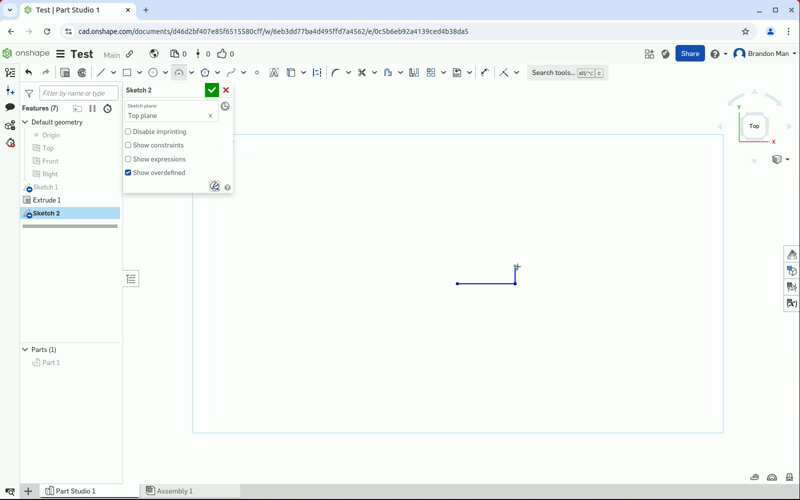
scroll(6)
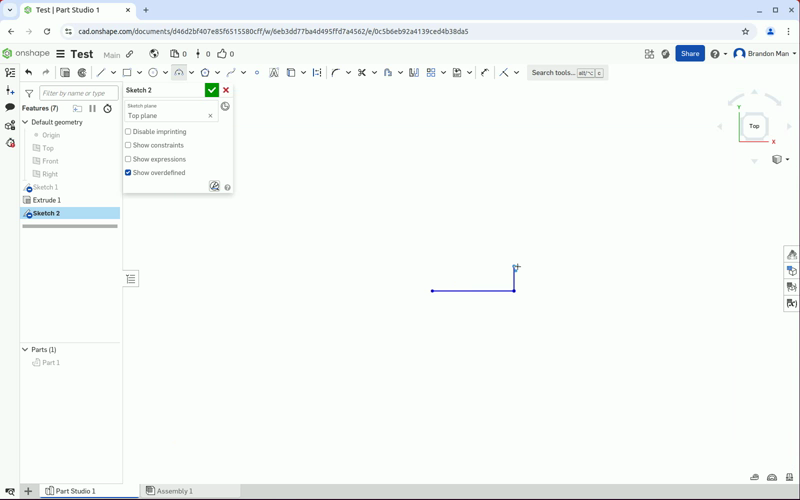
scroll(6)
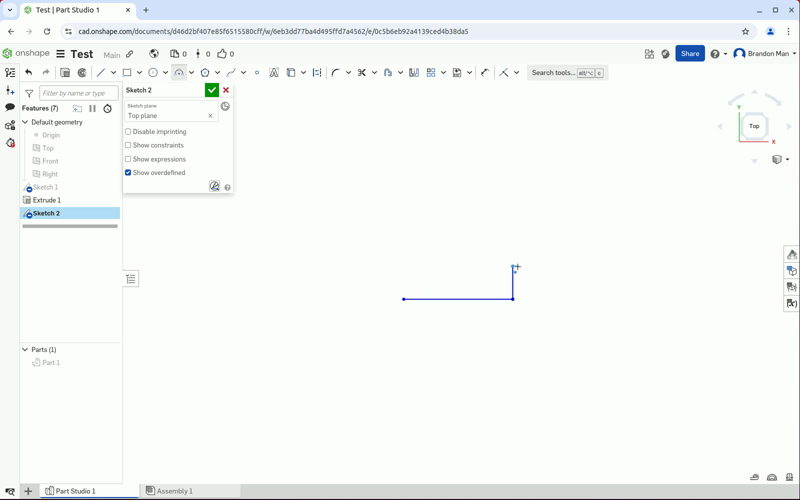
scroll(6)
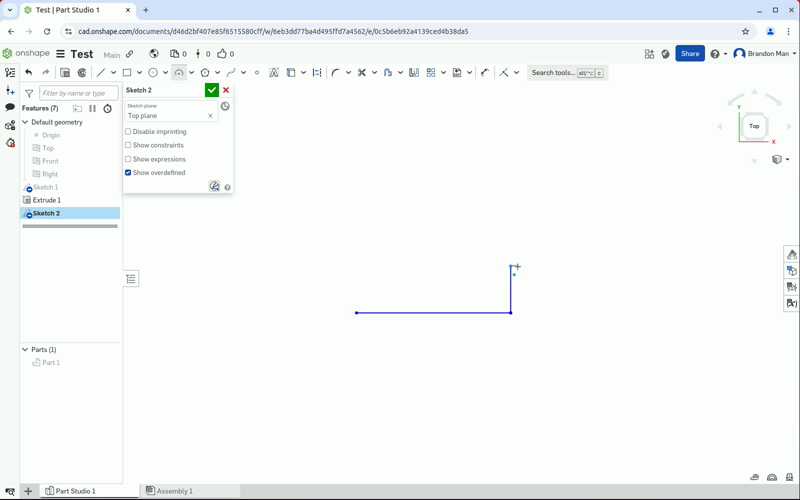
scroll(6)
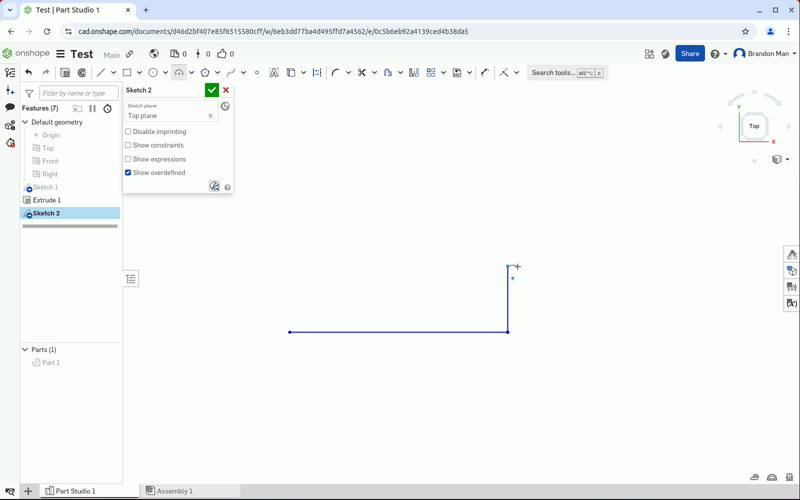
scroll(6)
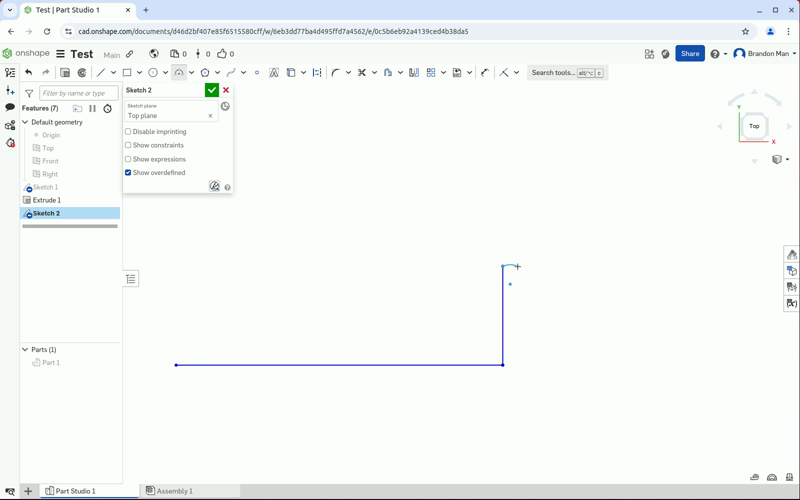
scroll(6)
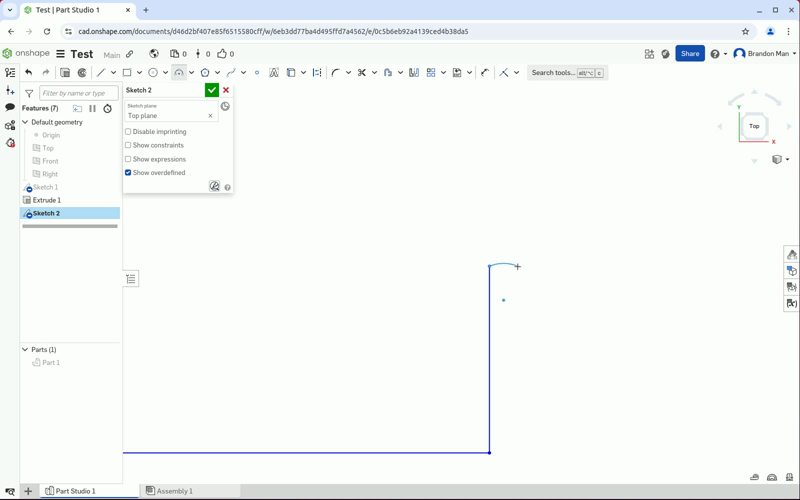
click(517, 266)
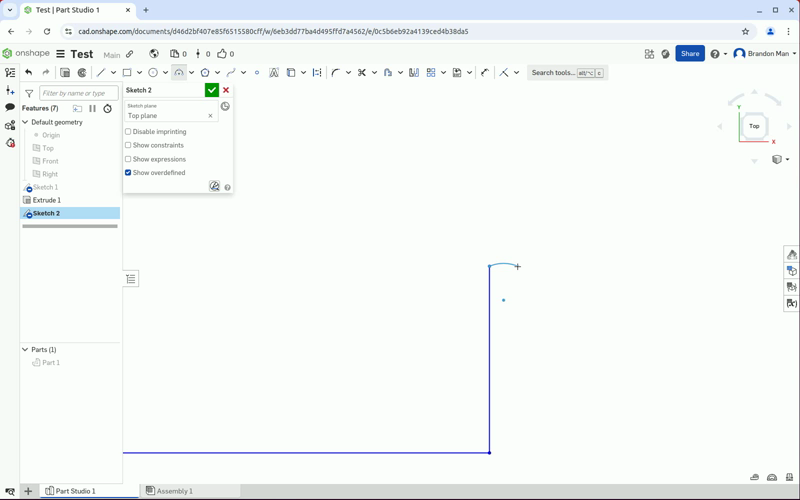
scroll(-6)
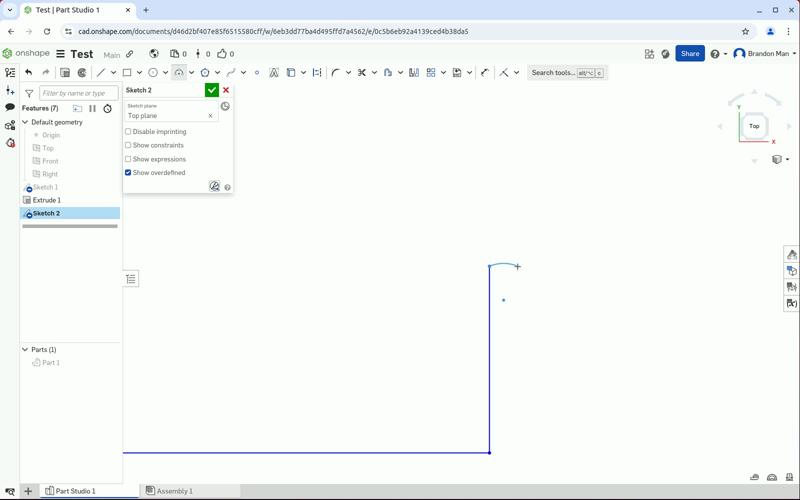
scroll(-6)
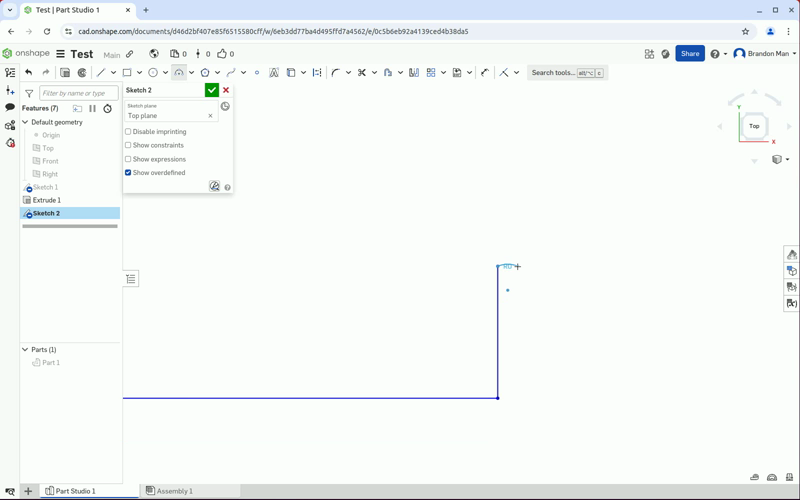
scroll(-6)
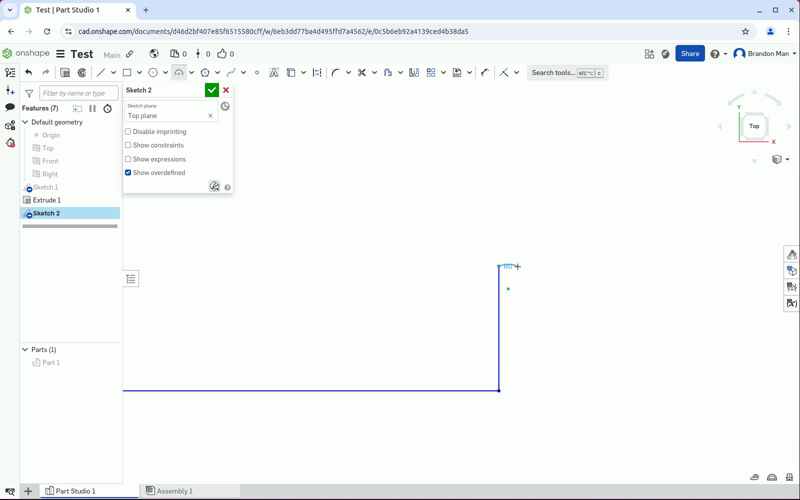
scroll(-6)
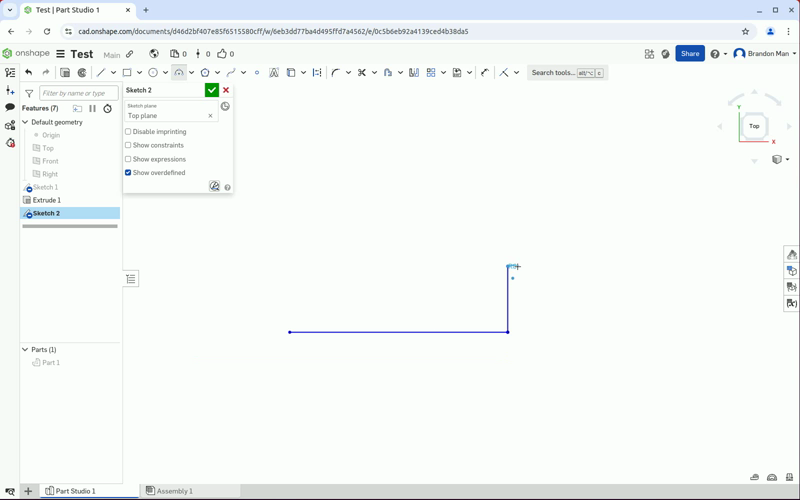
scroll(-6)
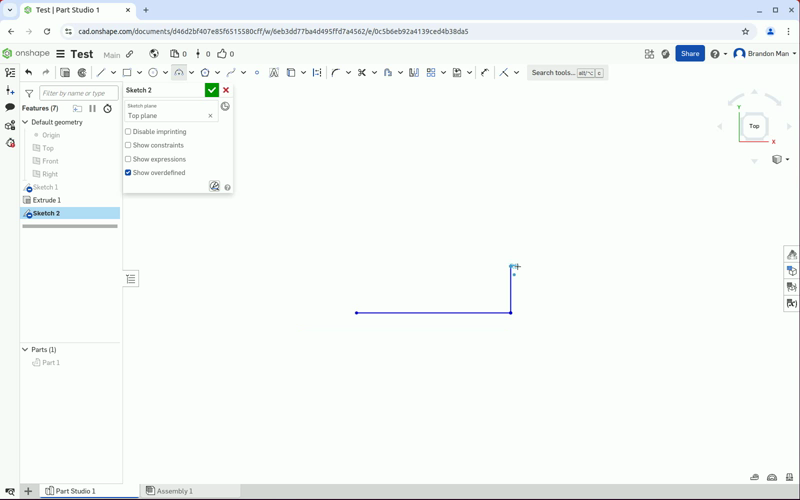
scroll(-6)
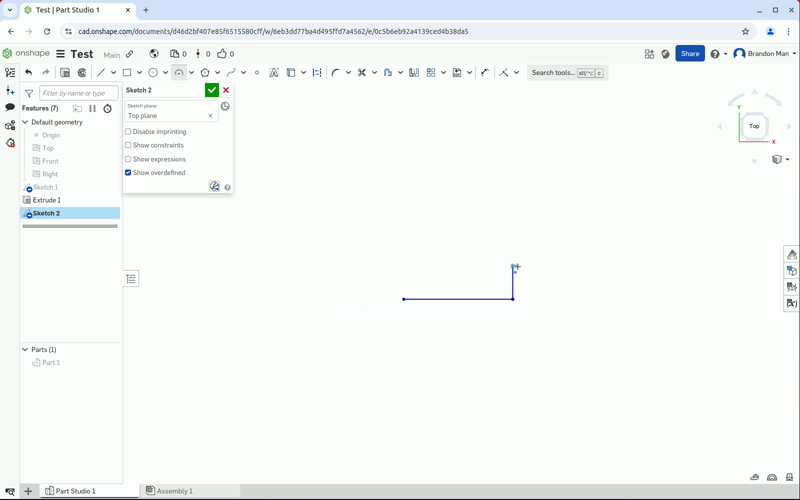
scroll(-6)
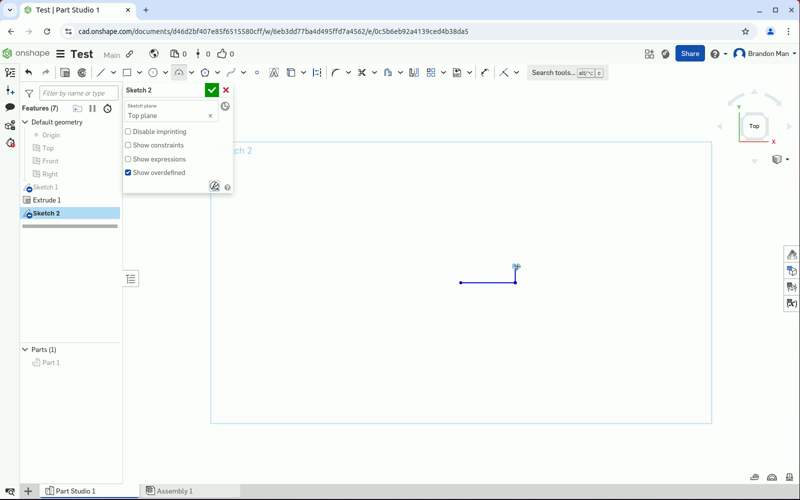
mouse_move(516, 218)
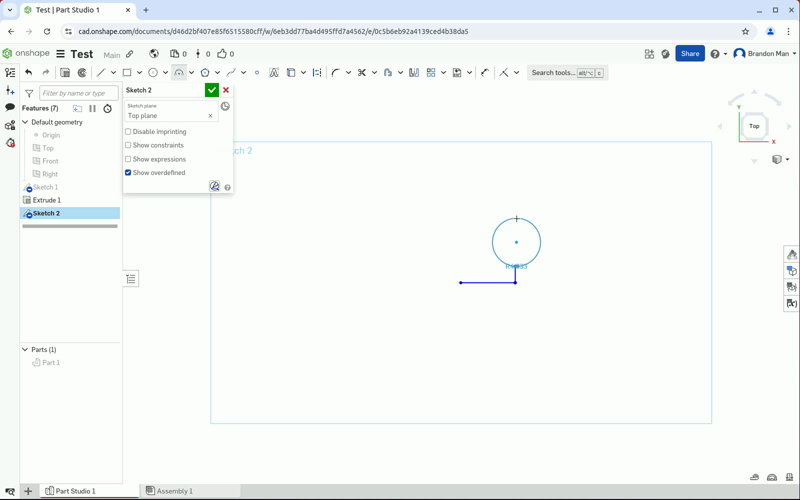
scroll(6)
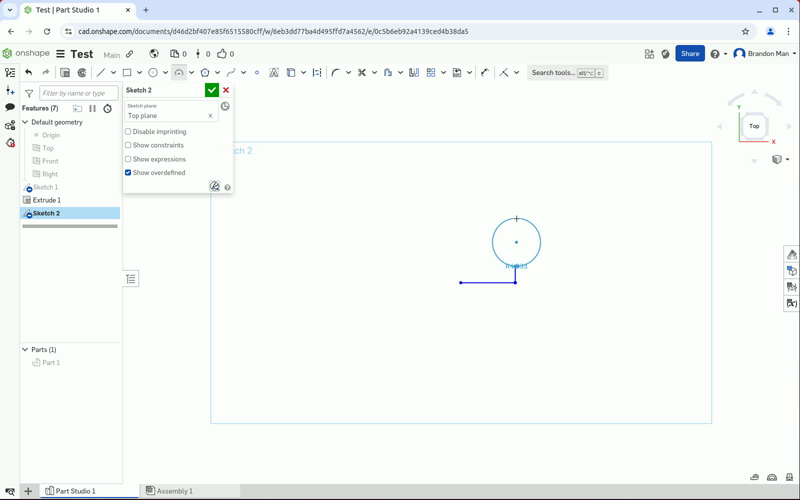
scroll(6)
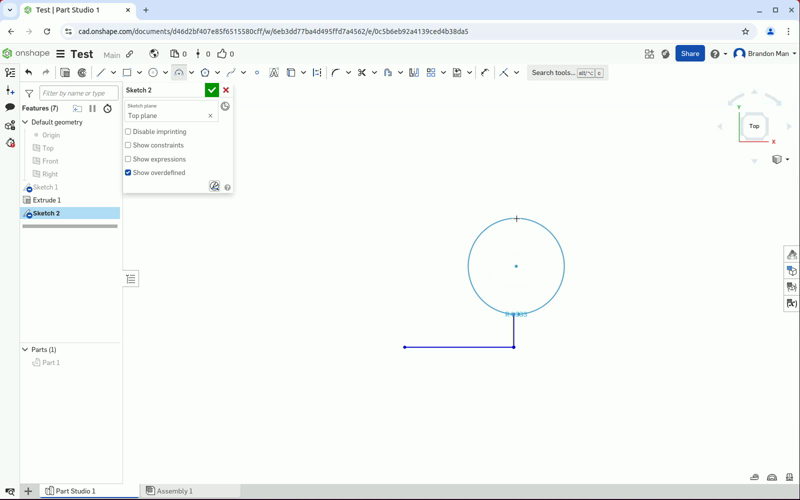
scroll(6)
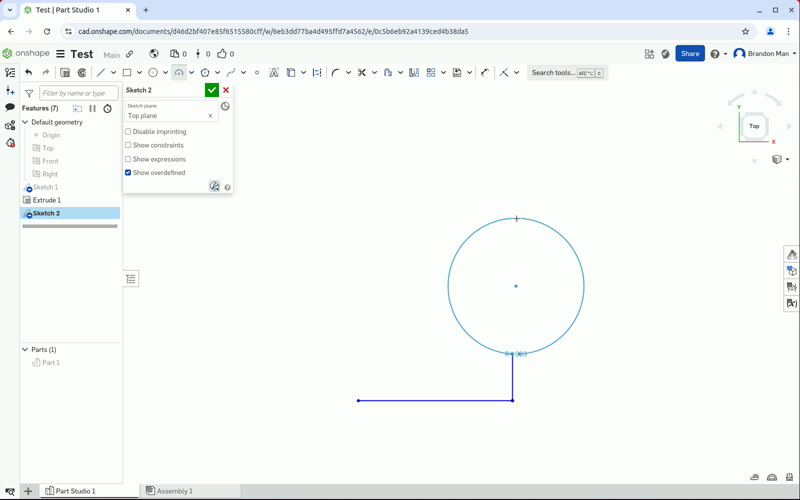
scroll(6)
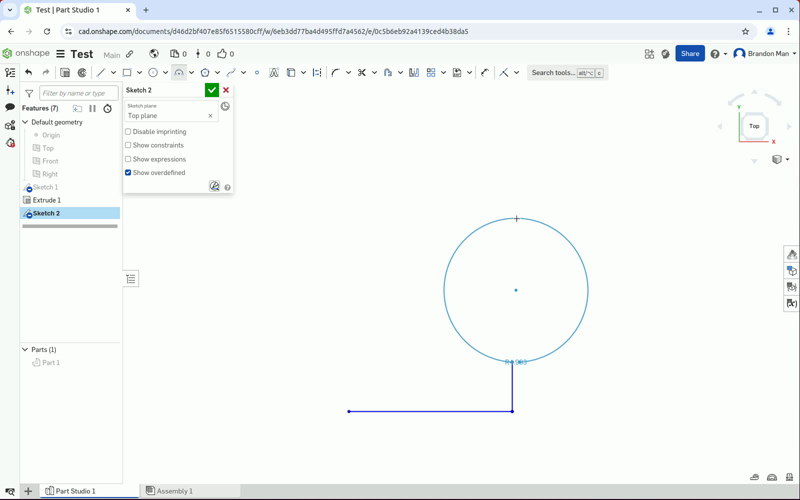
scroll(6)
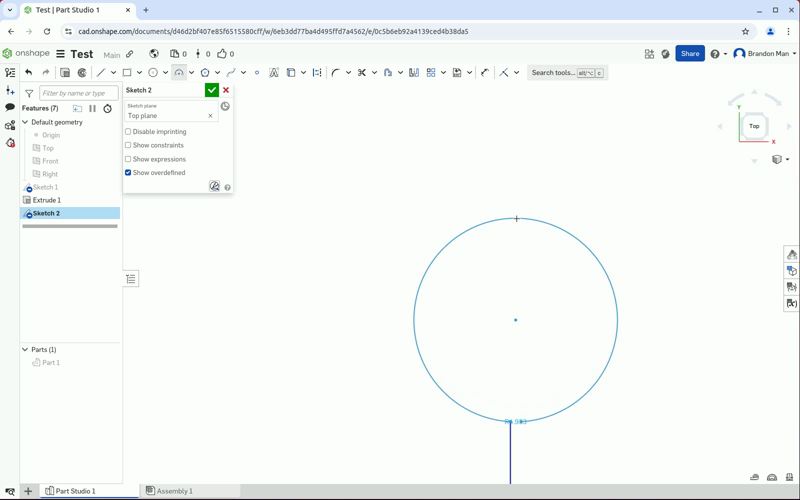
scroll(6)
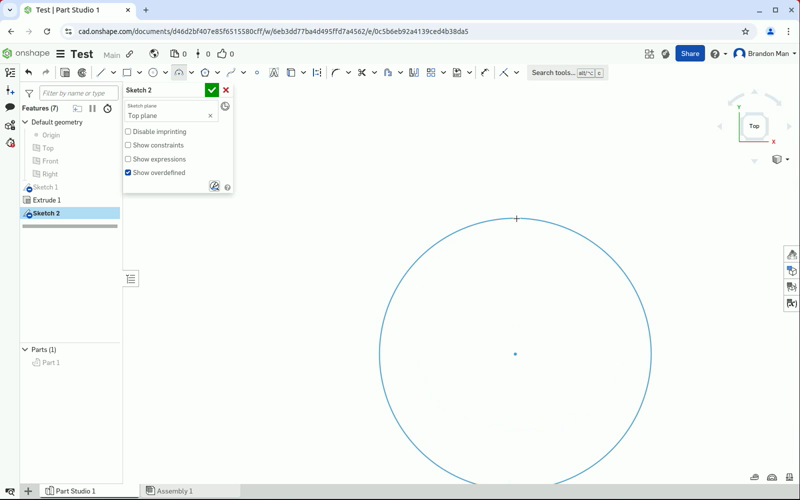
scroll(6)
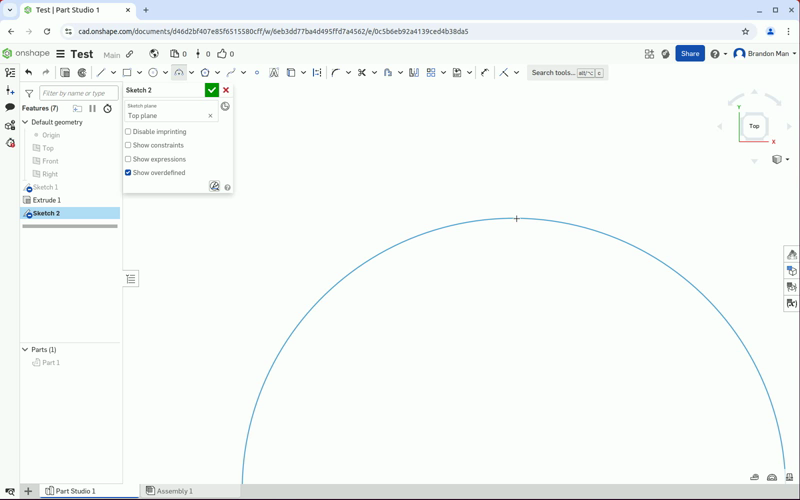
click(516, 218)
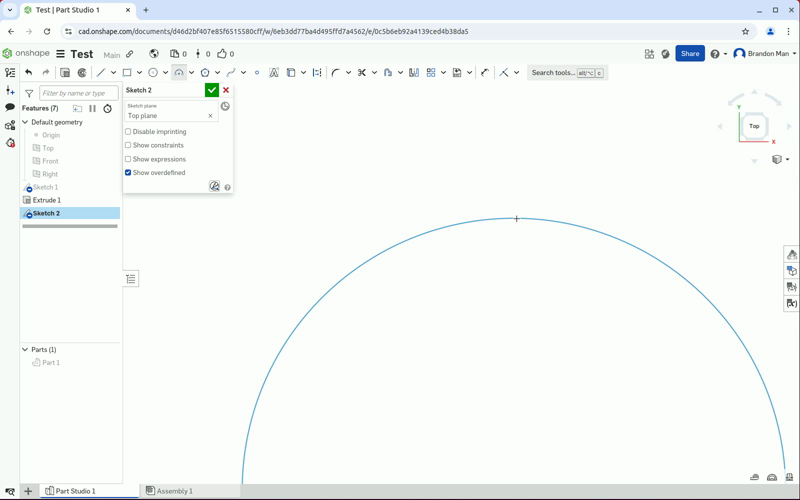
scroll(-6)
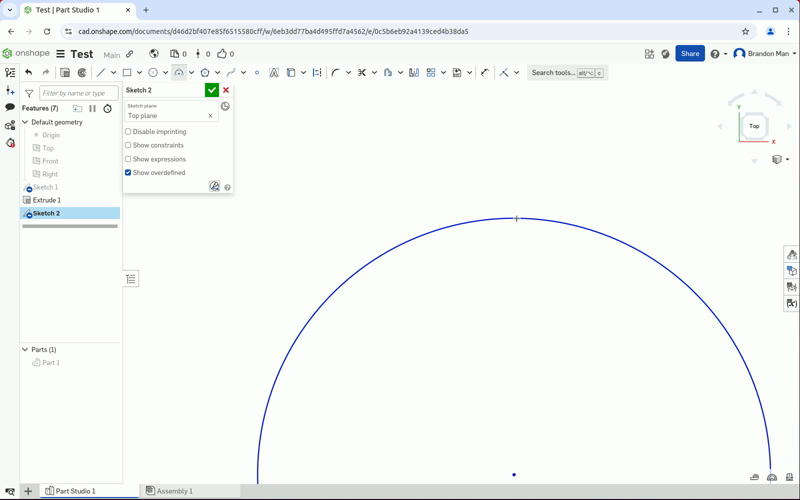
scroll(-6)
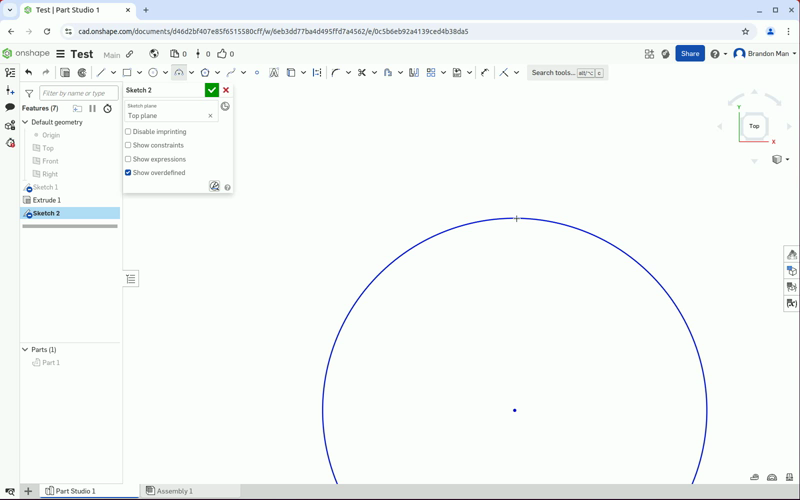
scroll(-6)
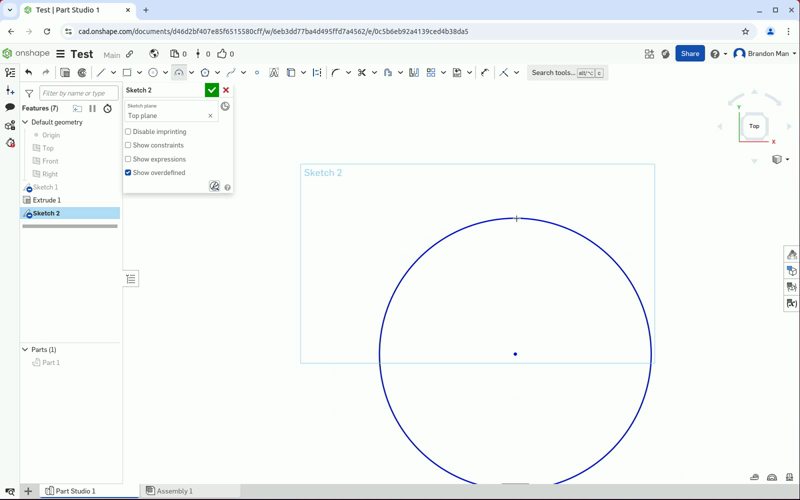
scroll(-6)
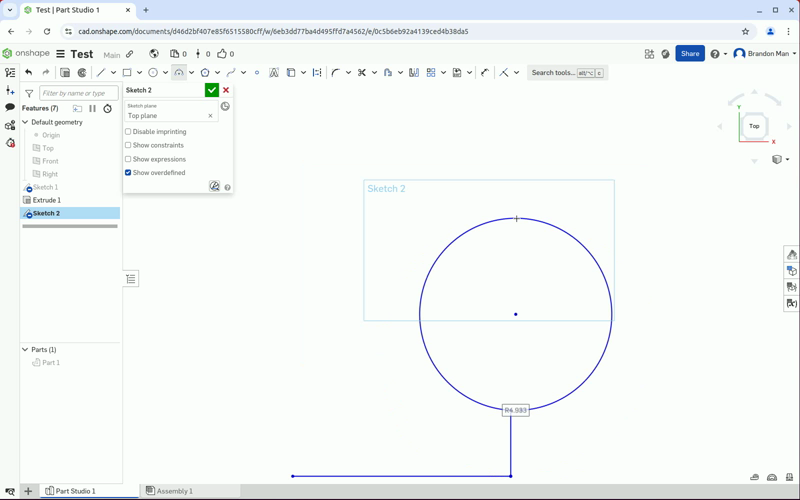
scroll(-6)
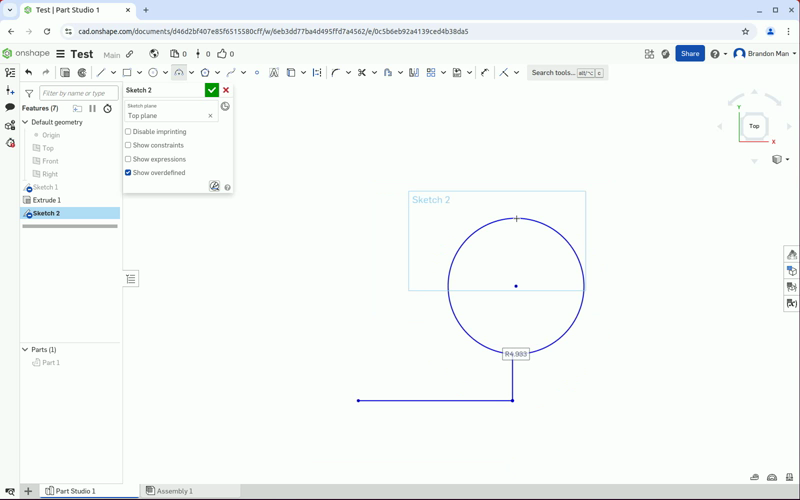
scroll(-6)
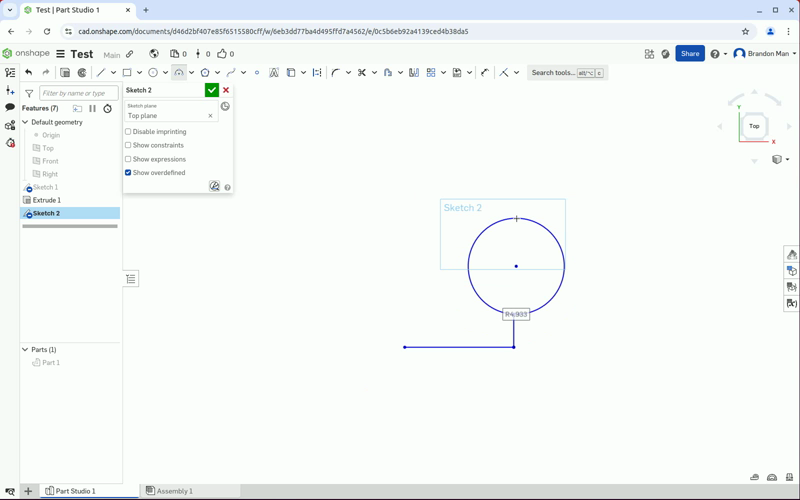
scroll(-6)
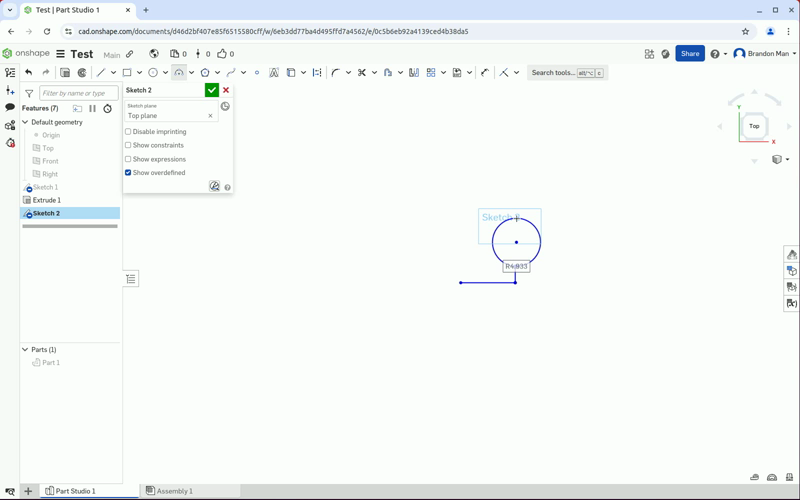
key_up(shift)
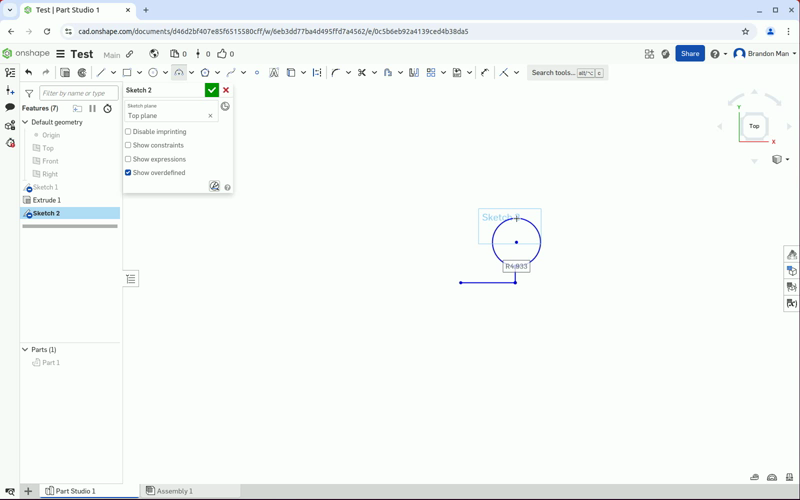
key(esc)
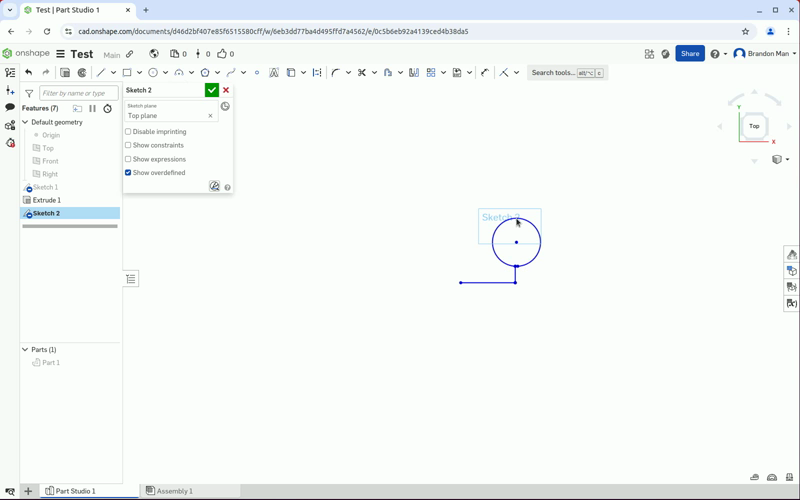
key(l)
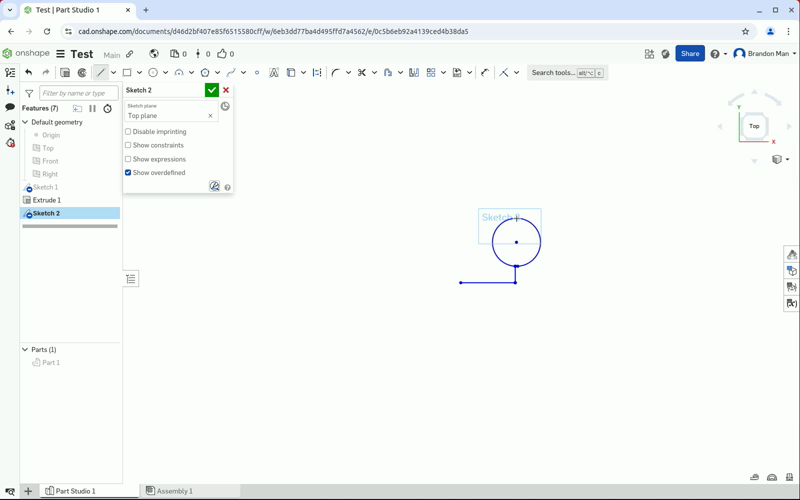
mouse_move(517, 266)
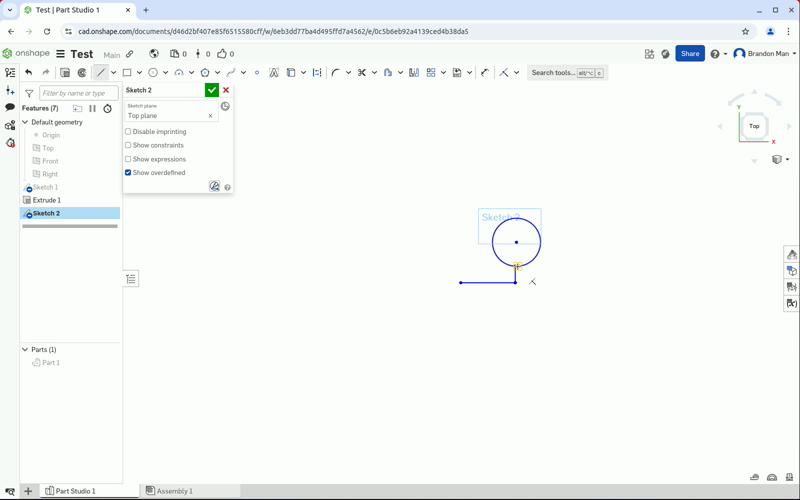
scroll(6)
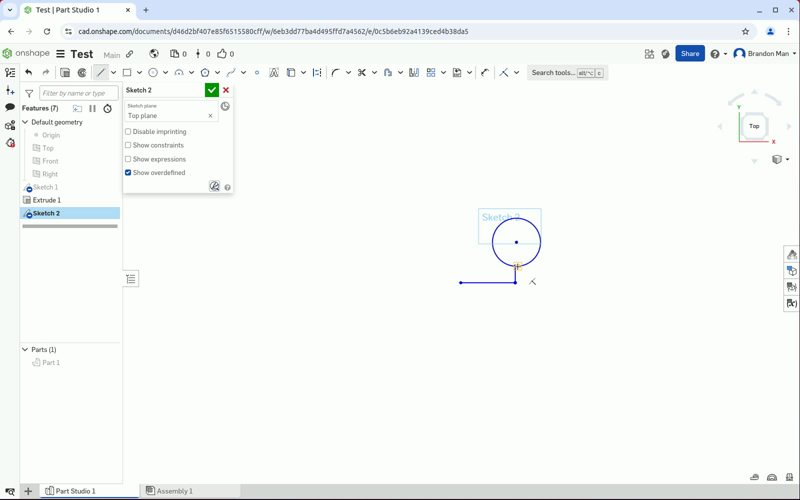
scroll(6)
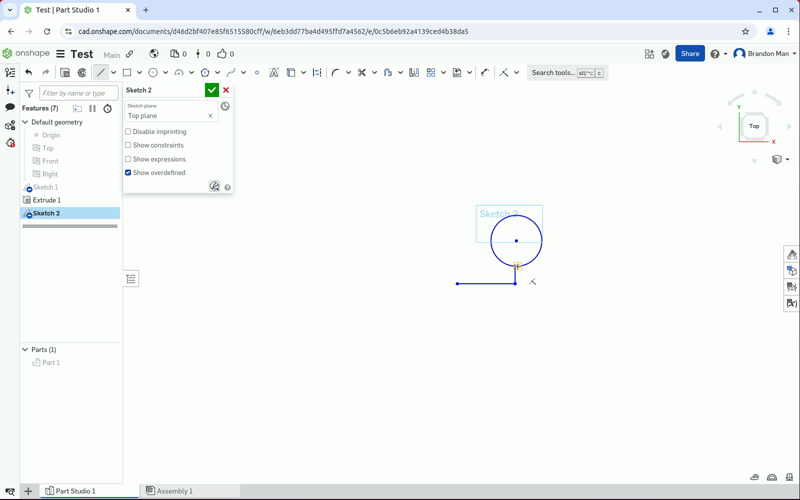
scroll(6)
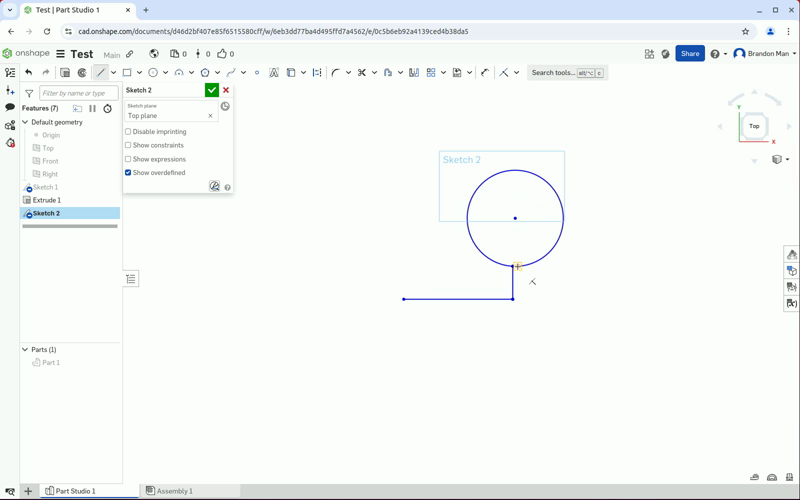
scroll(6)
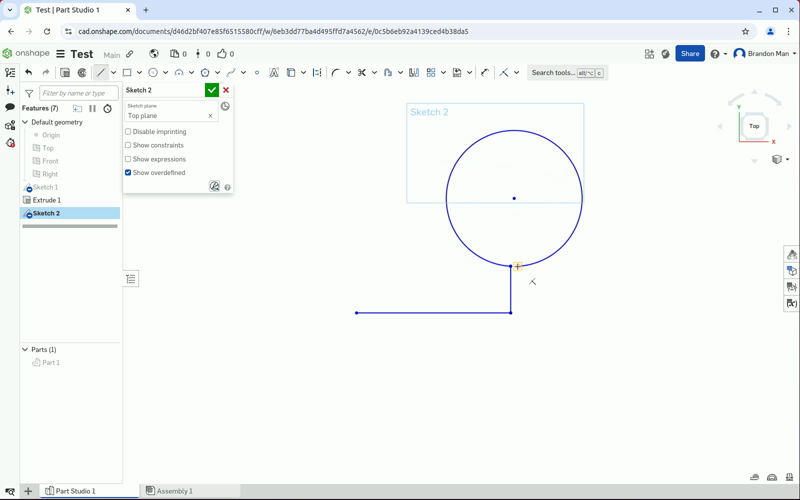
scroll(6)
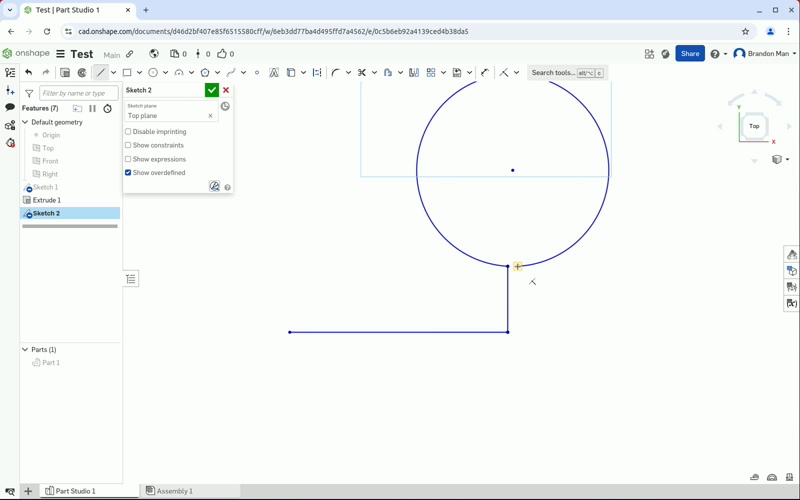
scroll(6)
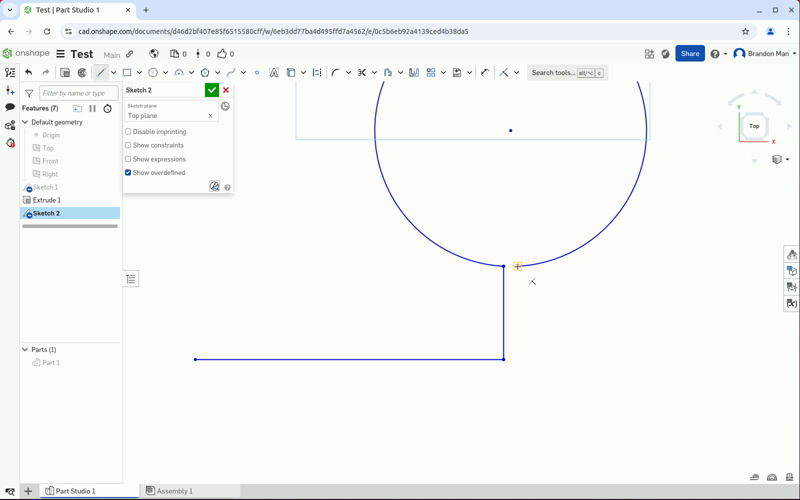
scroll(6)
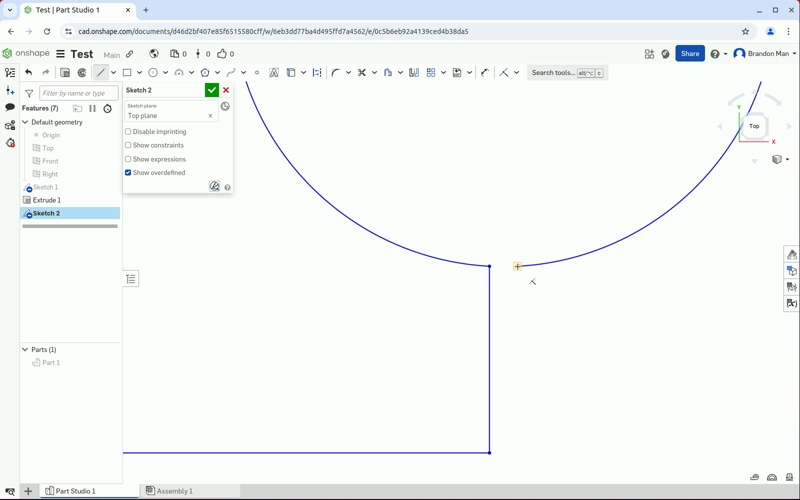
click(517, 266)
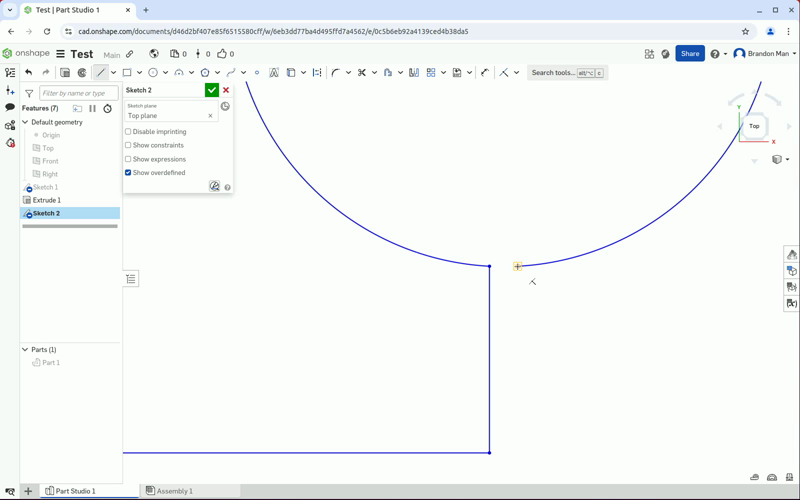
scroll(-6)
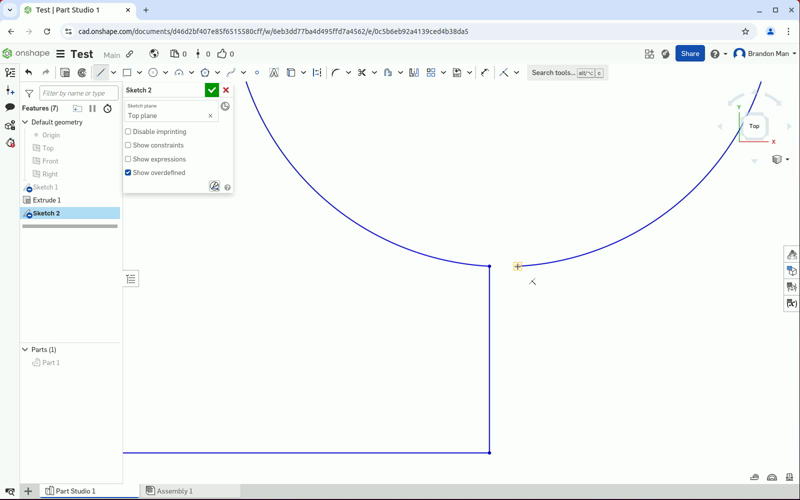
scroll(-6)
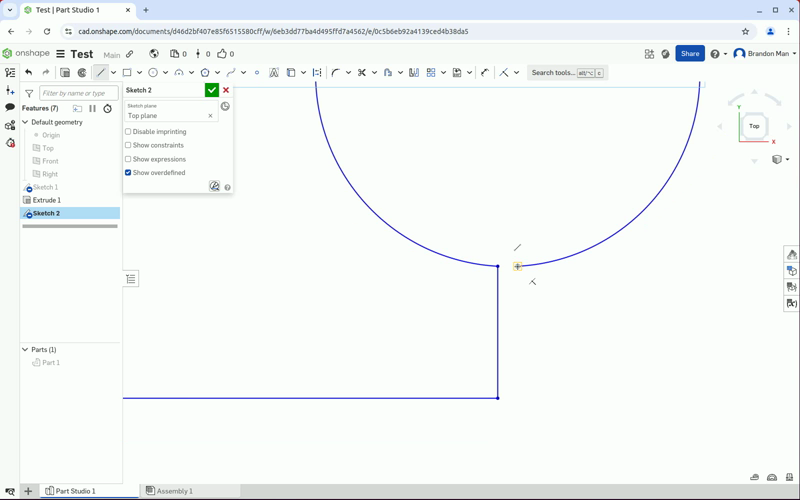
scroll(-6)
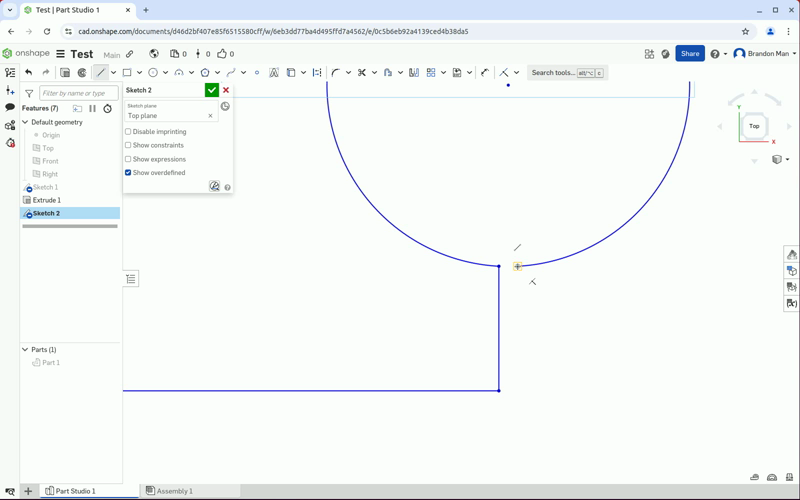
scroll(-6)
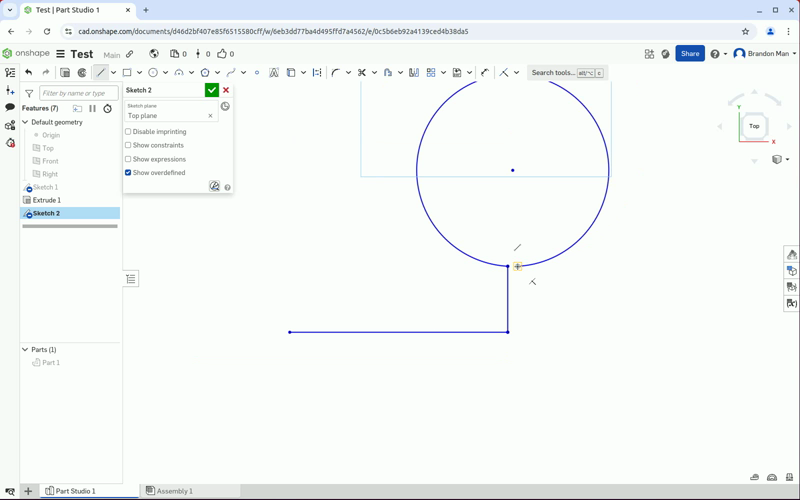
scroll(-6)
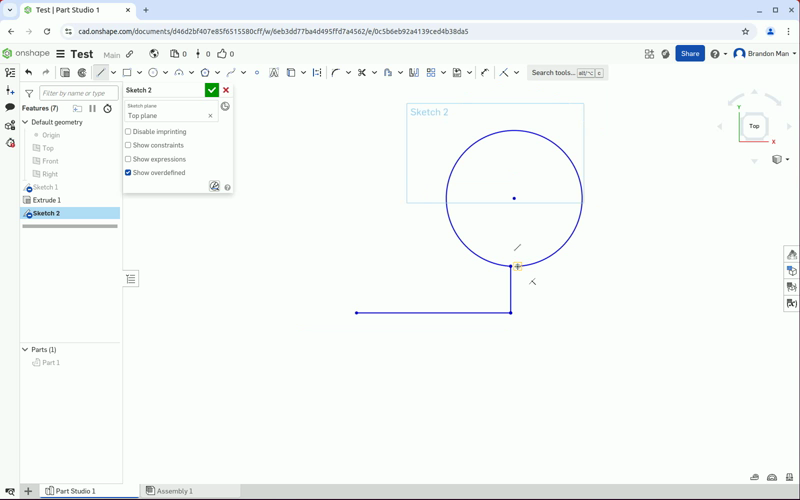
scroll(-6)
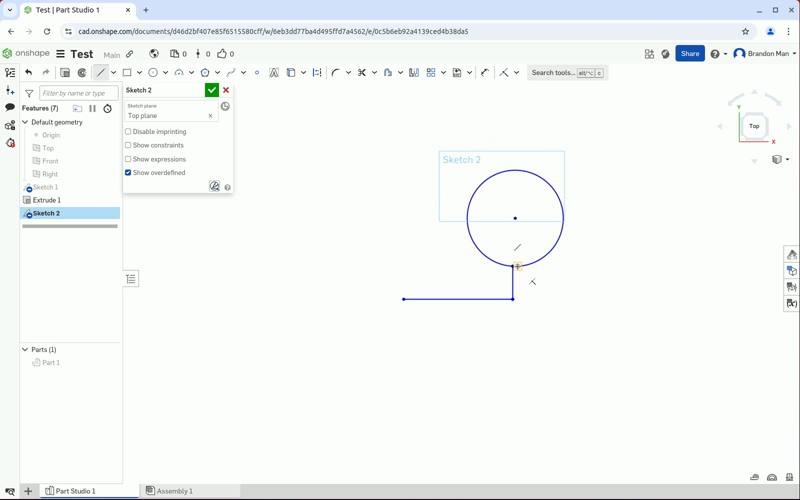
scroll(-6)
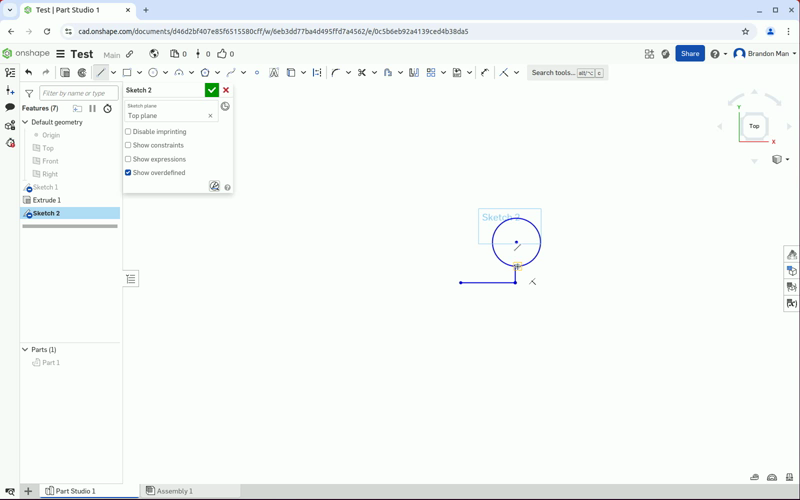
key_down(shift)
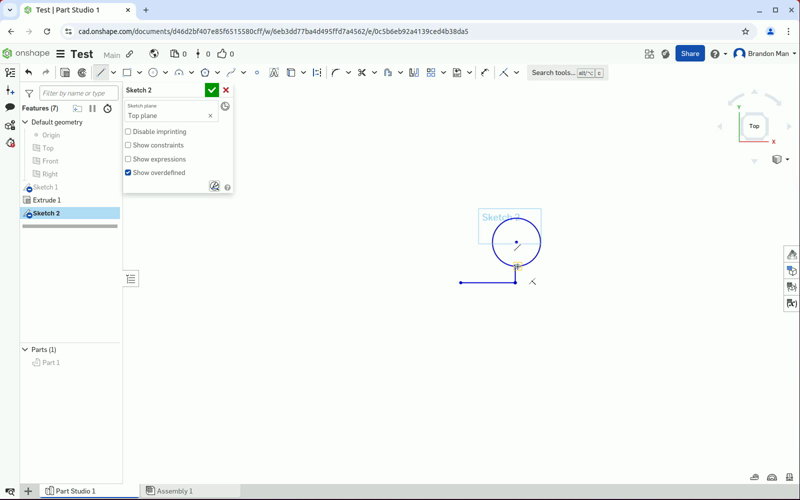
mouse_move(547, 266)
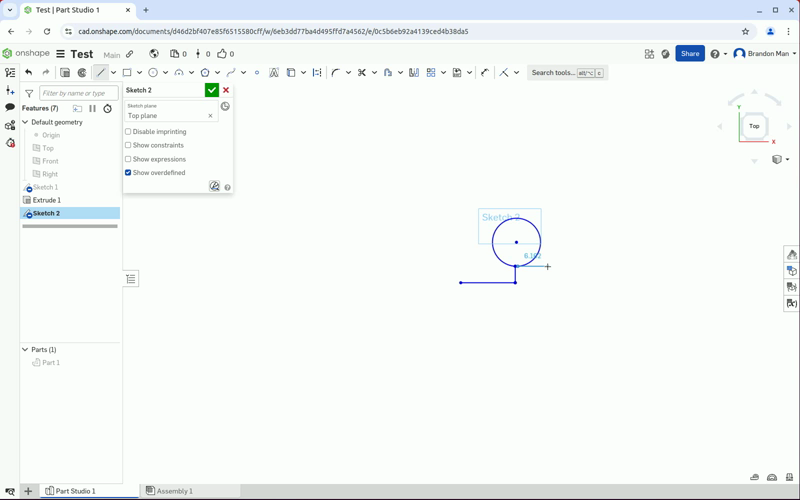
mouse_move(517, 282)
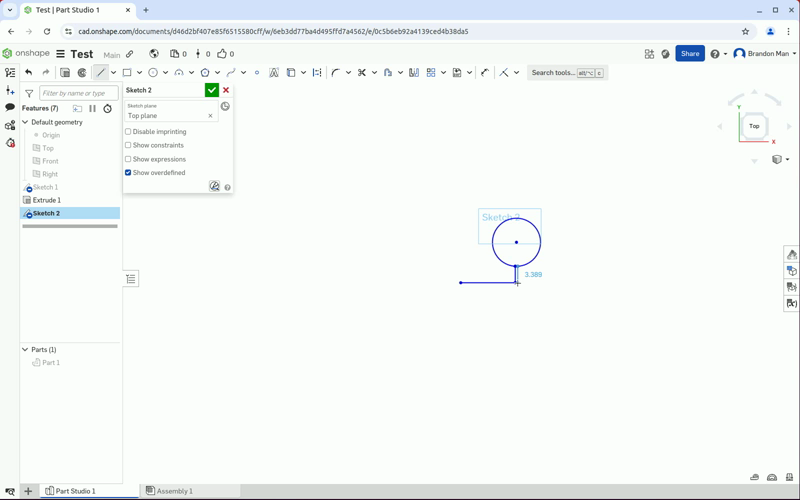
scroll(6)
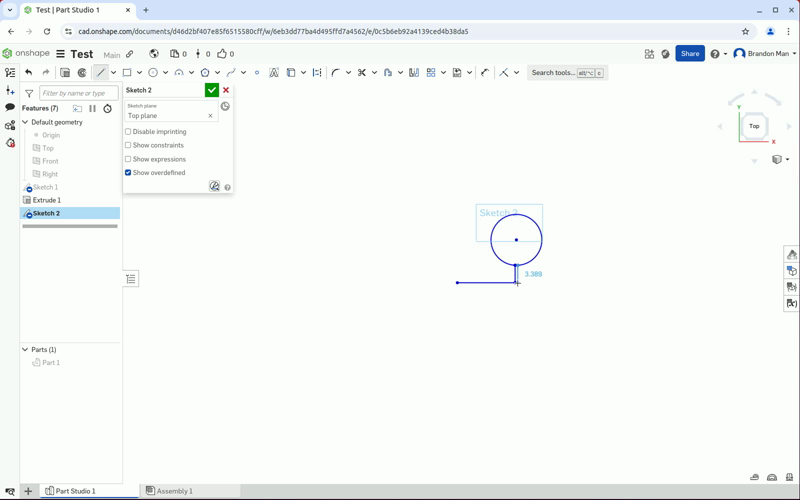
scroll(6)
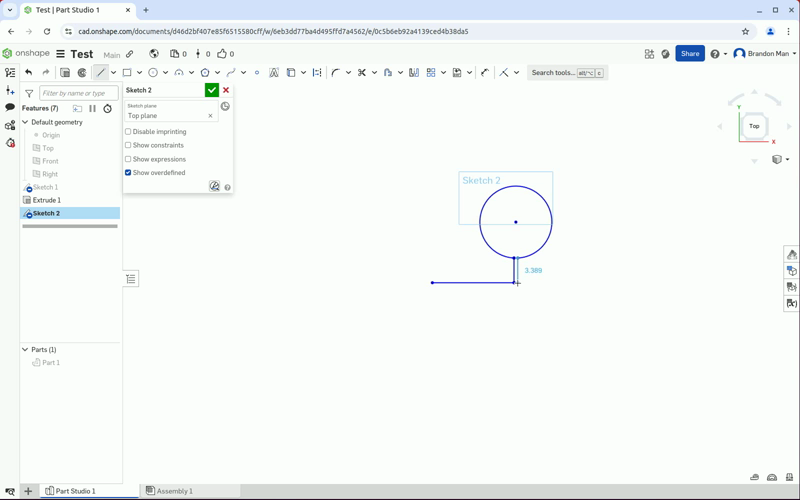
scroll(6)
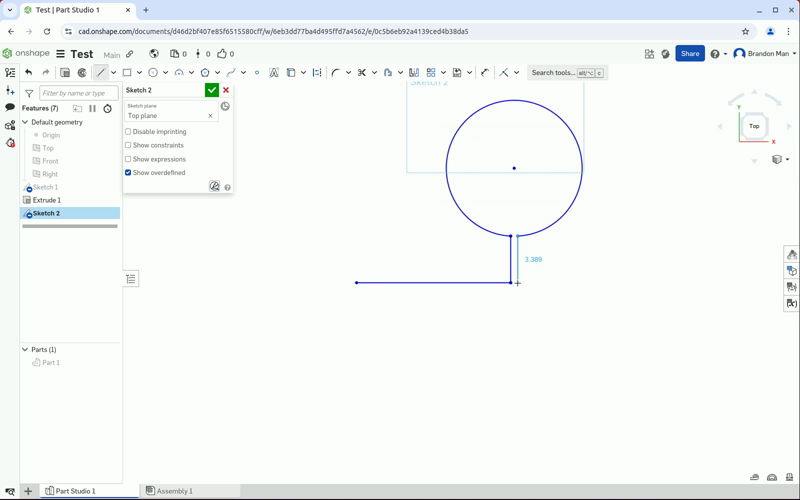
scroll(6)
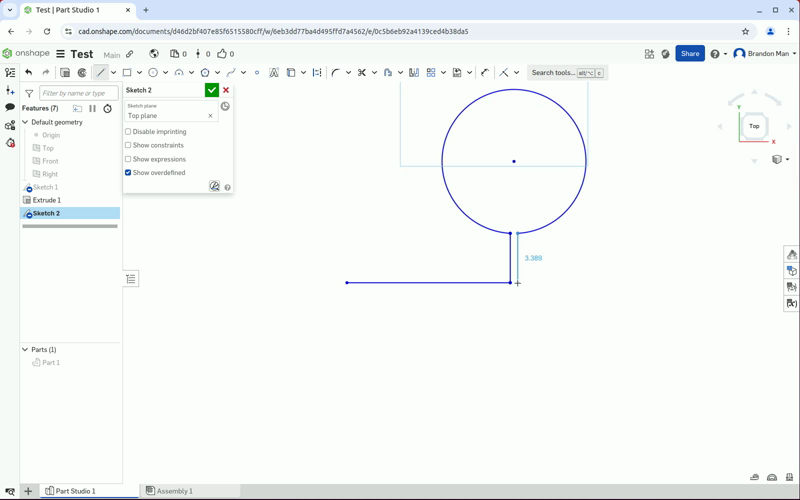
scroll(6)
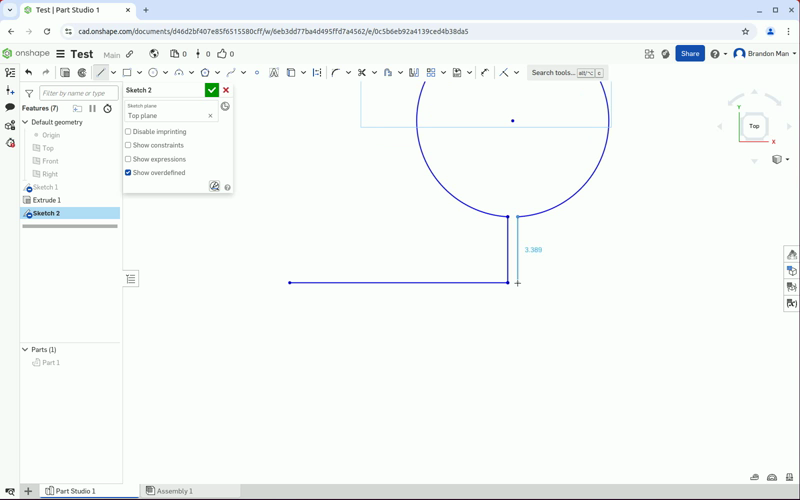
scroll(6)
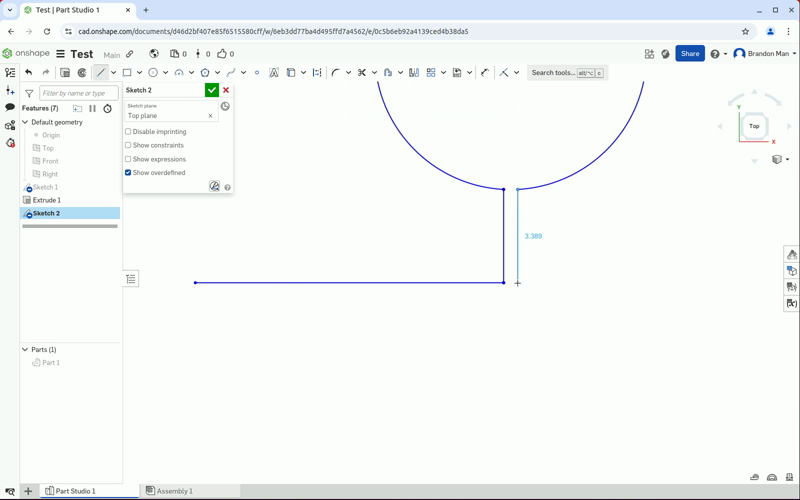
scroll(6)
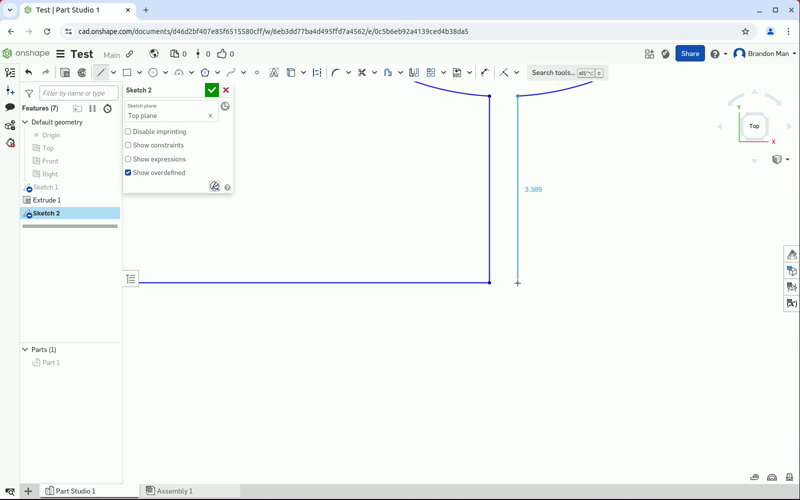
click(517, 282)
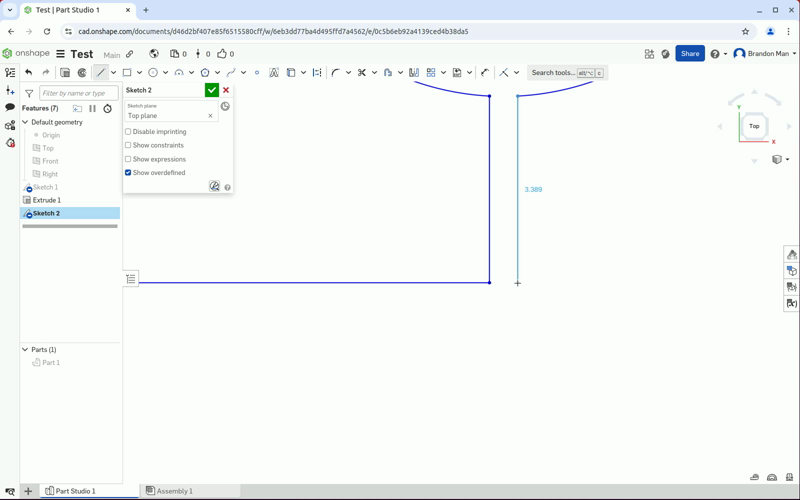
scroll(-6)
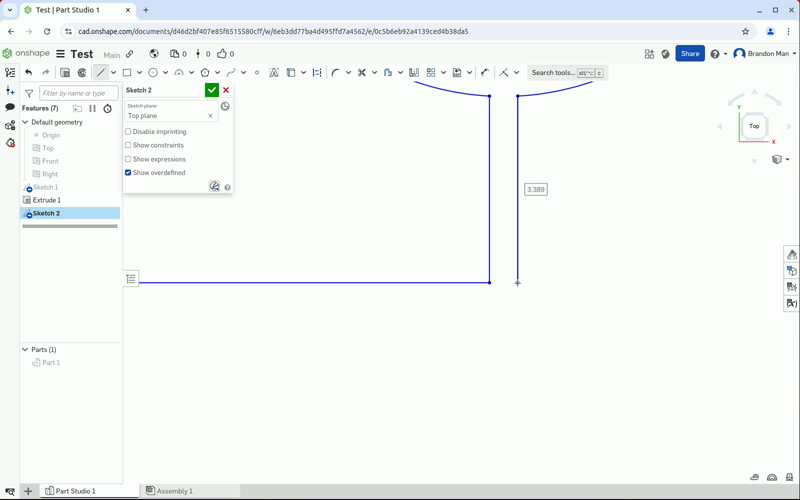
scroll(-6)
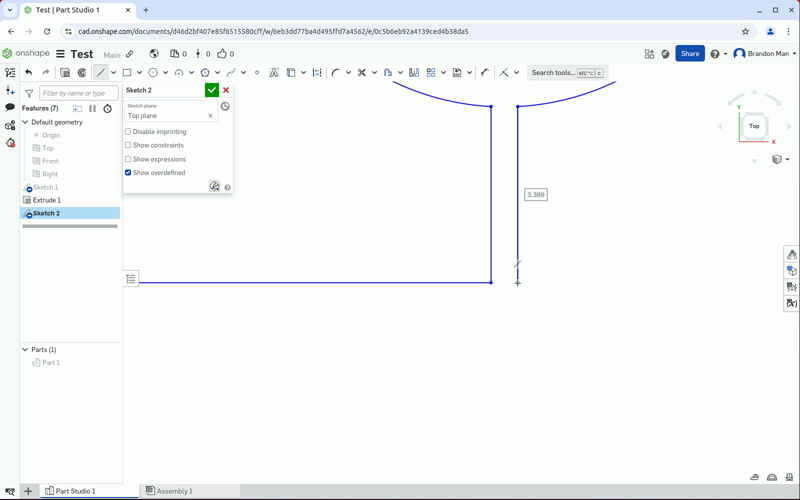
scroll(-6)
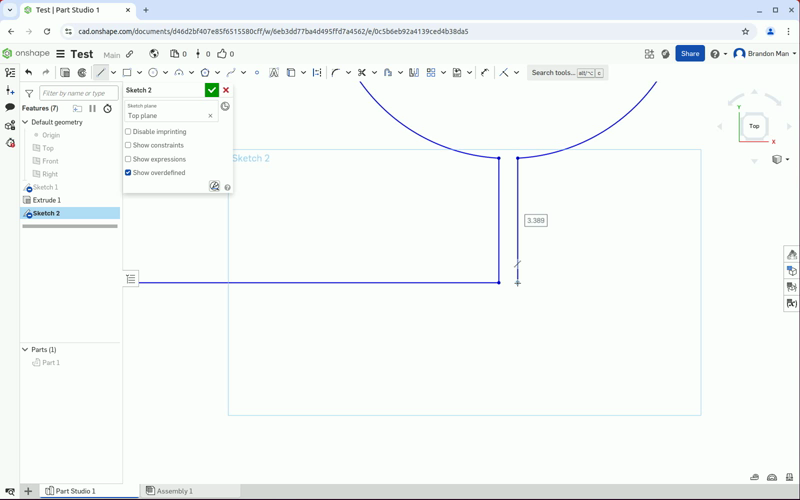
scroll(-6)
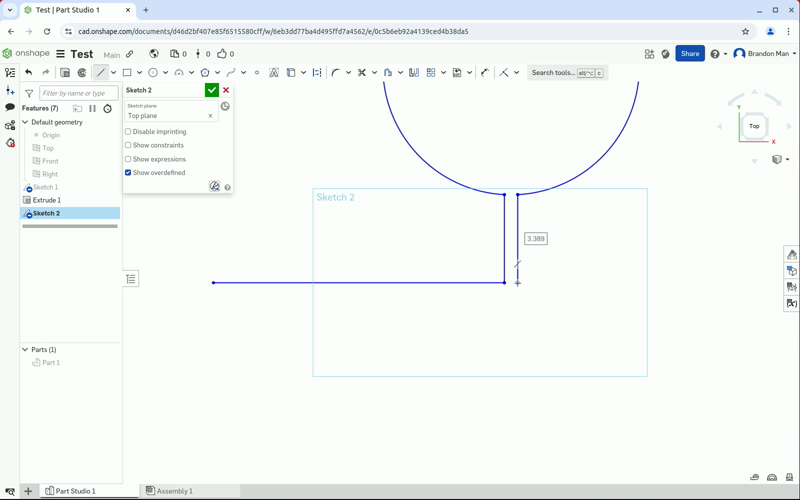
scroll(-6)
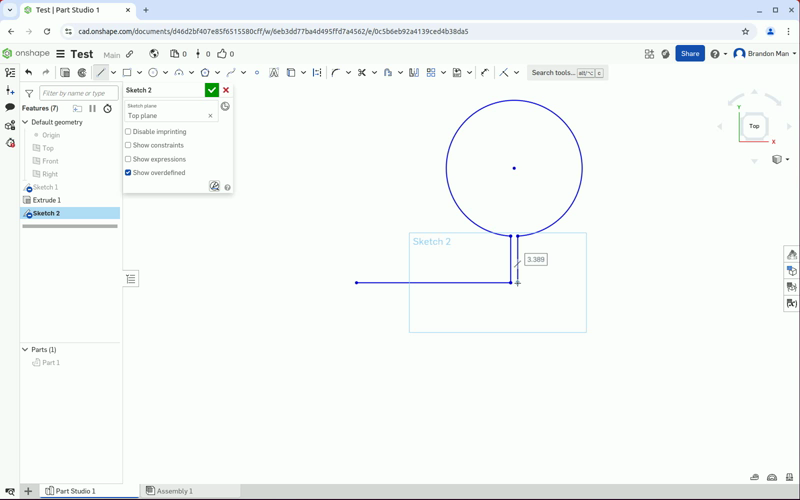
scroll(-6)
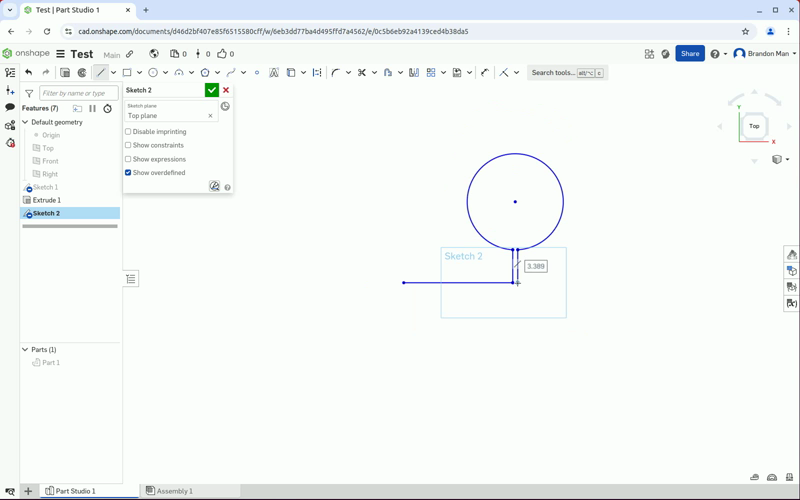
scroll(-6)
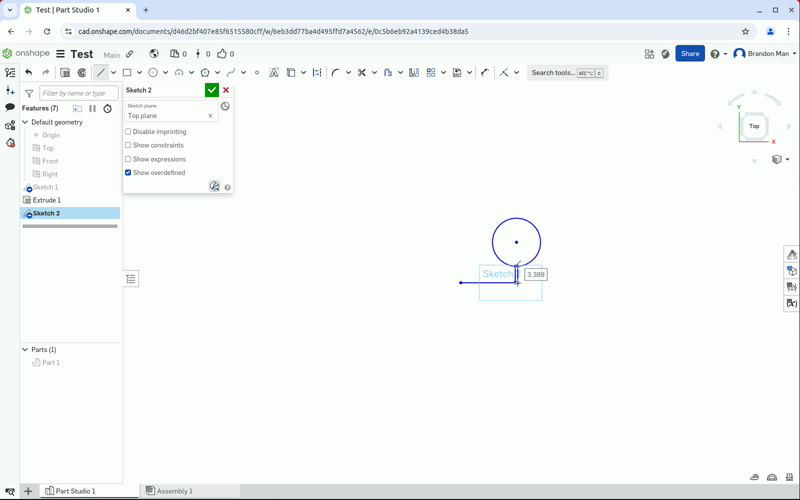
key_up(shift)
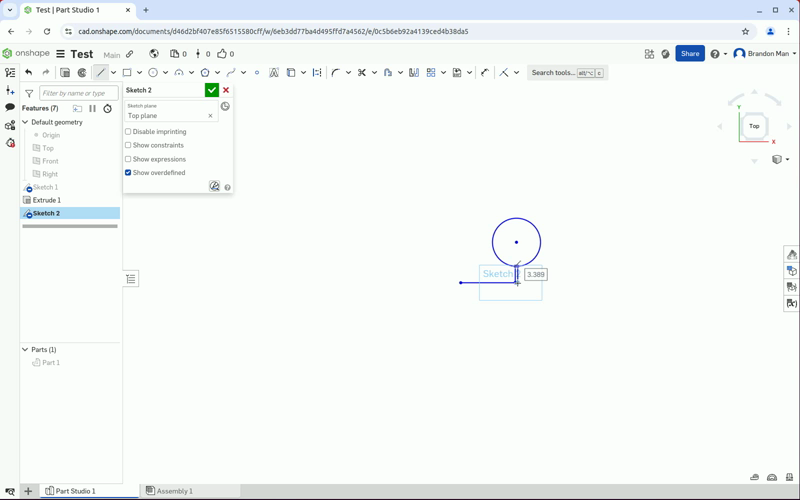
key_down(shift)
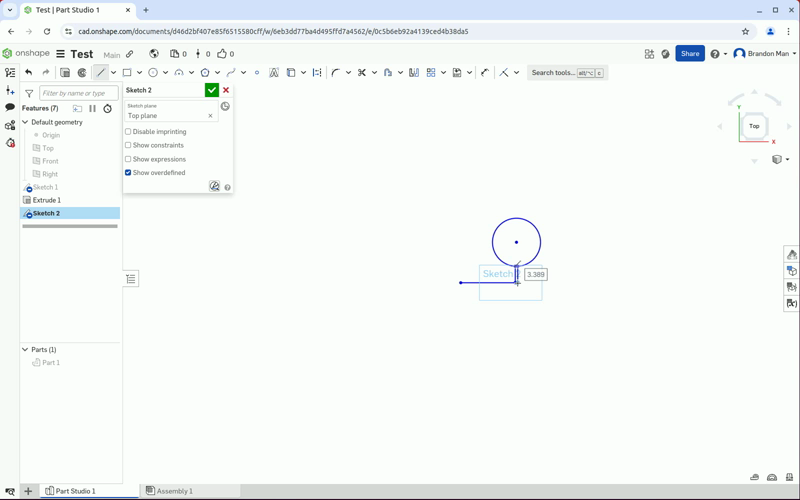
mouse_move(547, 282)
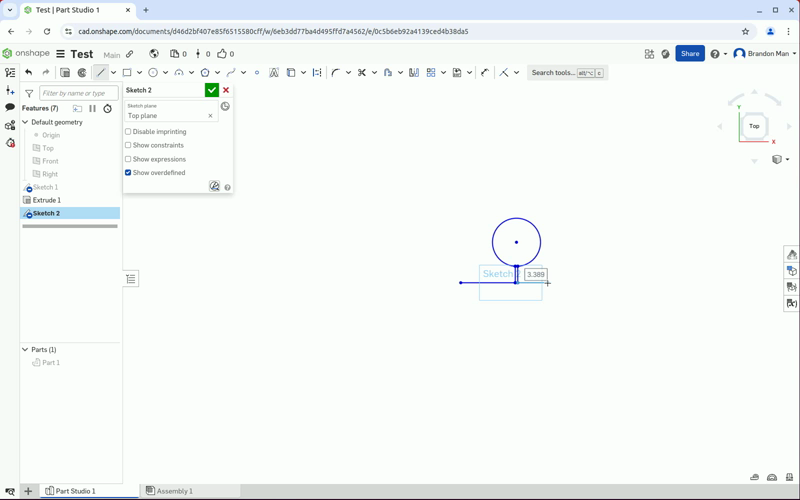
mouse_move(573, 282)
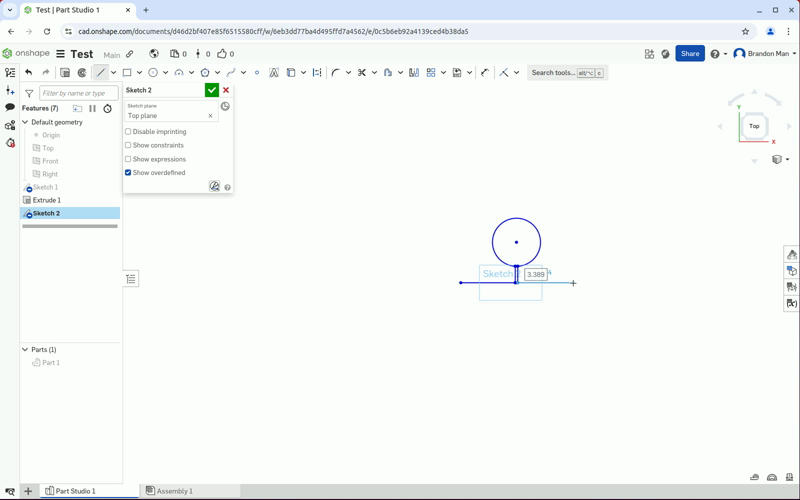
click(573, 282)
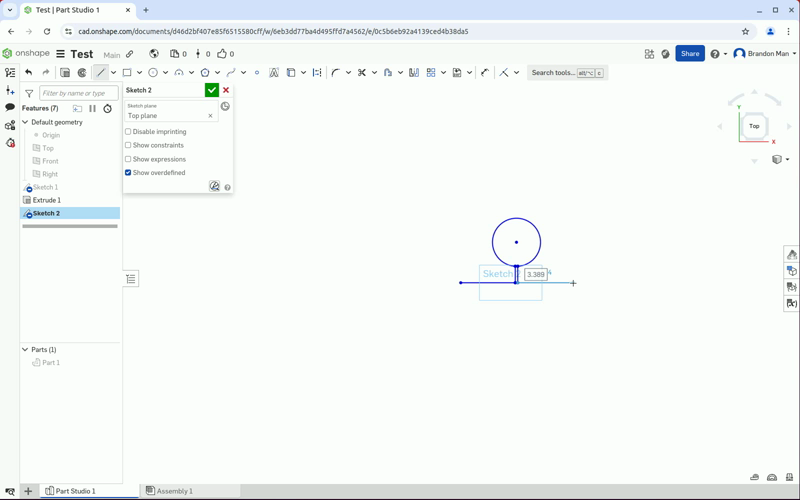
key_up(shift)
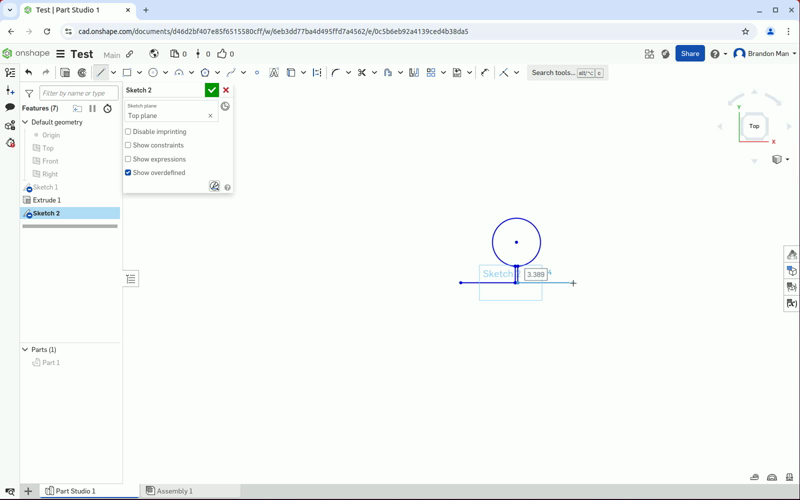
key_down(shift)
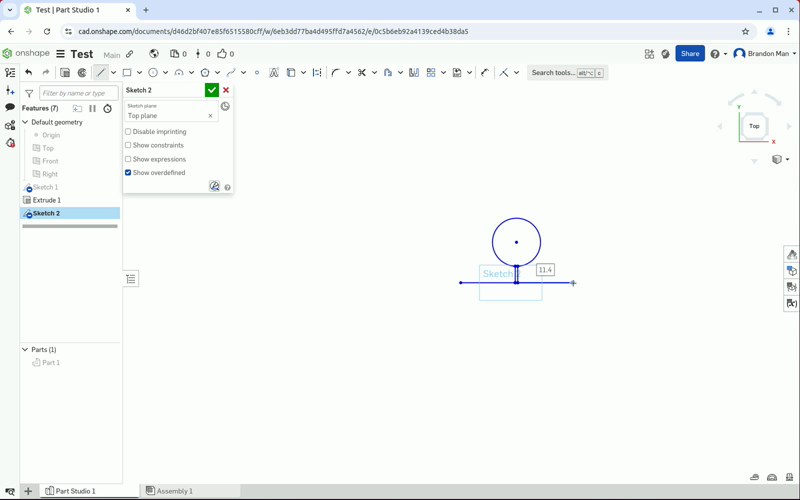
mouse_move(573, 213)
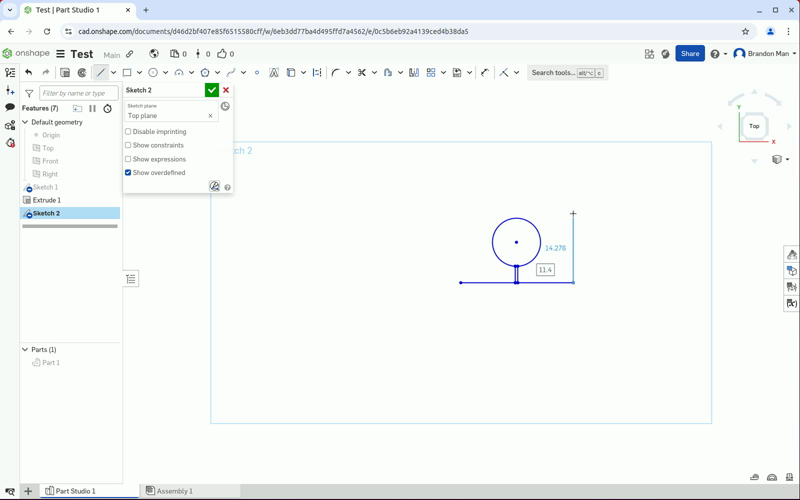
click(573, 213)
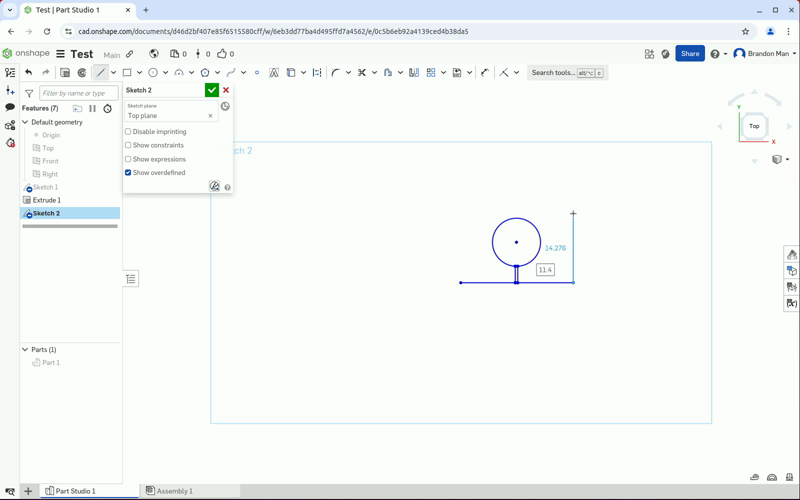
key_up(shift)
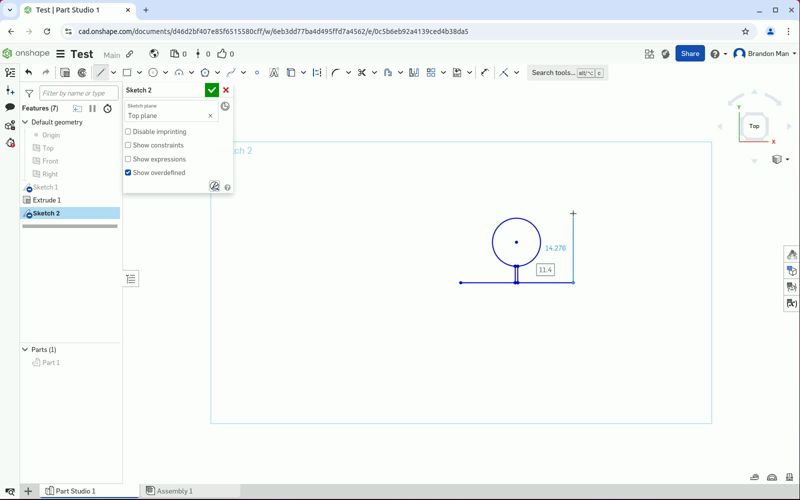
key_down(shift)
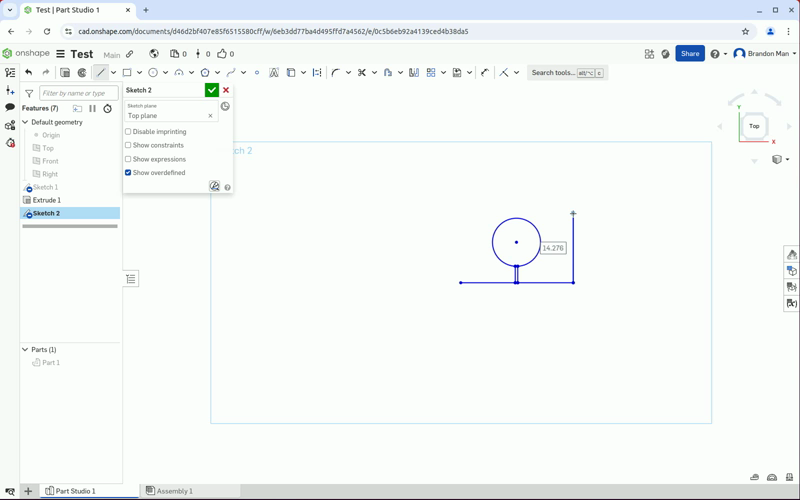
mouse_move(460, 213)
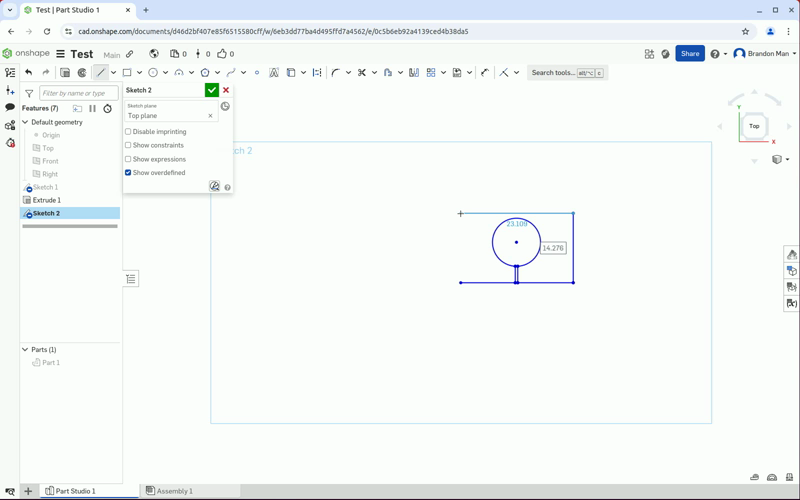
click(460, 213)
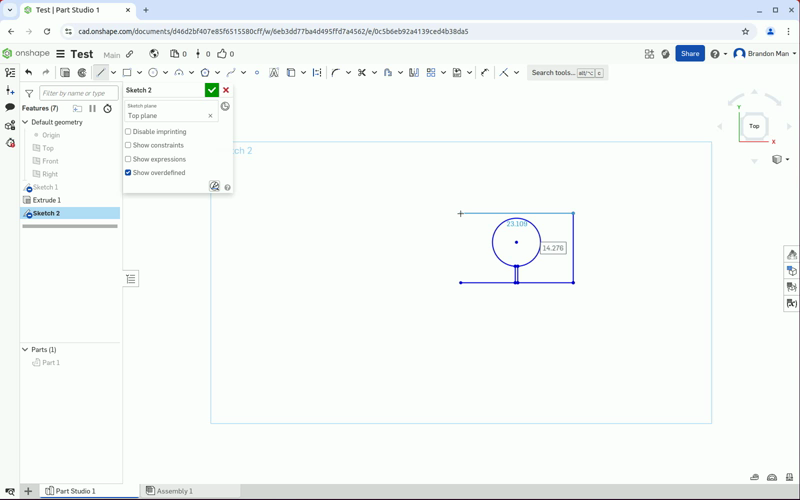
key_up(shift)
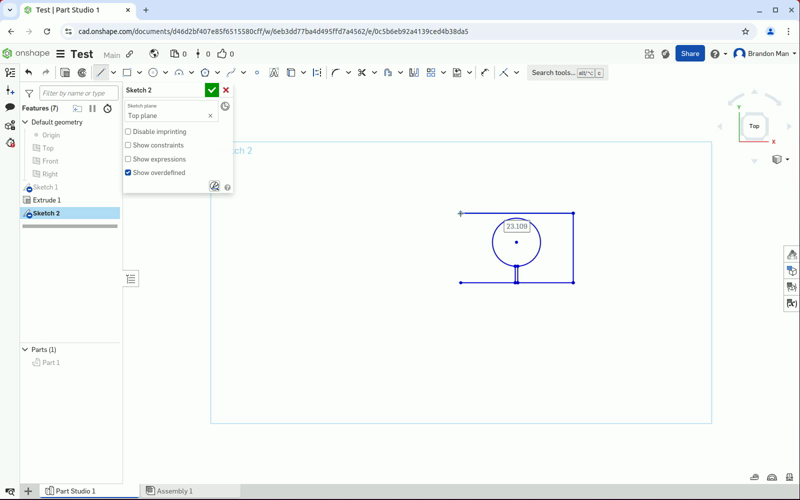
key_down(shift)
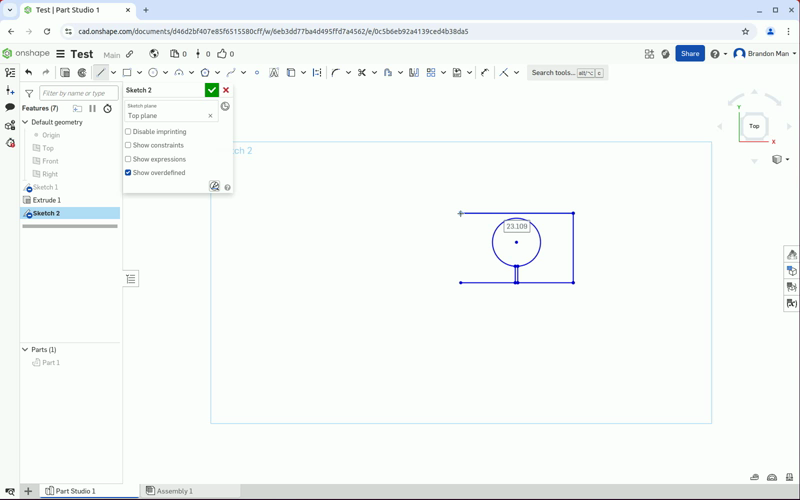
mouse_move(460, 282)
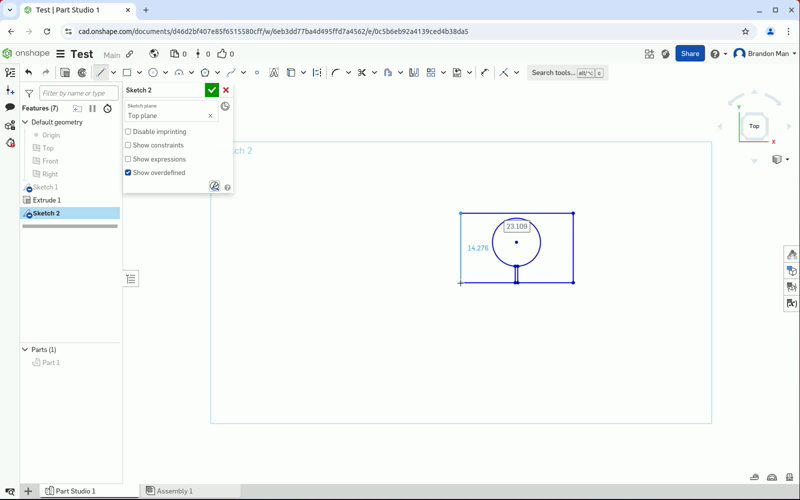
key_up(shift)
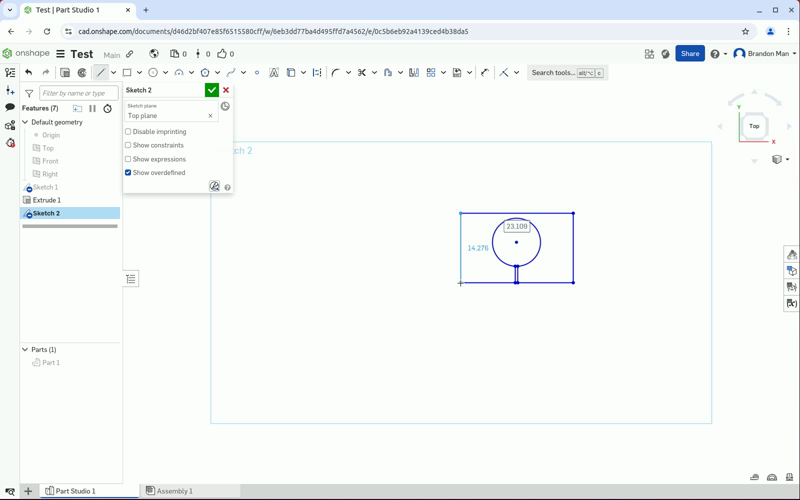
click(460, 282)
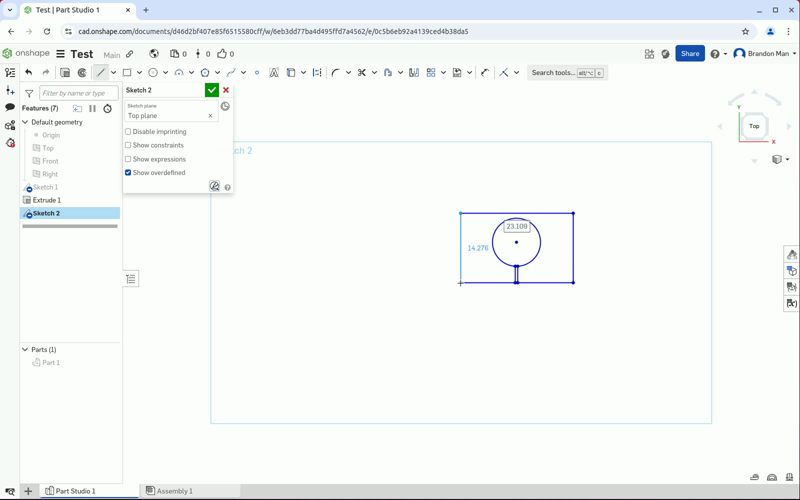
key(esc)
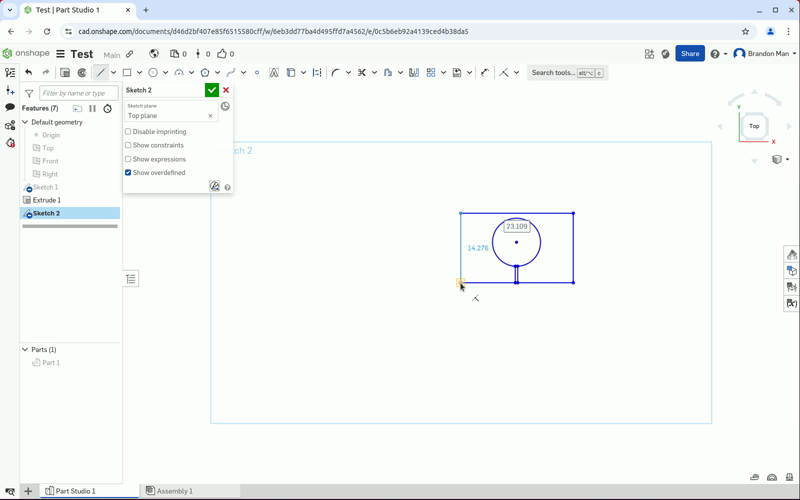
mouse_move(564, 267)
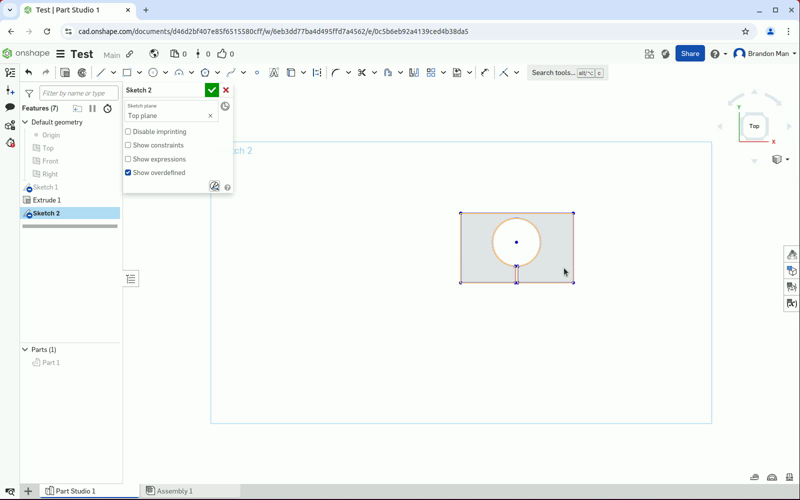
click(564, 267)
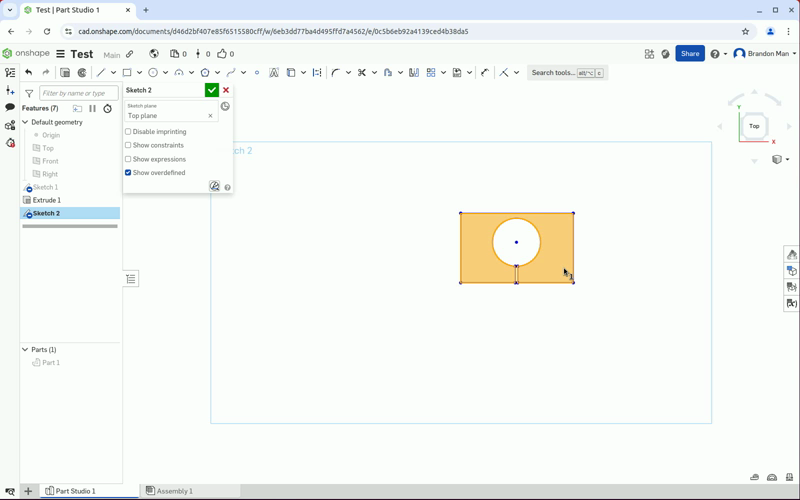
mouse_move(73, 352)
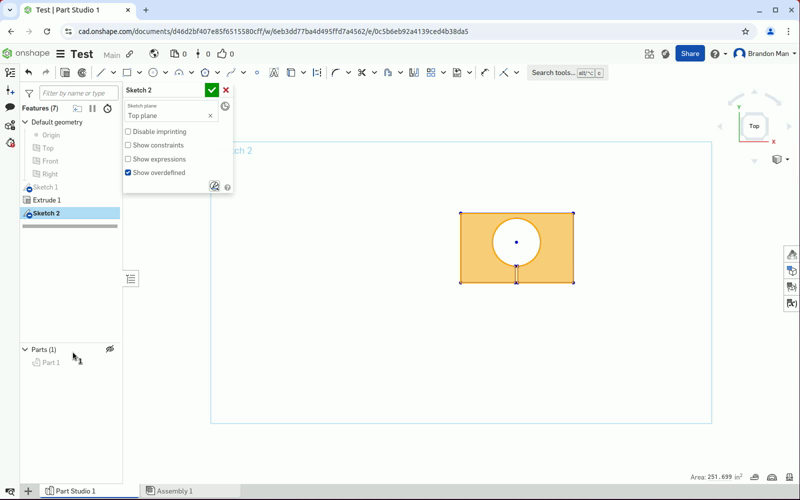
key(shift+y)
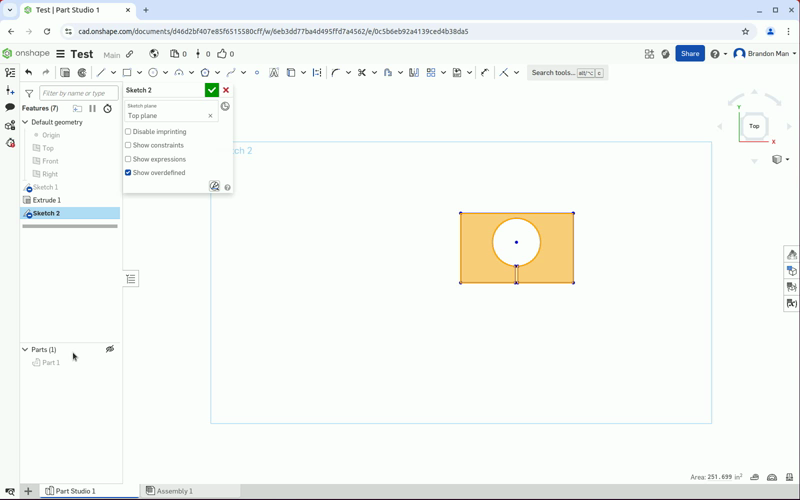
key(shift+e)
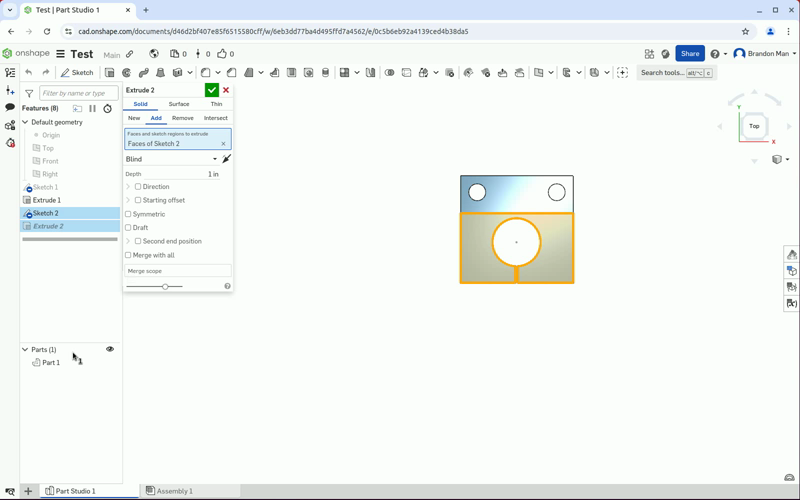
mouse_move(143, 106)
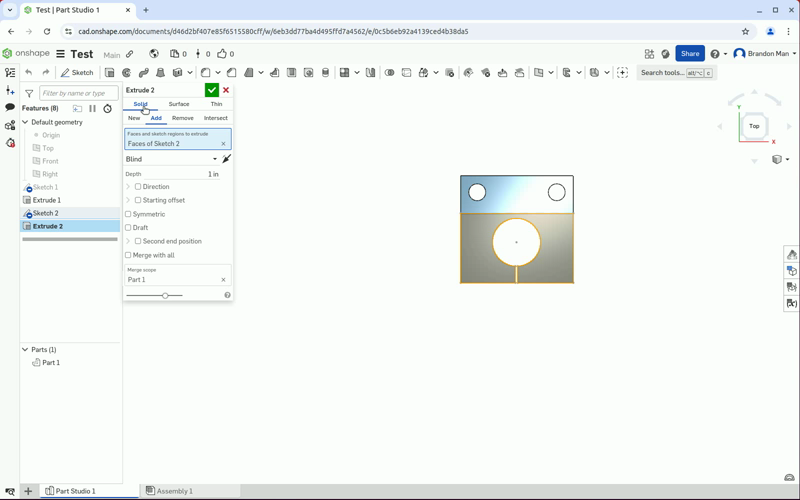
click(143, 106)
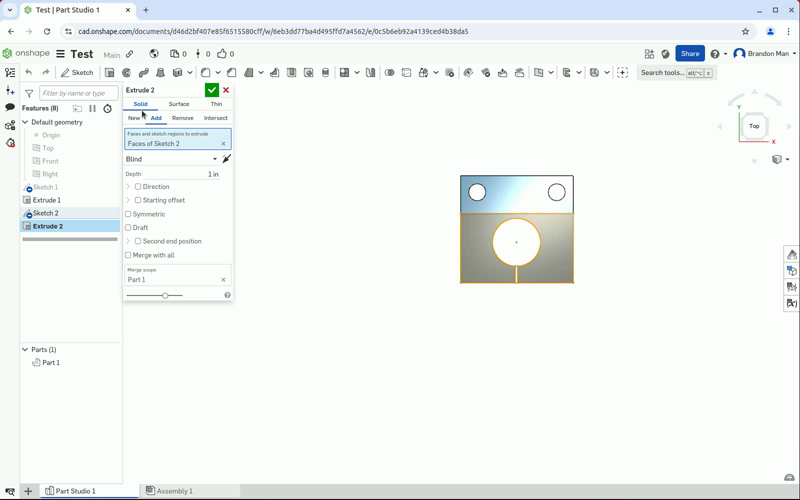
mouse_move(137, 120)
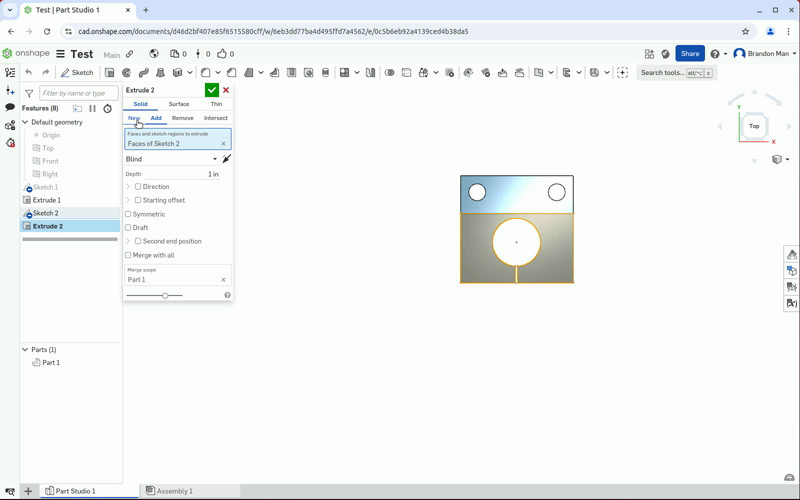
click(137, 120)
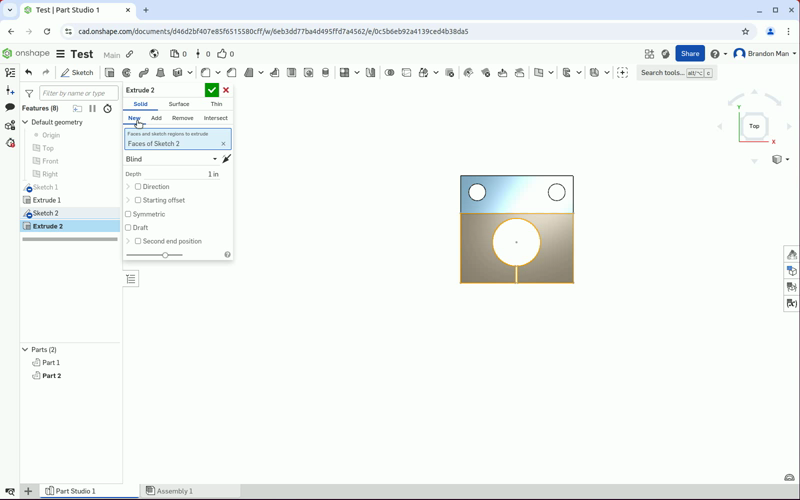
key(tab, 4)
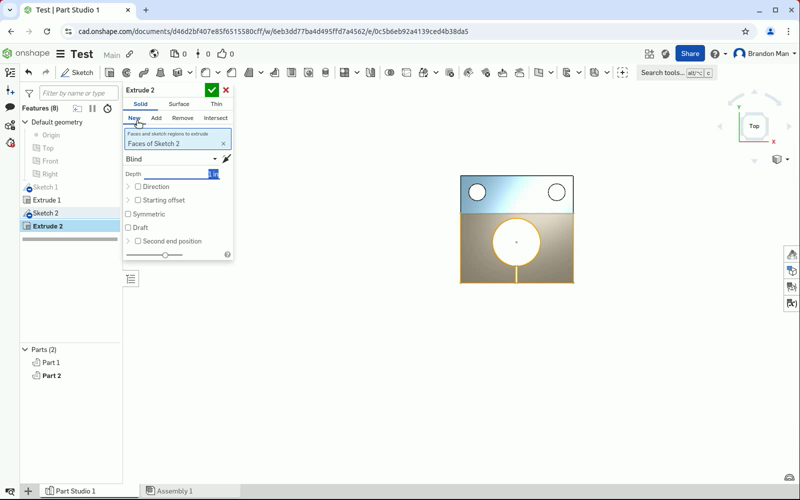
text(11.073)
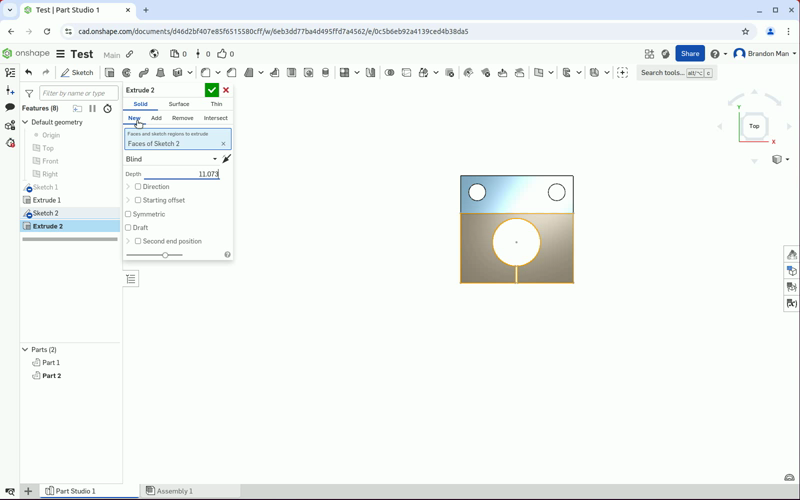
key(enter)
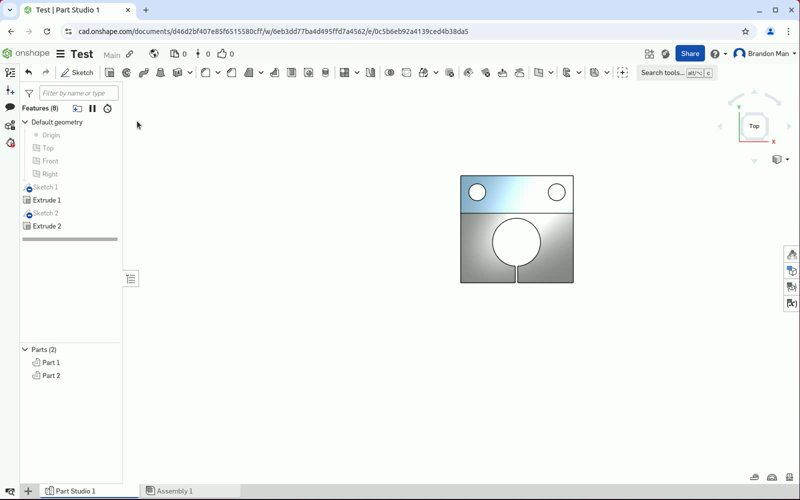
key(shift+h)
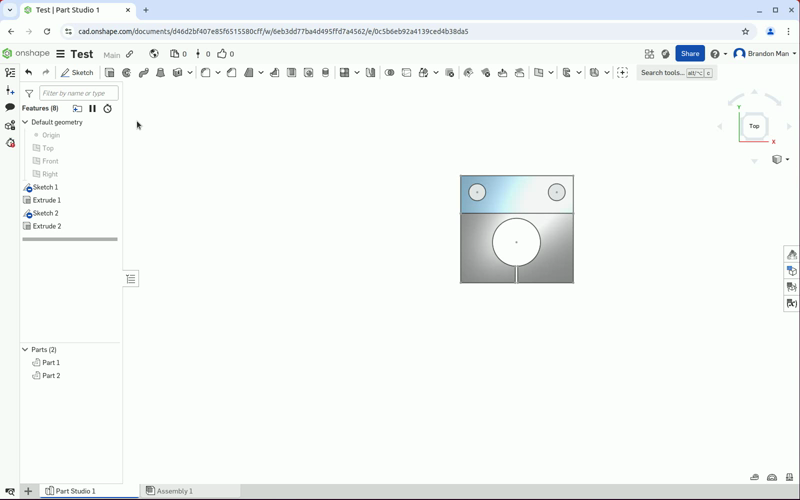
key(shift+h)
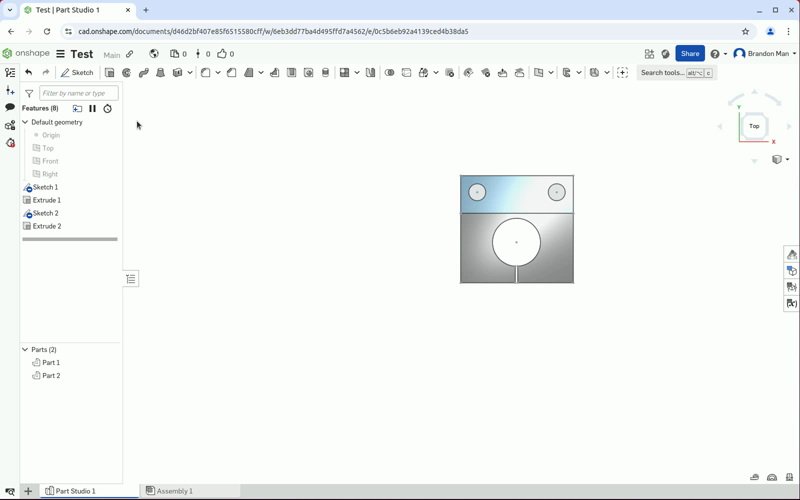
key(shift+7)
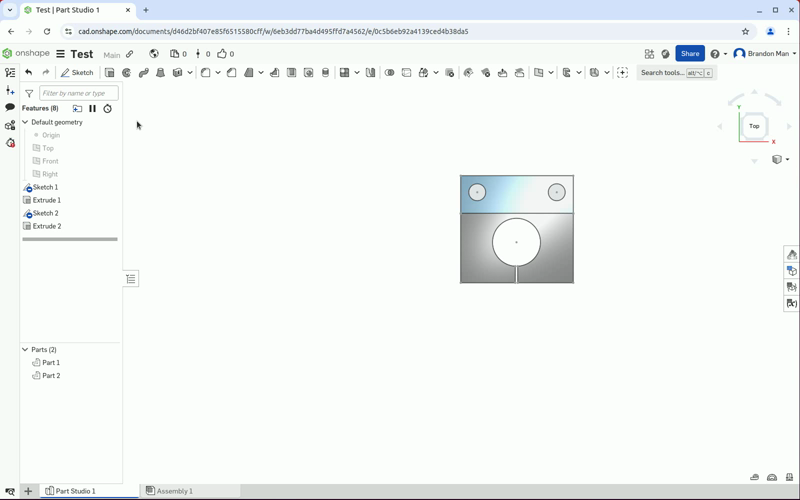
key(up, 3)
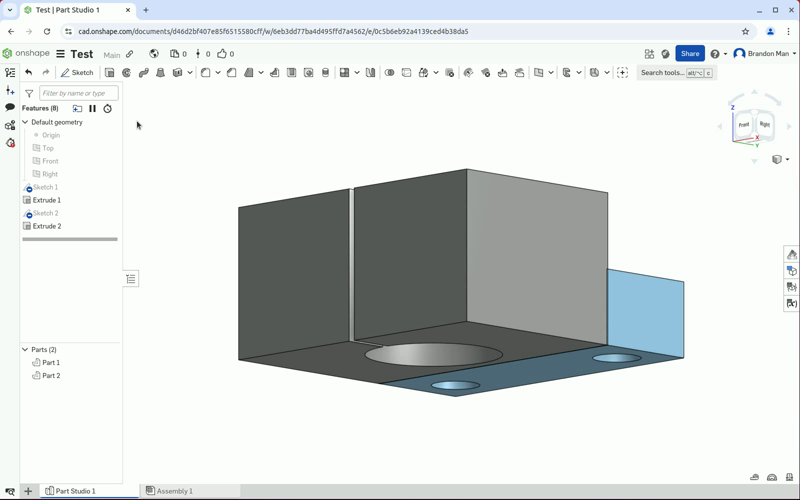
key(left, 3)
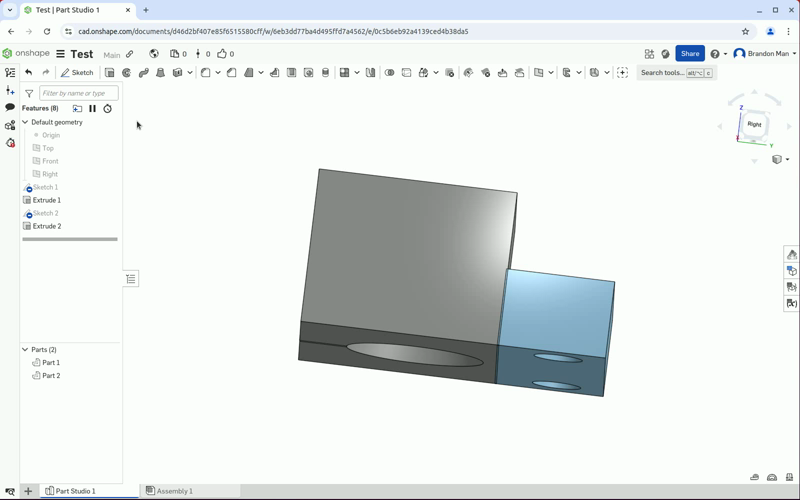
key(right, 3)
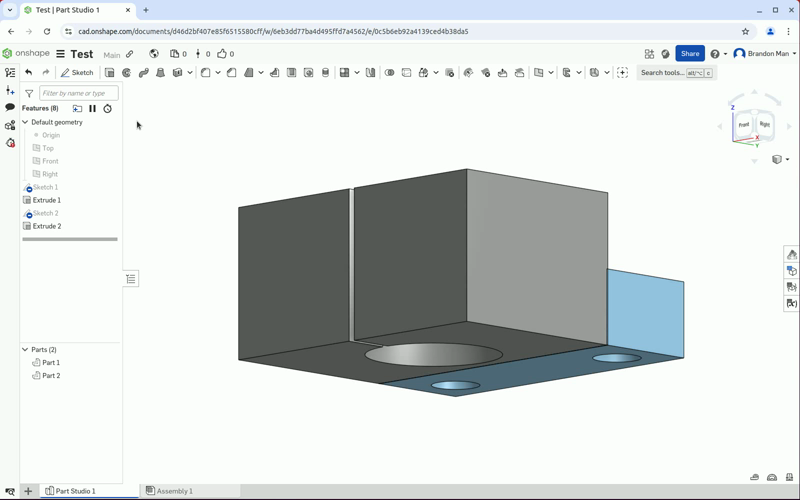
key(down, 3)
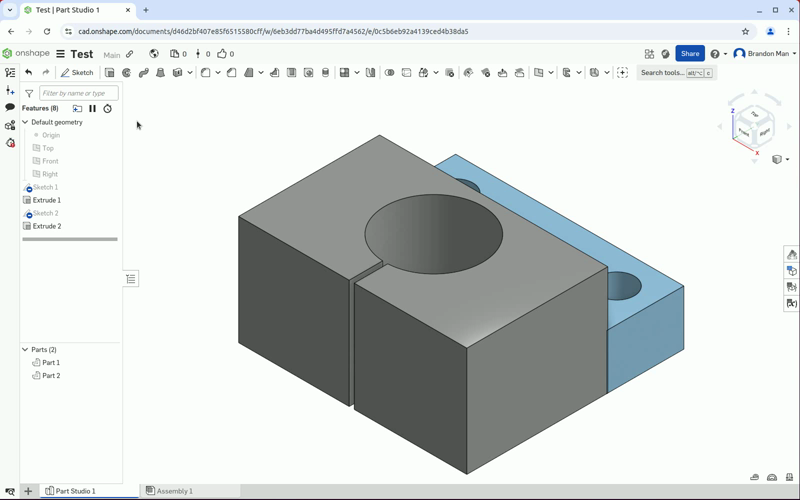
mouse_move(73, 189)
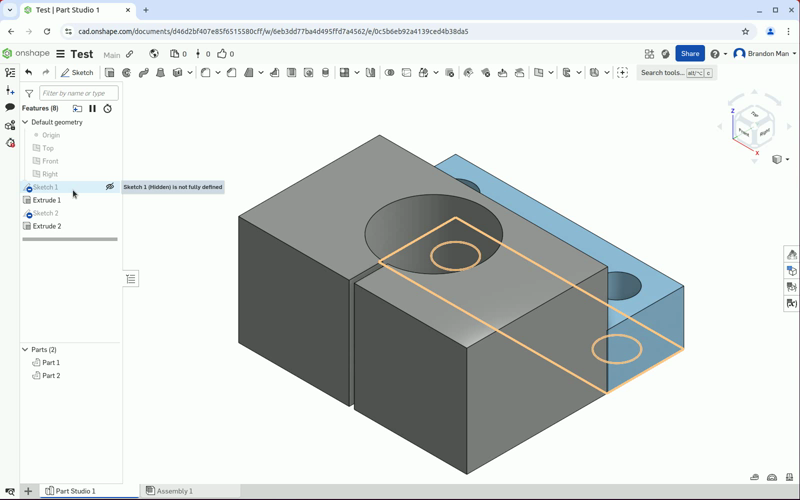
click(73, 189)